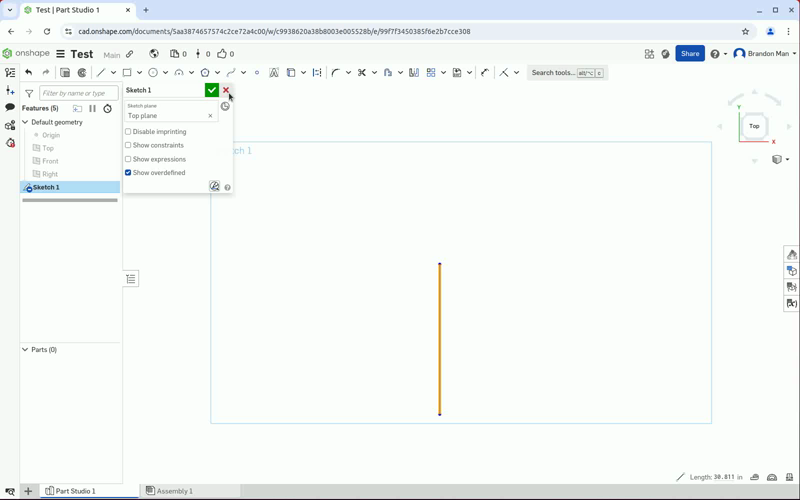
key(shift+h)
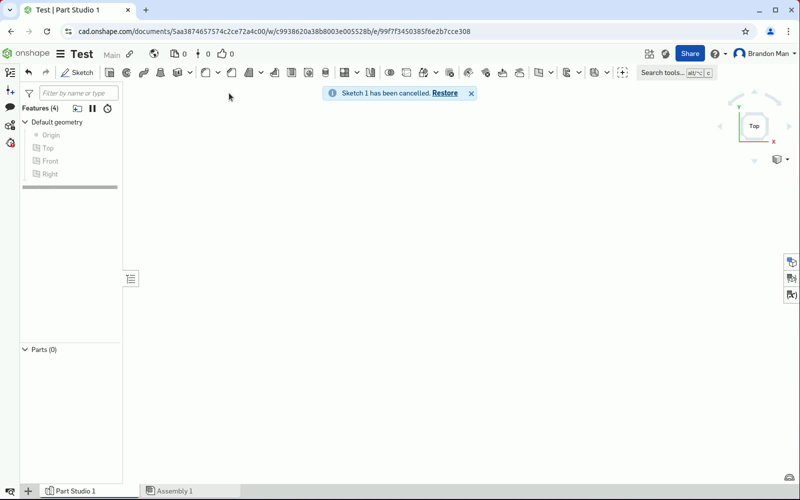
mouse_move(73, 352)
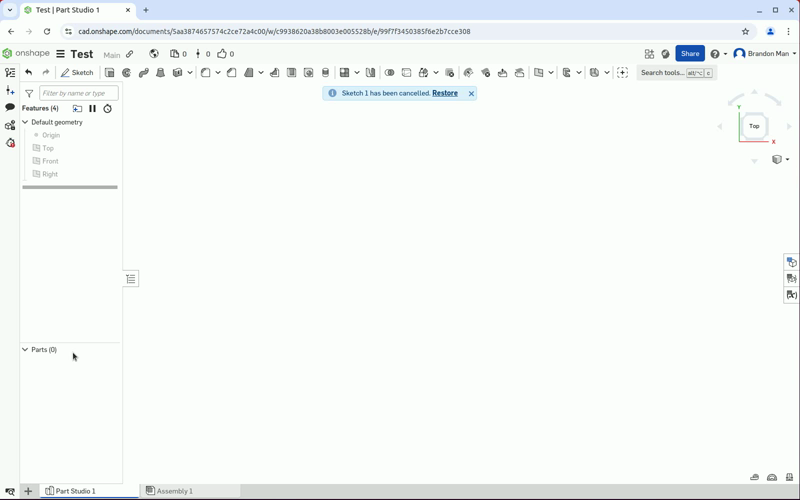
key(y)
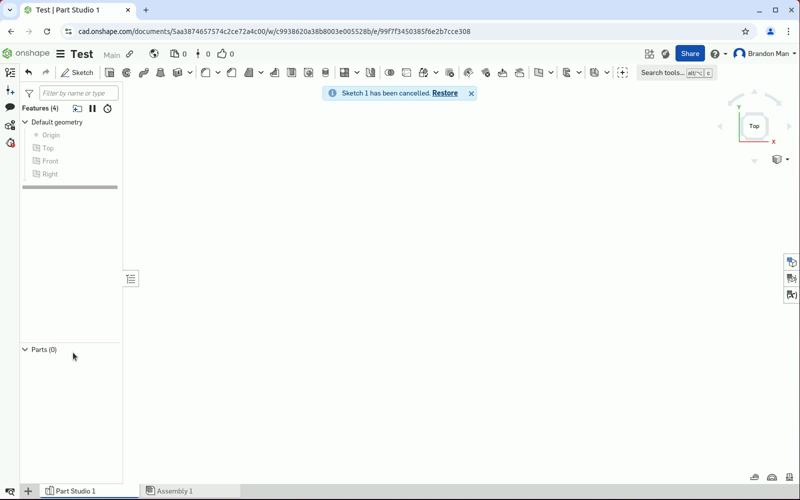
key(shift+p)
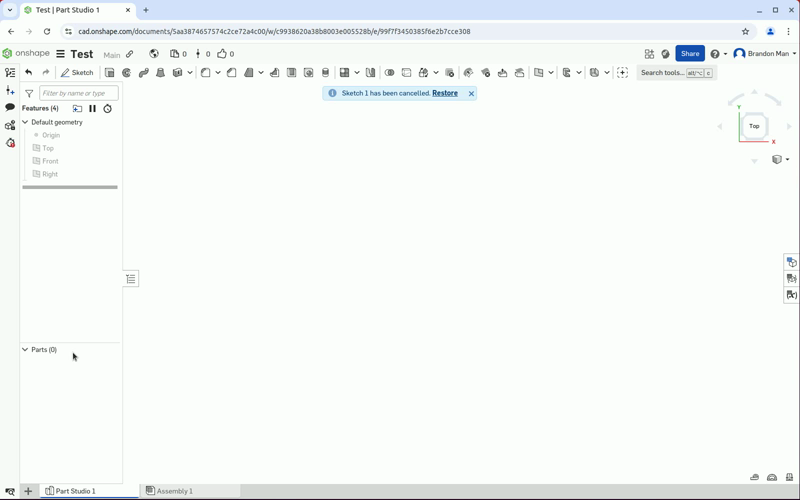
key(space)
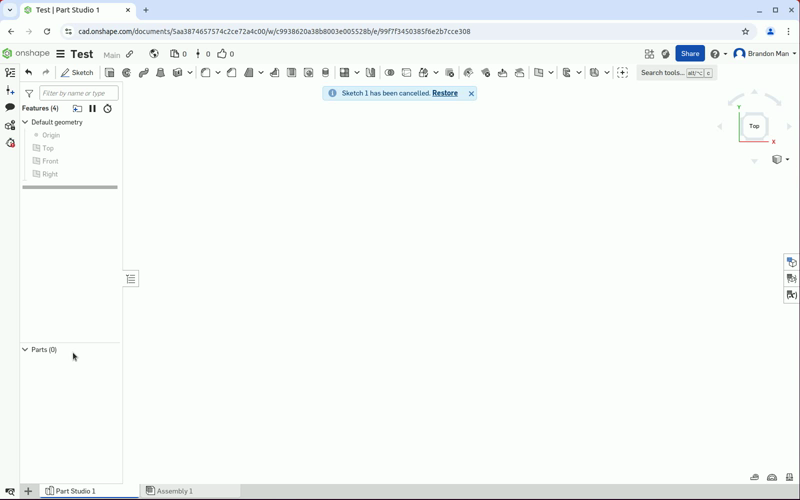
key_down(shift)
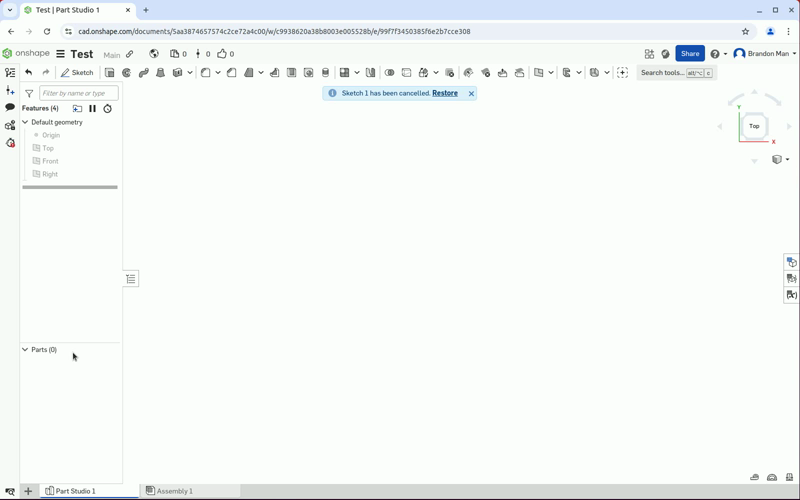
key(up)
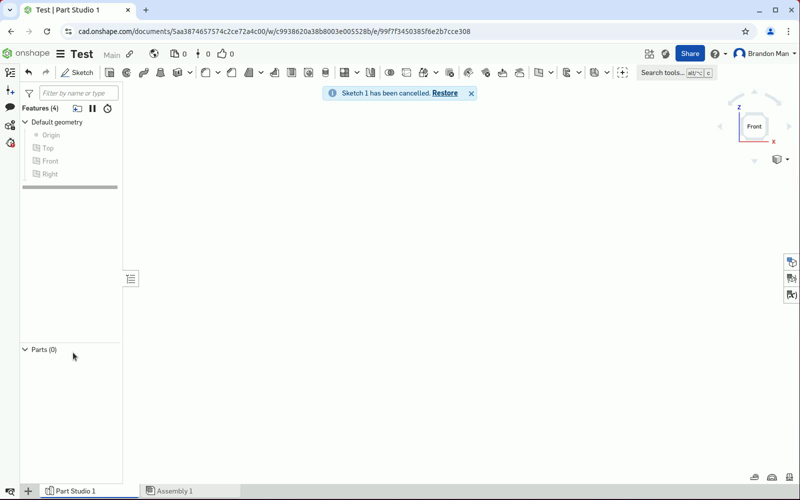
key_up(shift)
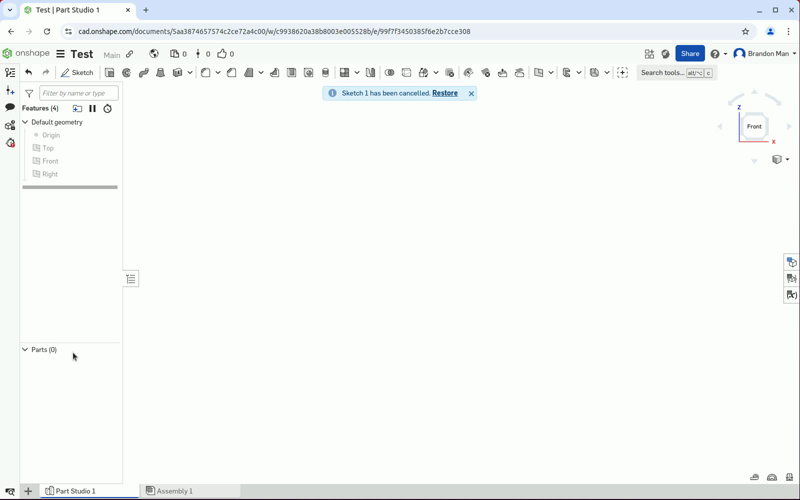
key(space)
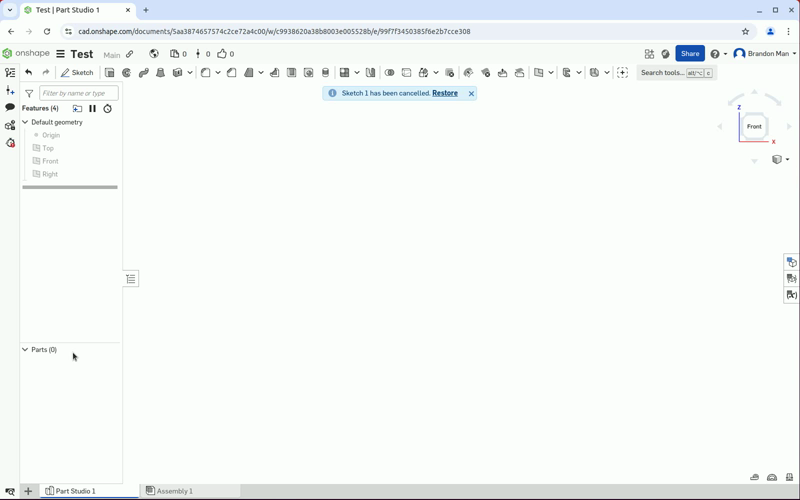
key_down(shift)
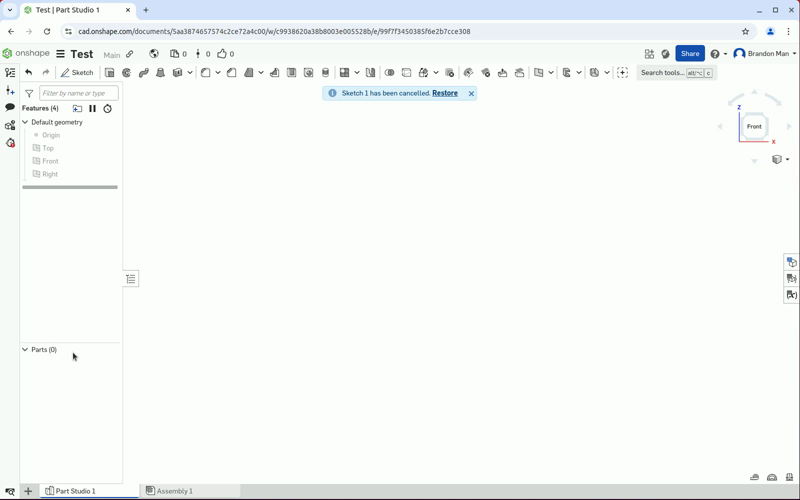
key(left)
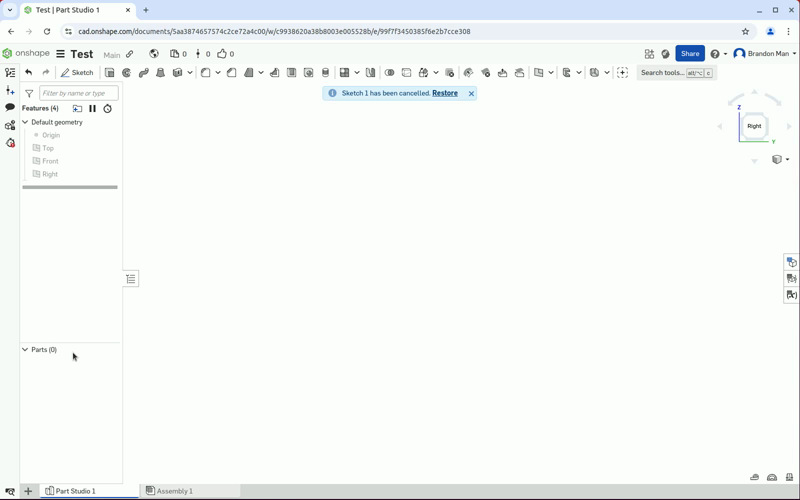
key_up(shift)
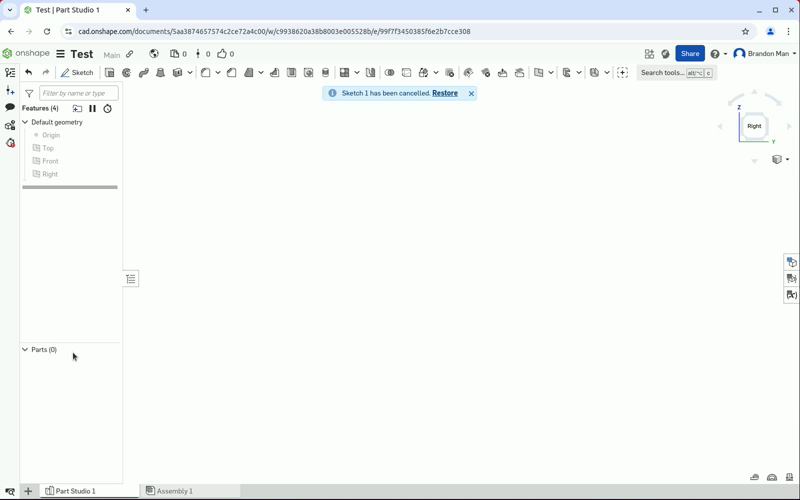
mouse_move(73, 352)
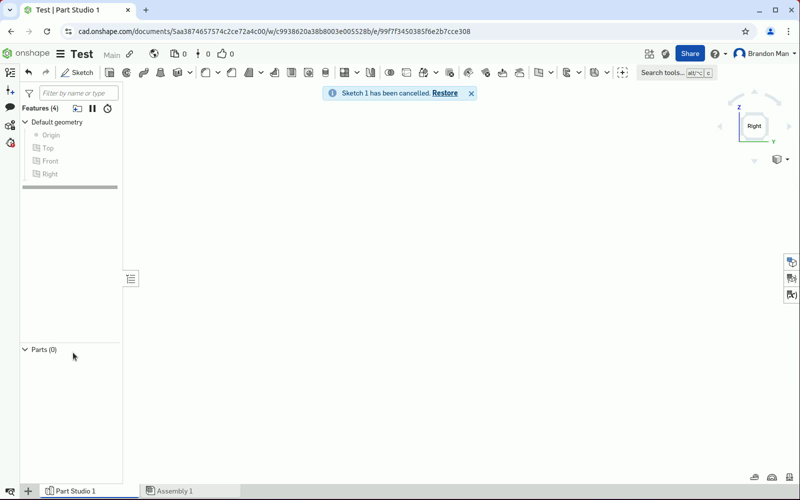
key(shift+y)
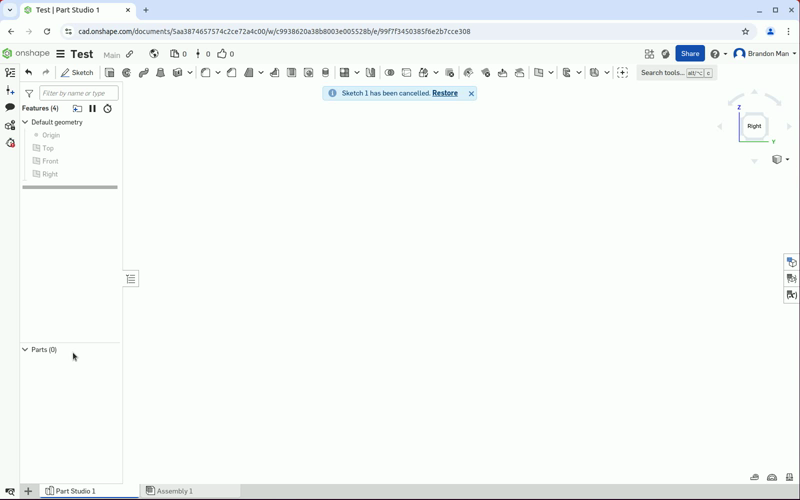
key(shift+s)
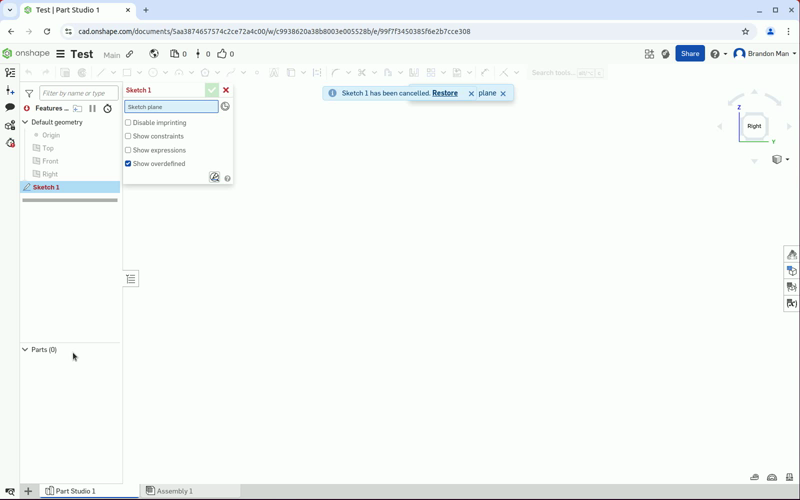
mouse_move(73, 176)
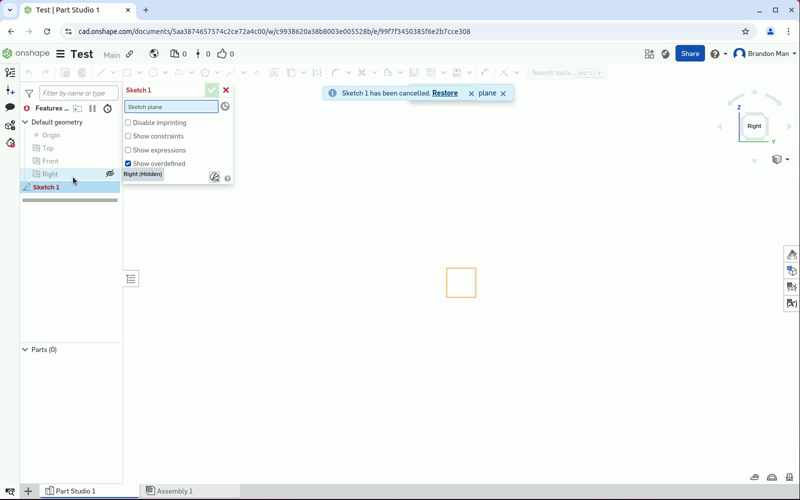
click(73, 176)
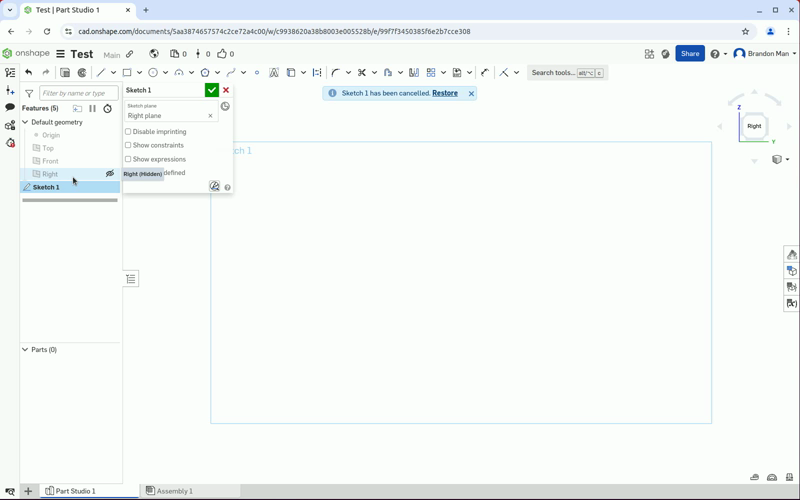
mouse_move(73, 352)
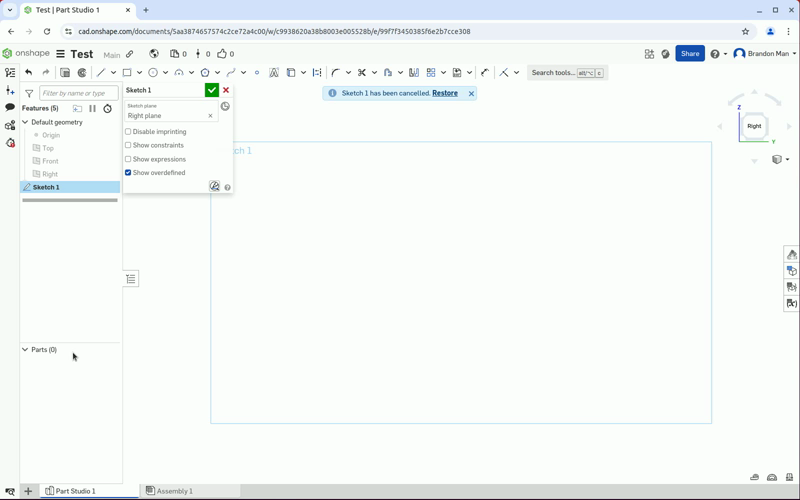
key(y)
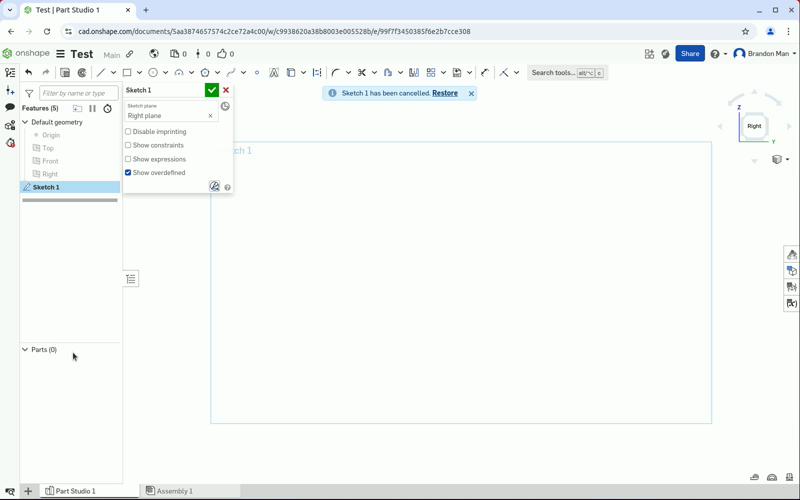
key(c)
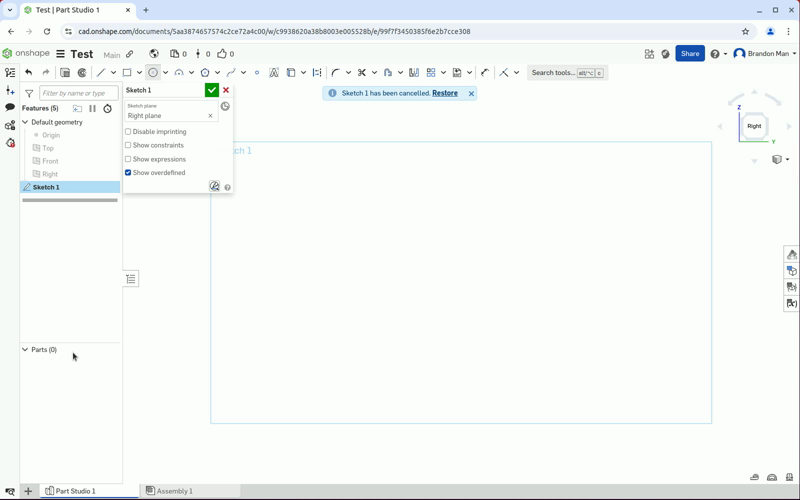
key_down(shift)
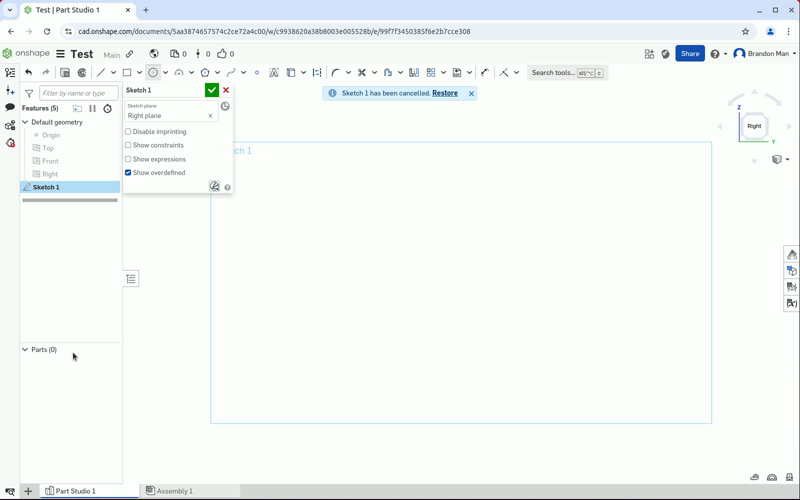
mouse_move(461, 282)
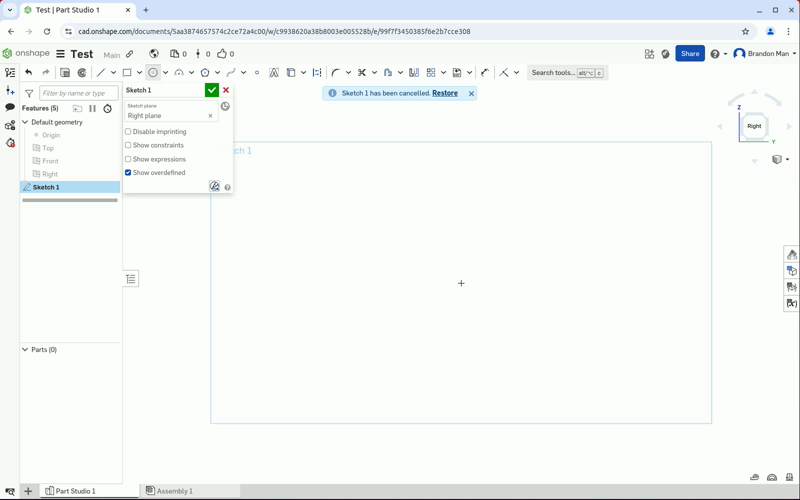
click(461, 282)
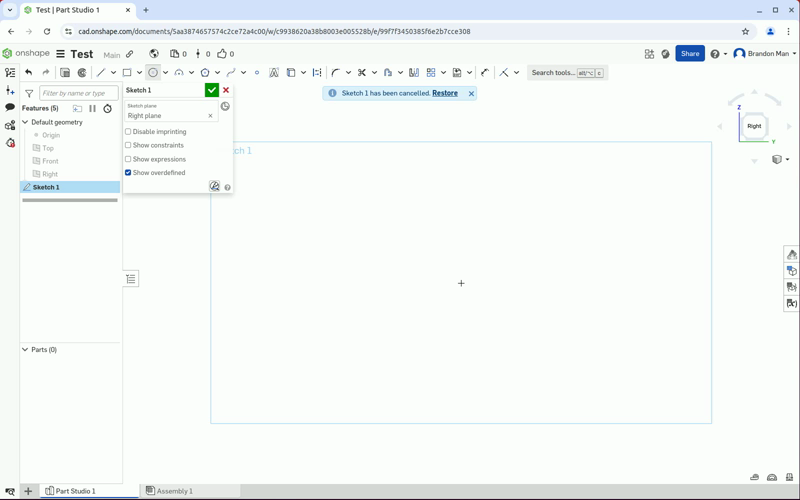
key_up(shift)
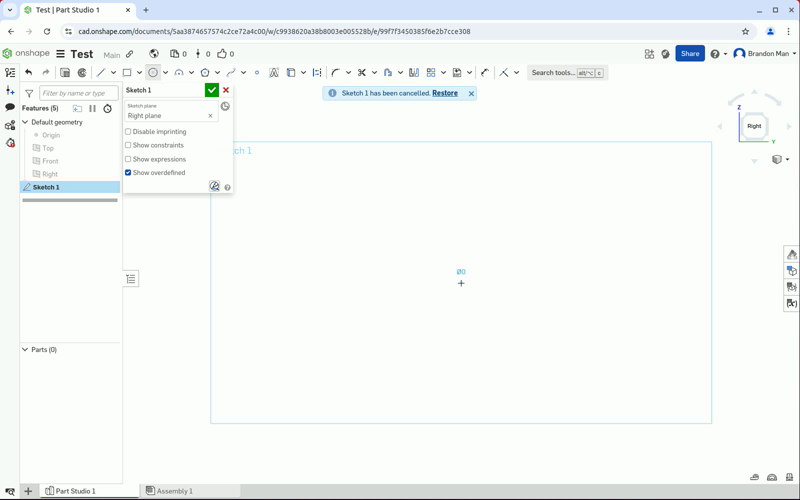
mouse_move(499, 282)
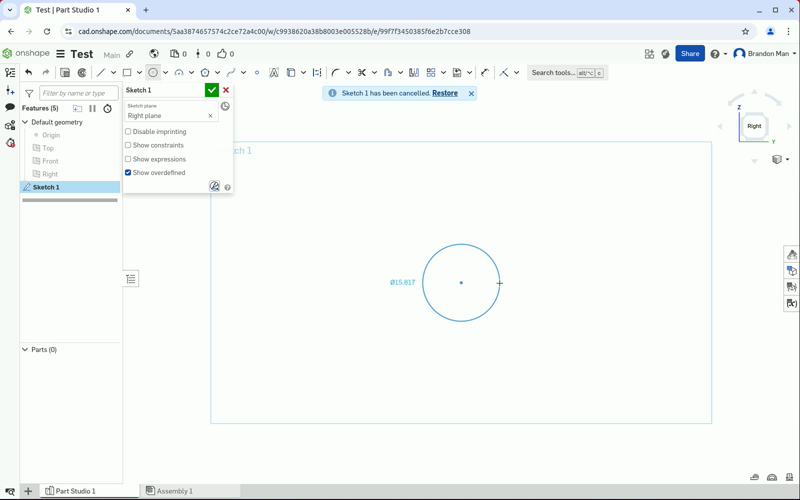
click(499, 282)
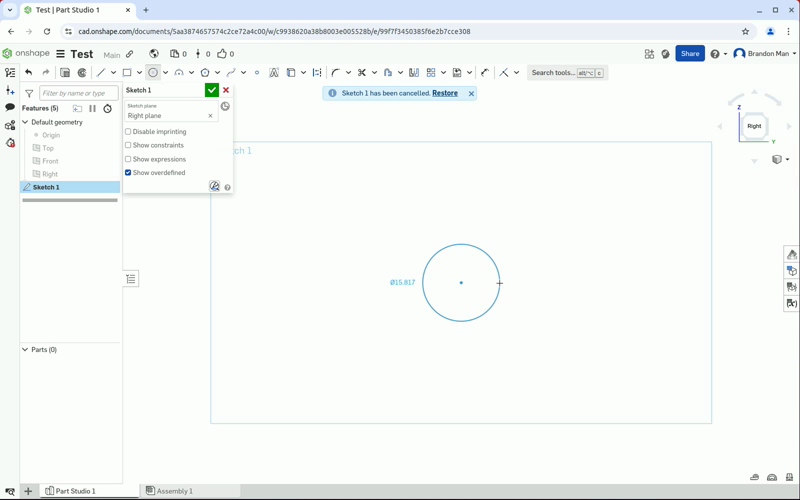
key(esc)
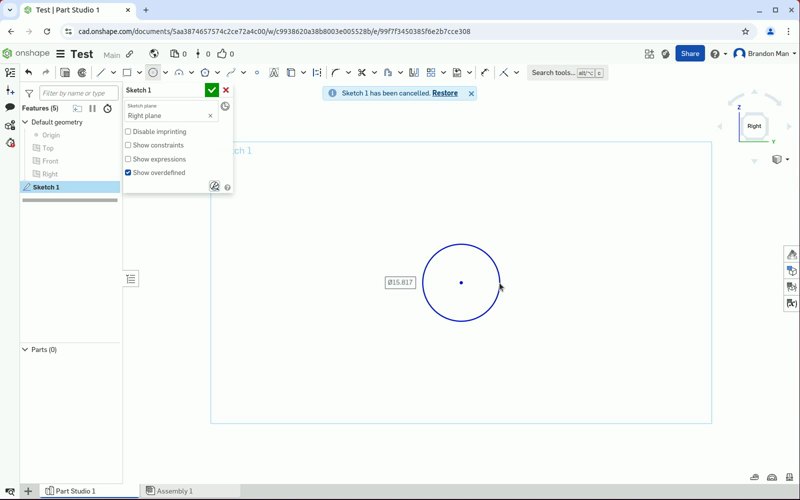
mouse_move(462, 307)
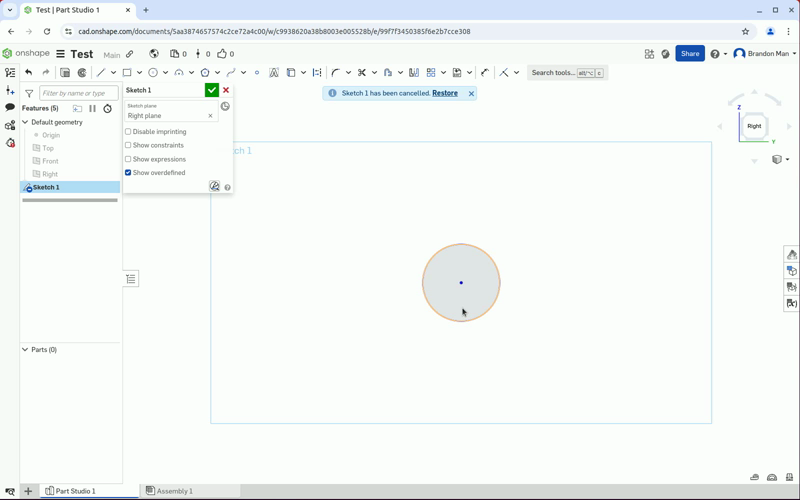
click(462, 307)
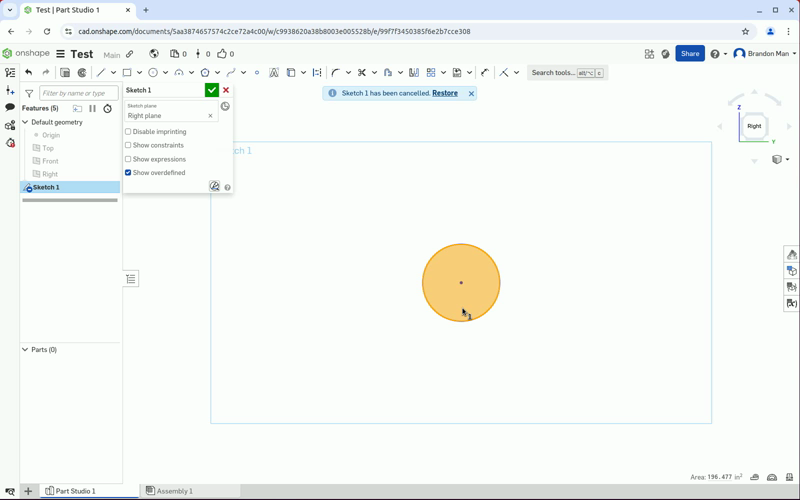
mouse_move(73, 352)
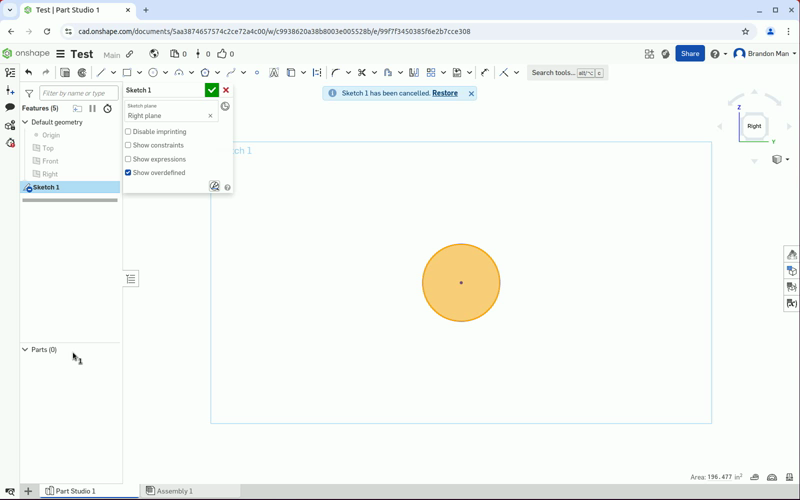
key(shift+y)
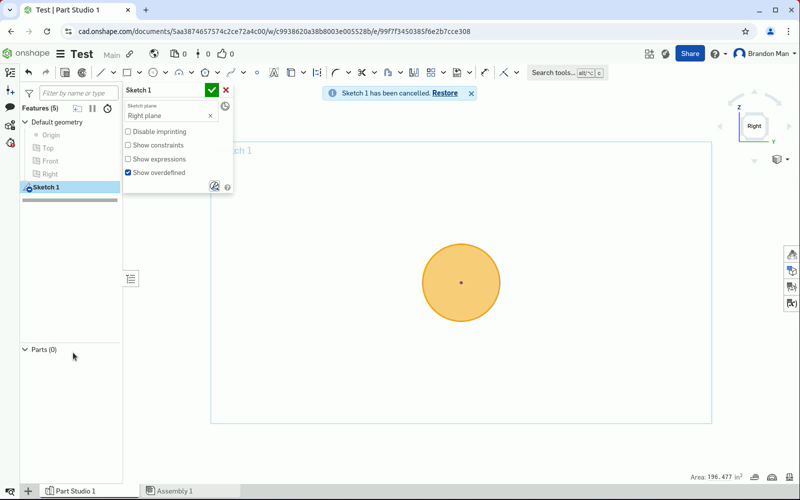
key(shift+e)
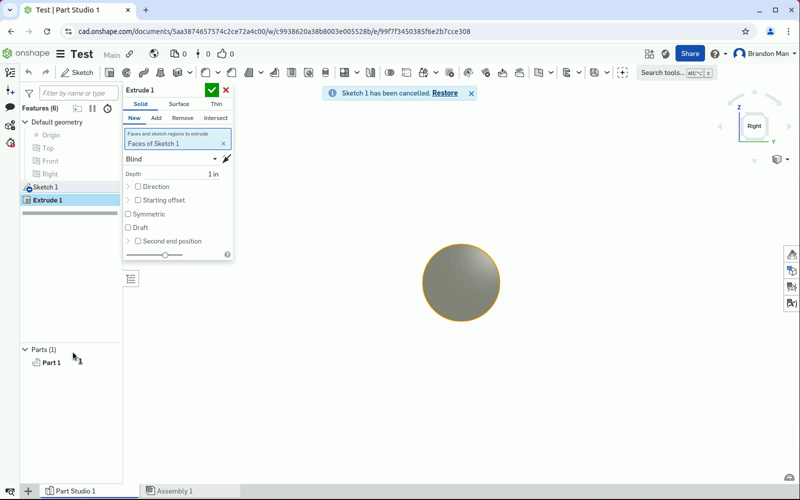
mouse_move(143, 106)
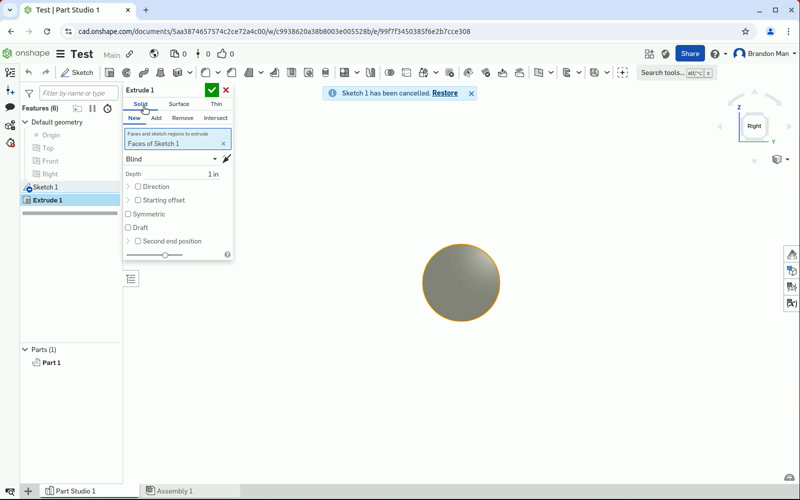
click(143, 106)
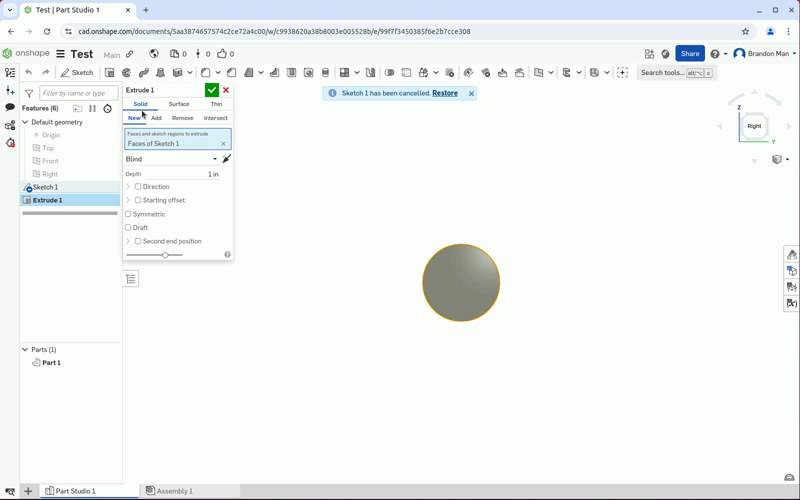
mouse_move(137, 120)
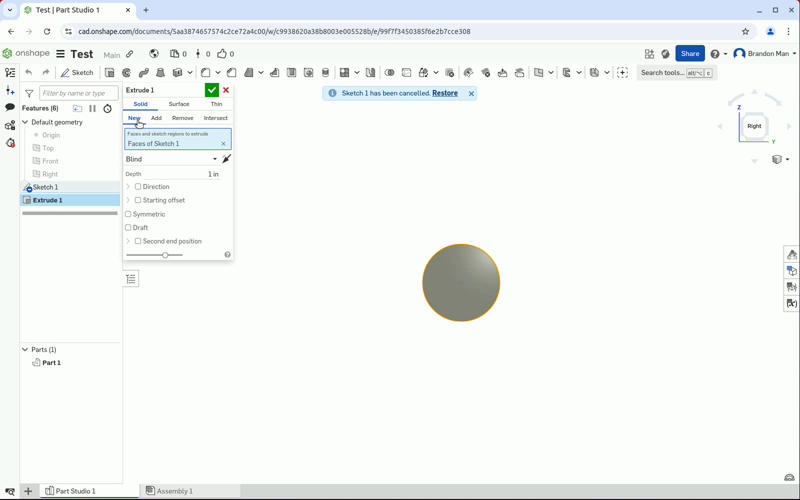
click(137, 120)
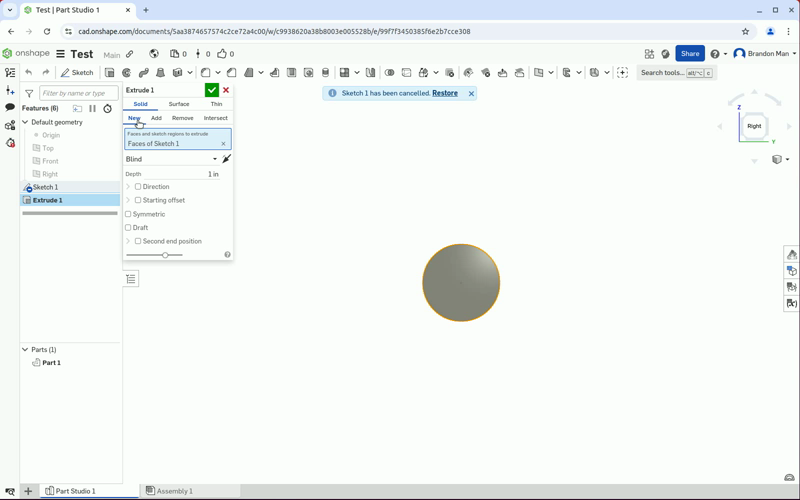
key(tab, 4)
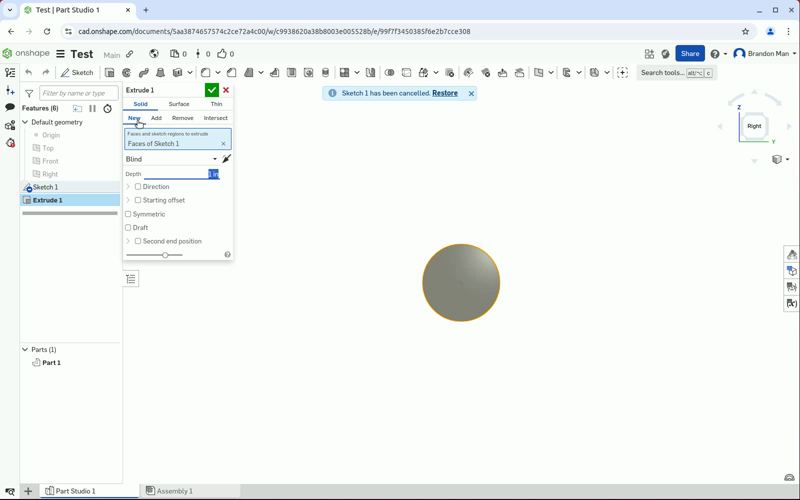
text(11.554)
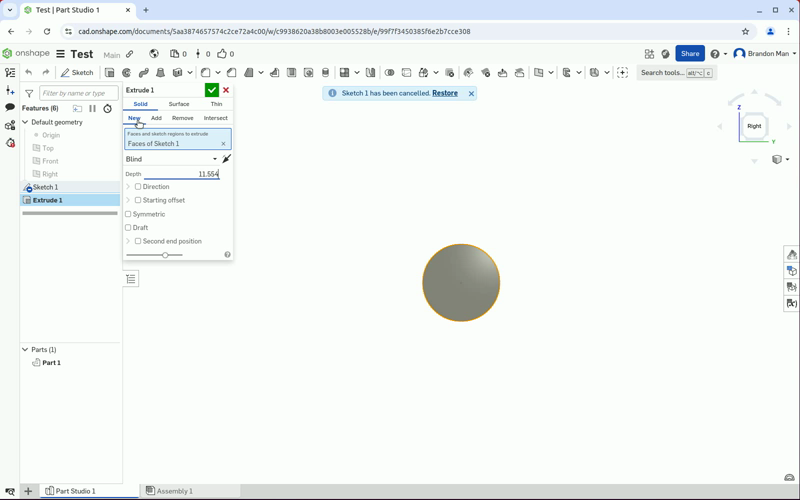
key(enter)
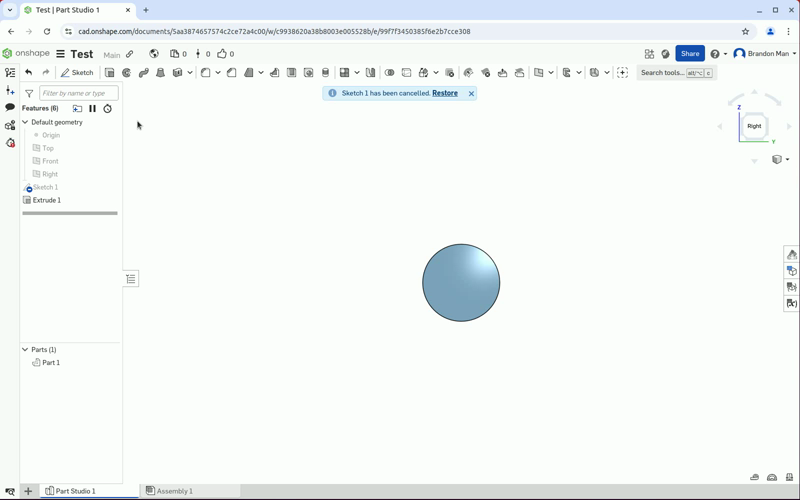
key(shift+h)
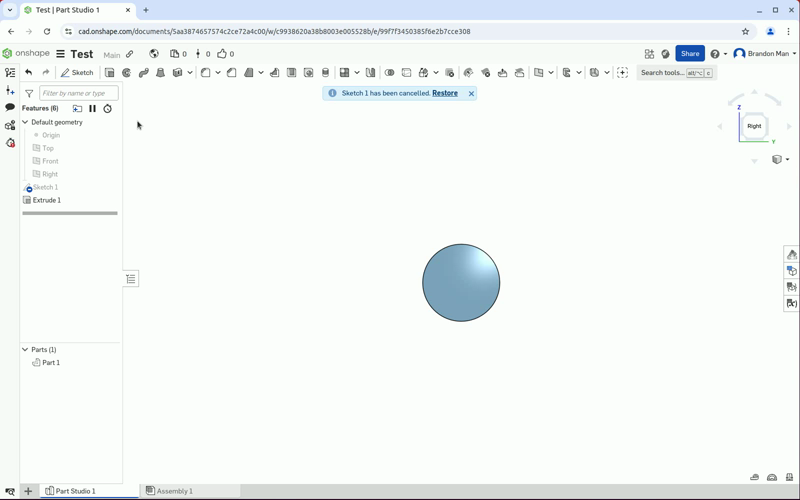
key(shift+h)
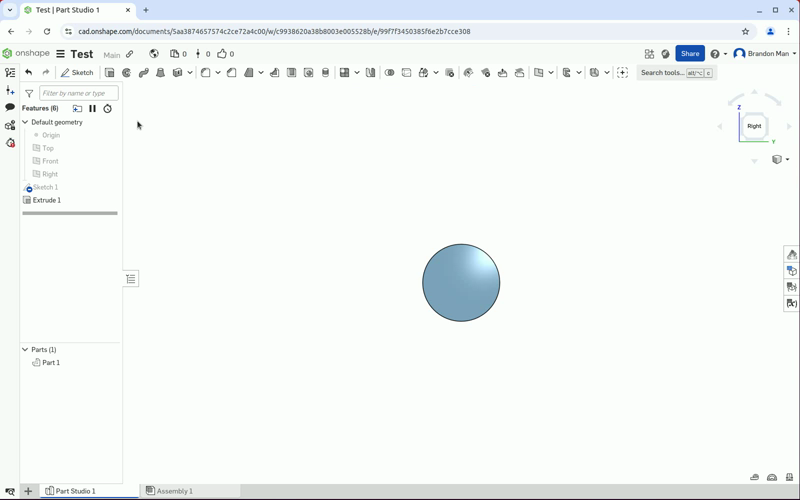
mouse_move(73, 189)
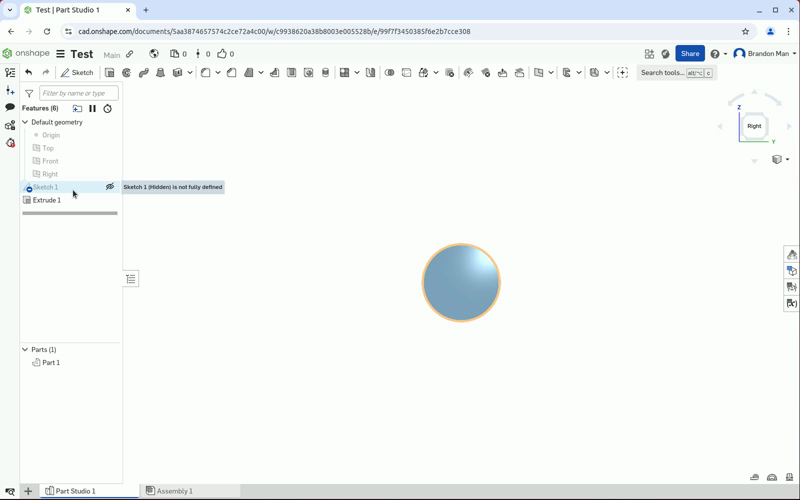
click(73, 189)
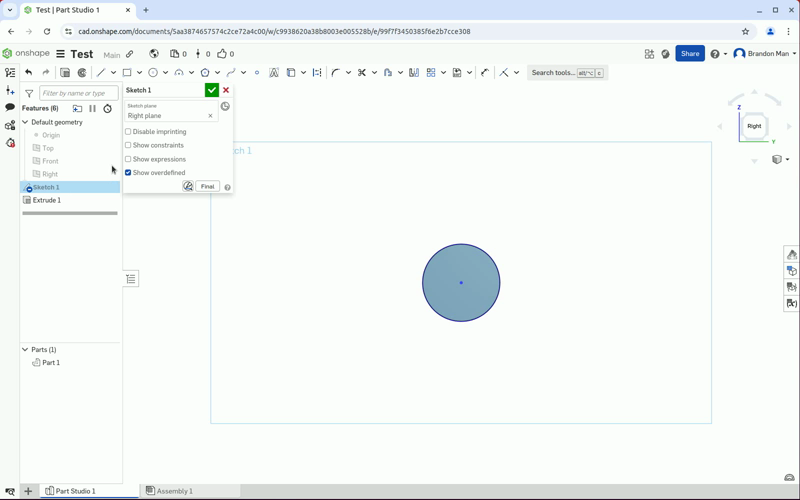
mouse_move(229, 92)
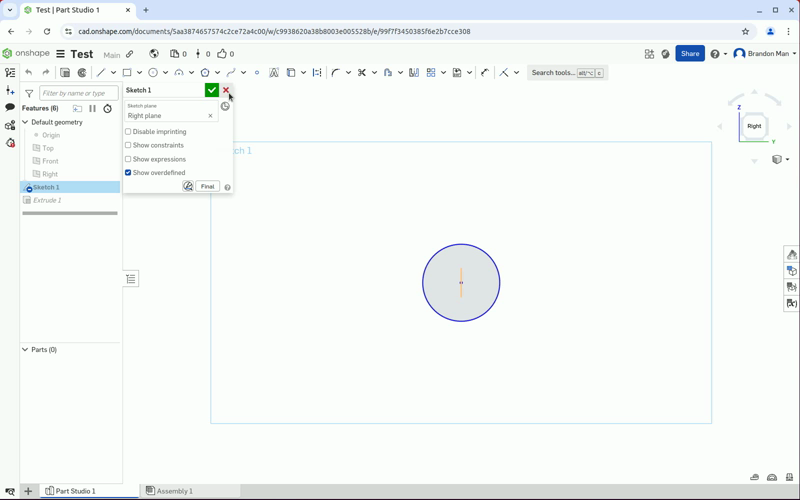
click(229, 92)
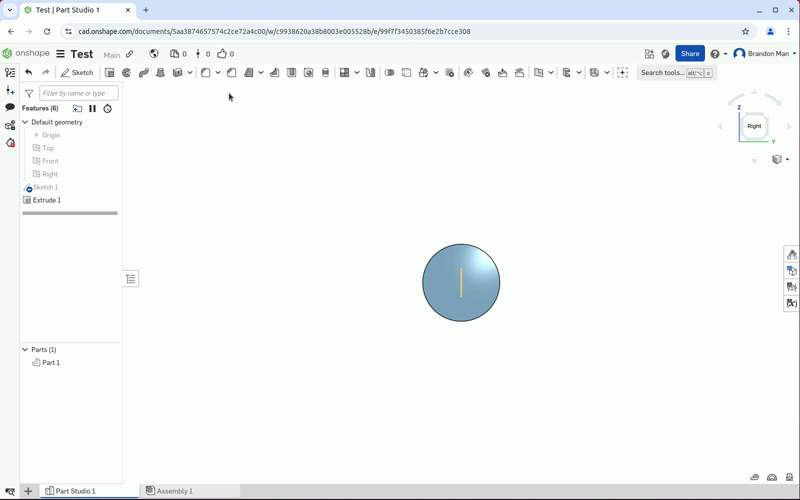
mouse_move(541, 75)
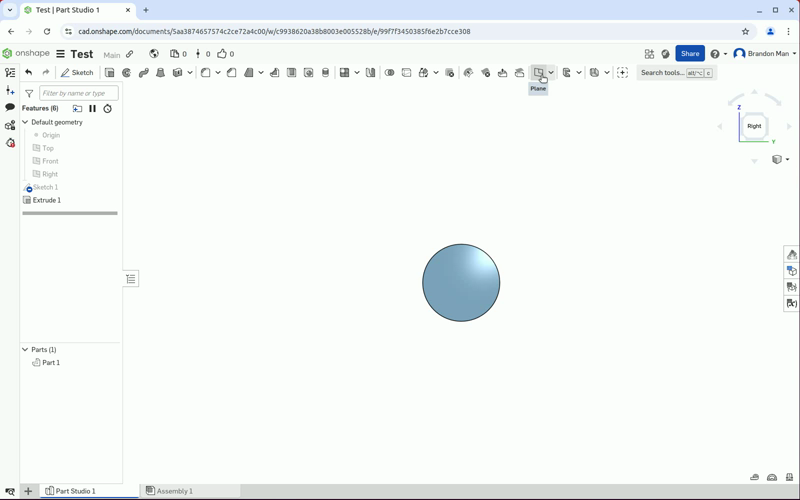
click(541, 75)
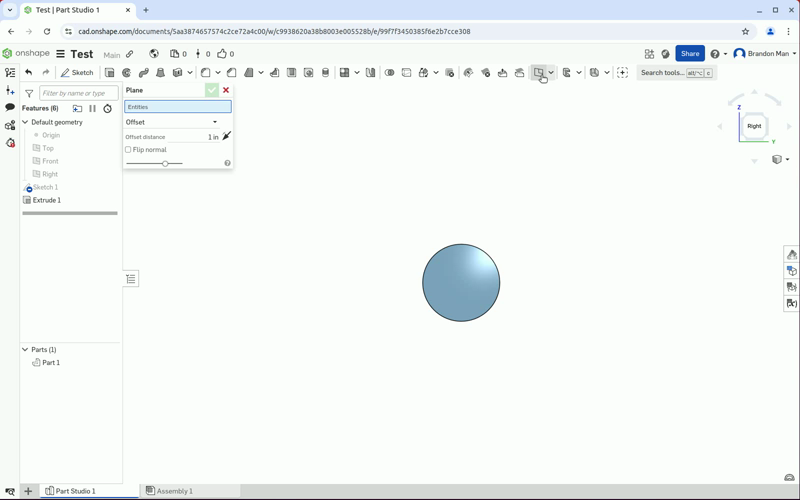
mouse_move(73, 176)
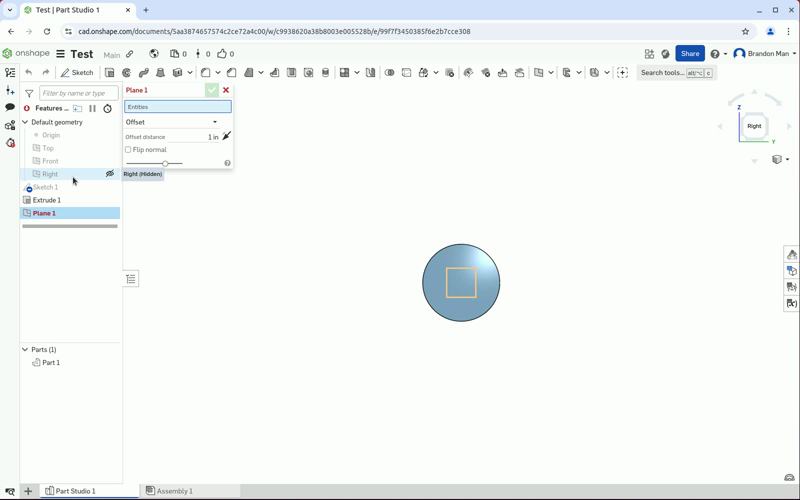
click(73, 176)
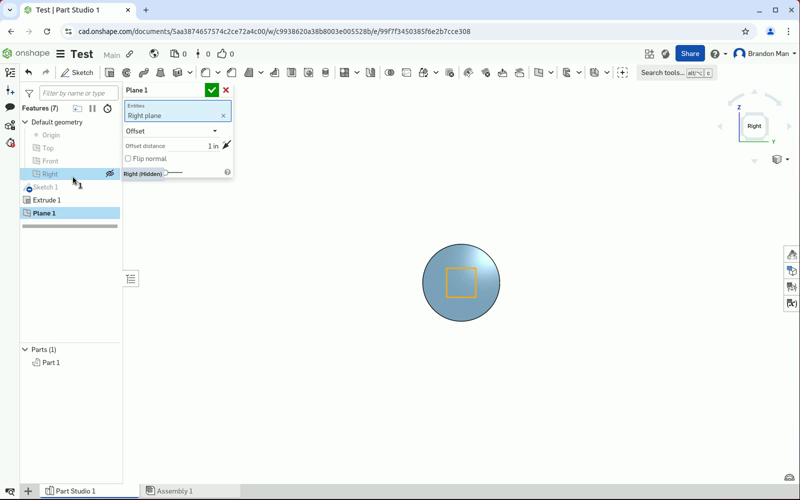
key(tab, 2)
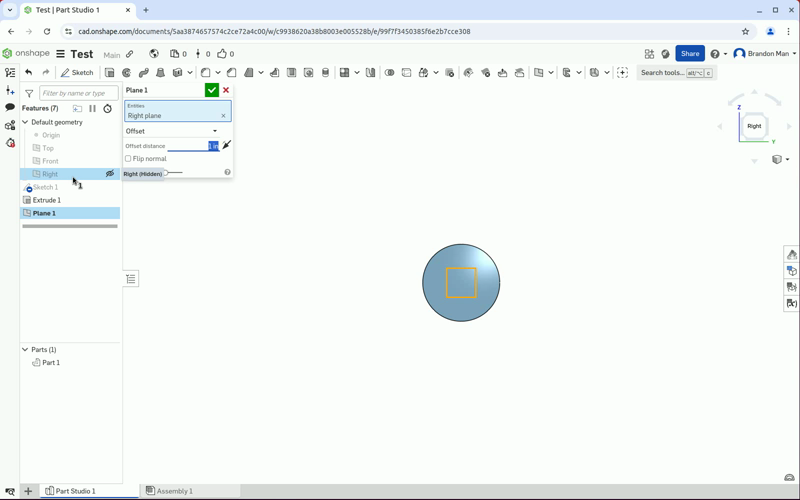
text(11.554)
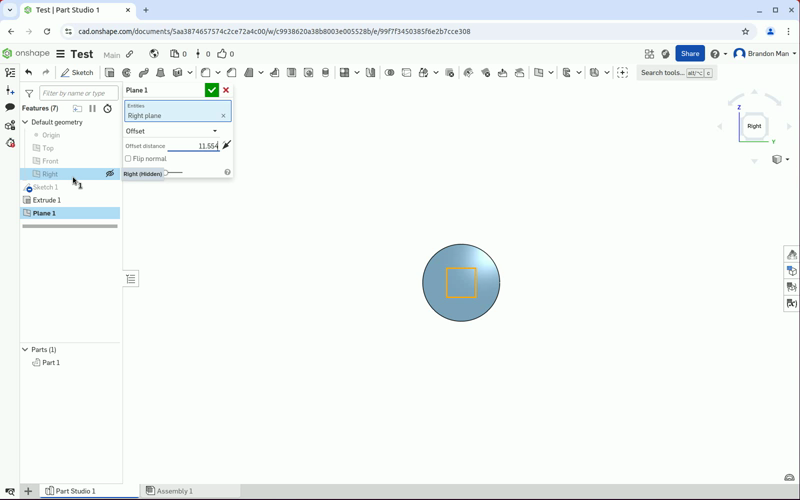
key(enter, 2)
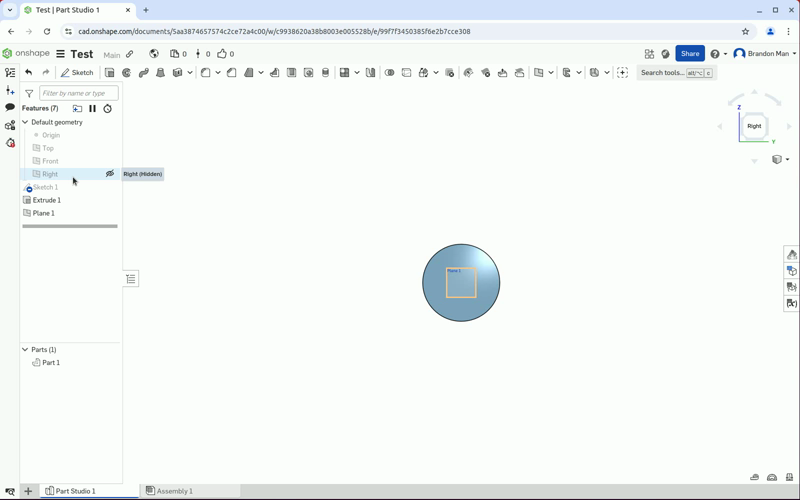
key(shift+s)
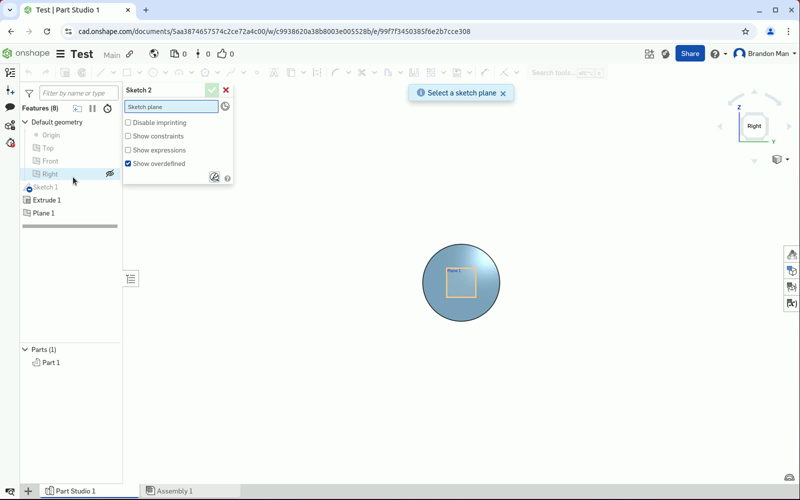
mouse_move(73, 215)
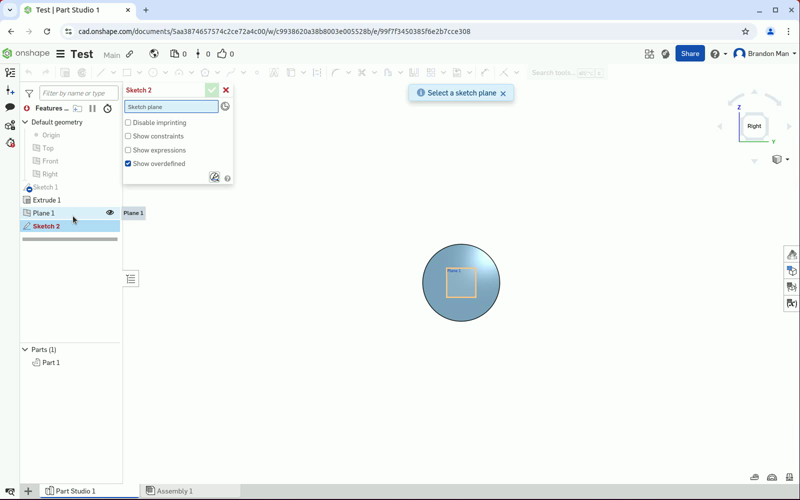
click(73, 215)
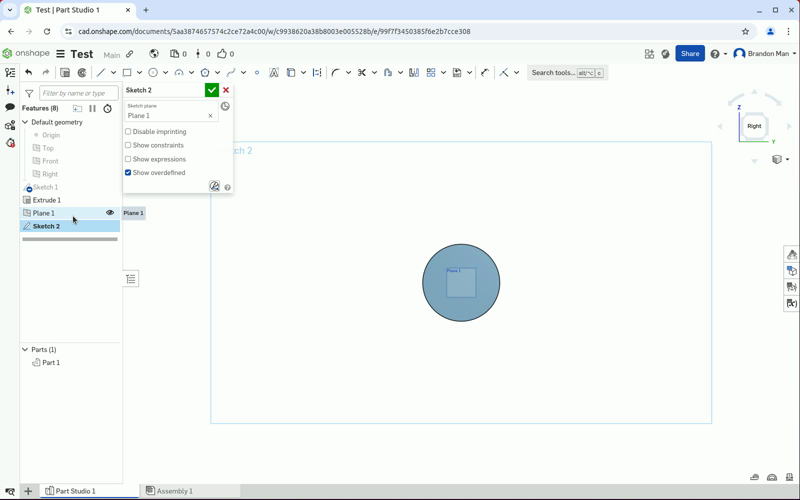
mouse_move(73, 352)
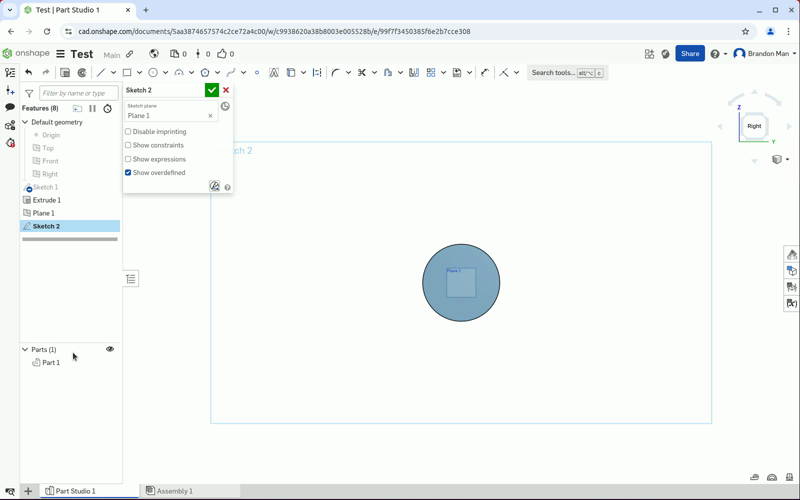
key(y)
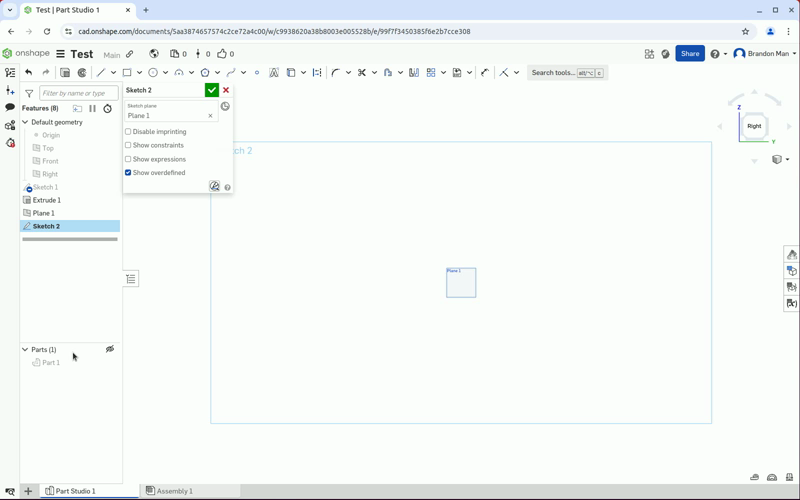
key(c)
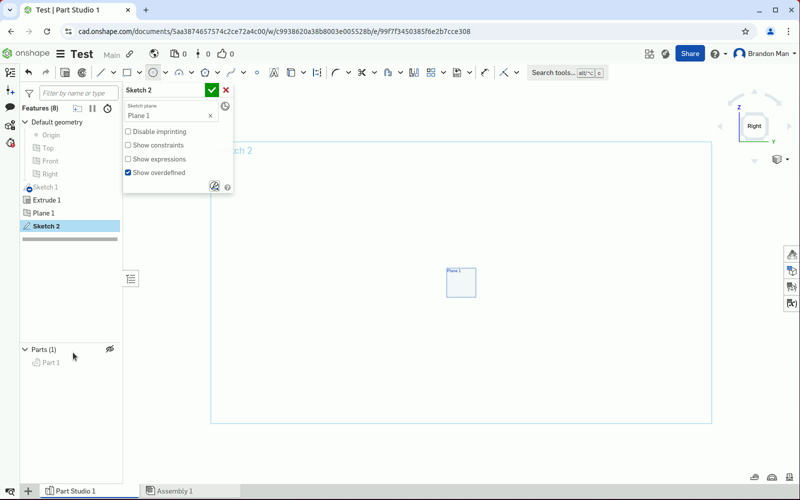
key_down(shift)
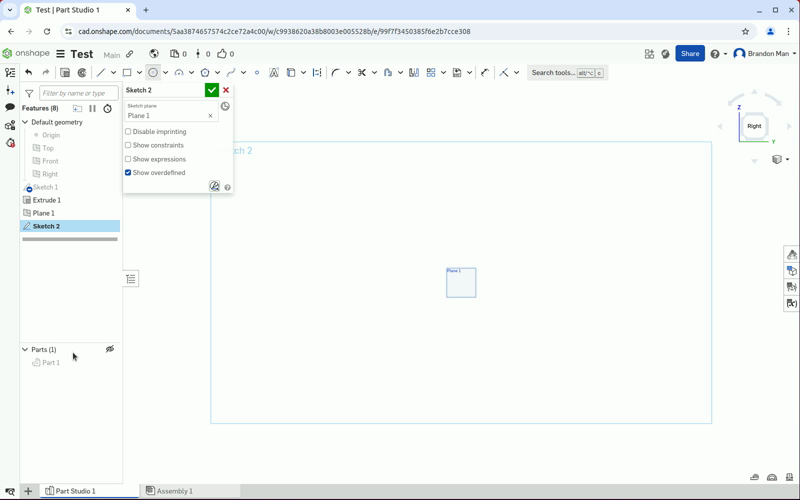
mouse_move(484, 295)
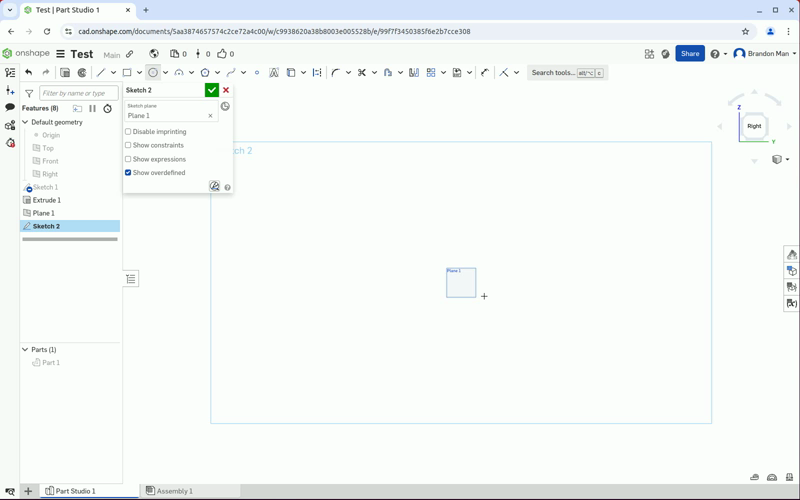
click(484, 295)
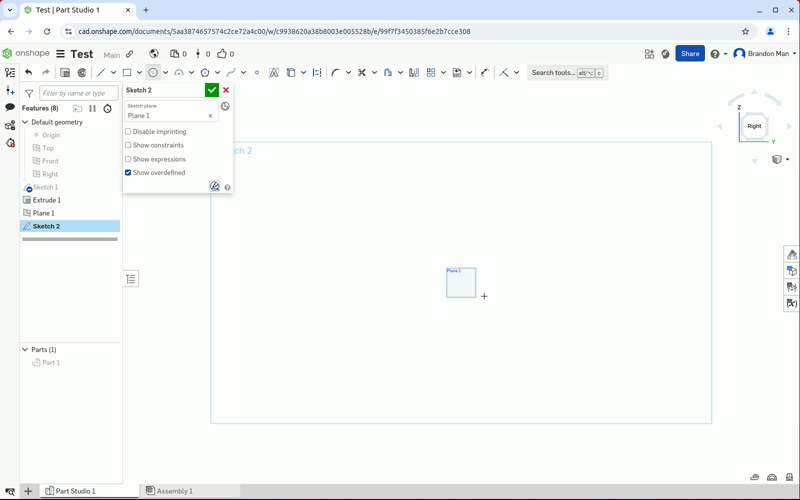
key_up(shift)
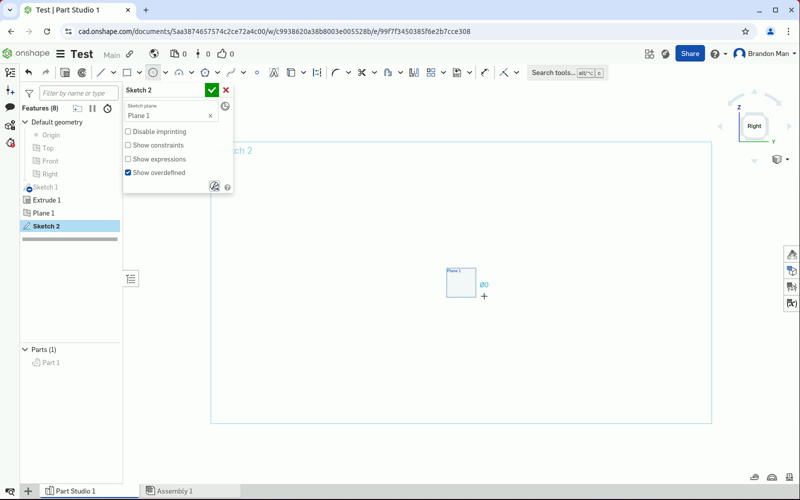
mouse_move(492, 295)
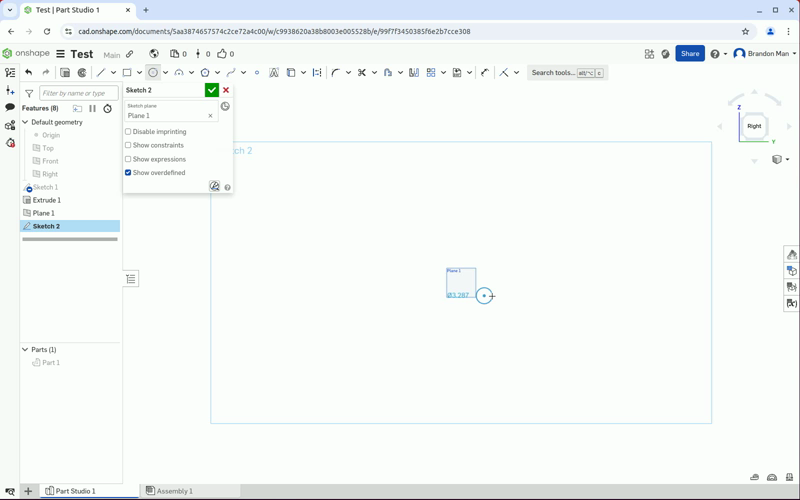
click(492, 295)
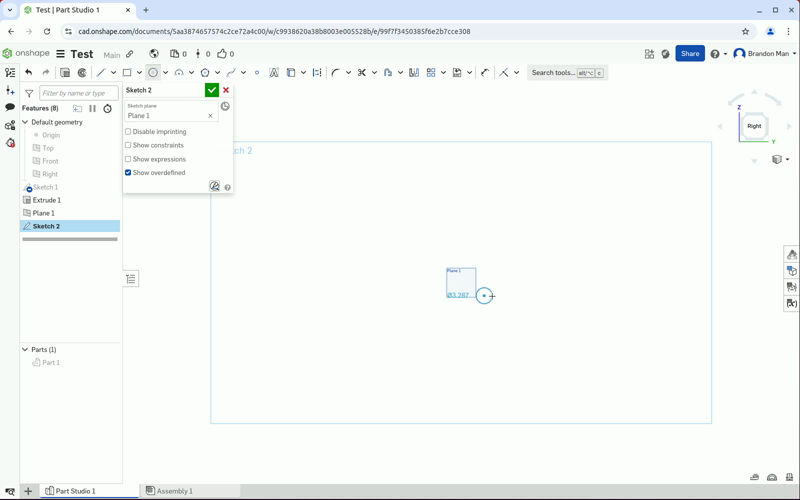
key(esc)
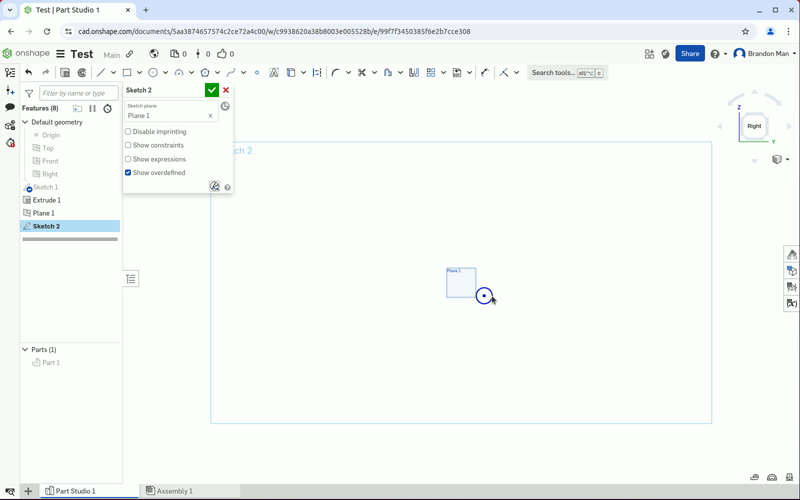
mouse_move(487, 295)
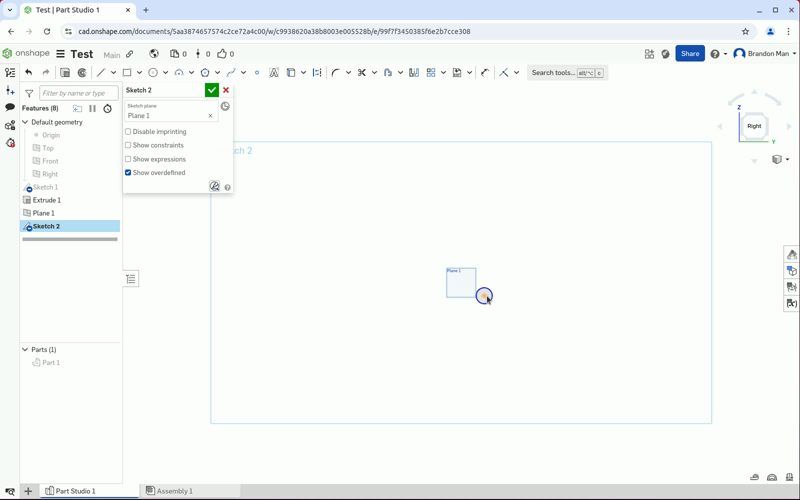
scroll(6)
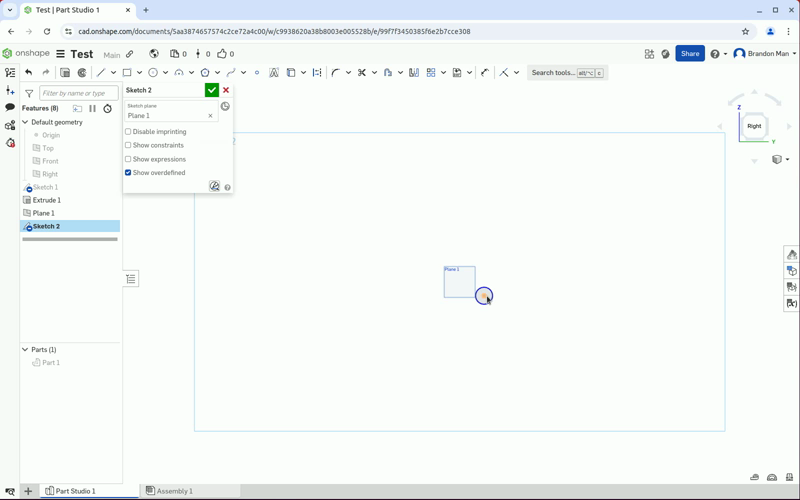
scroll(6)
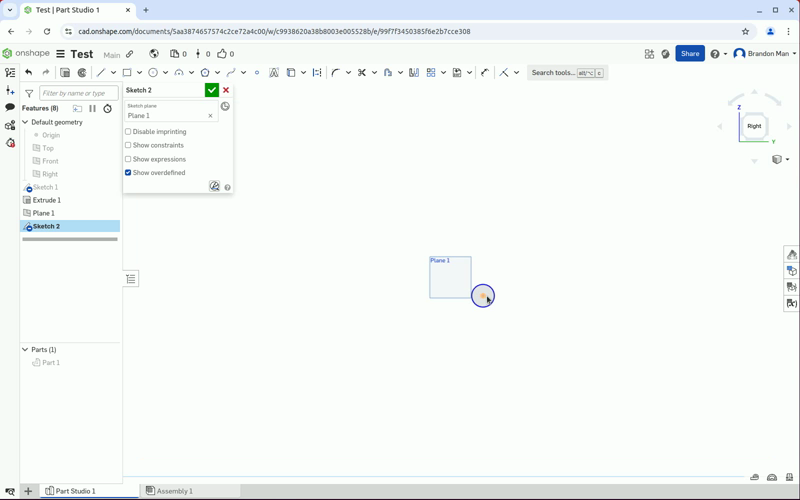
scroll(6)
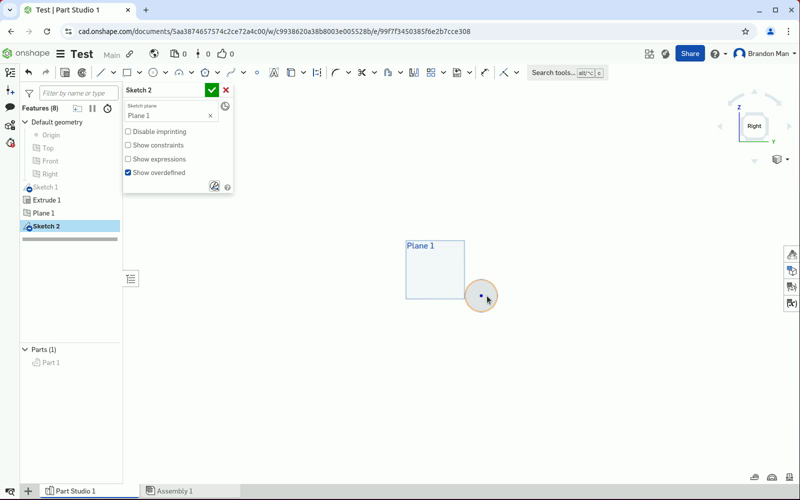
scroll(6)
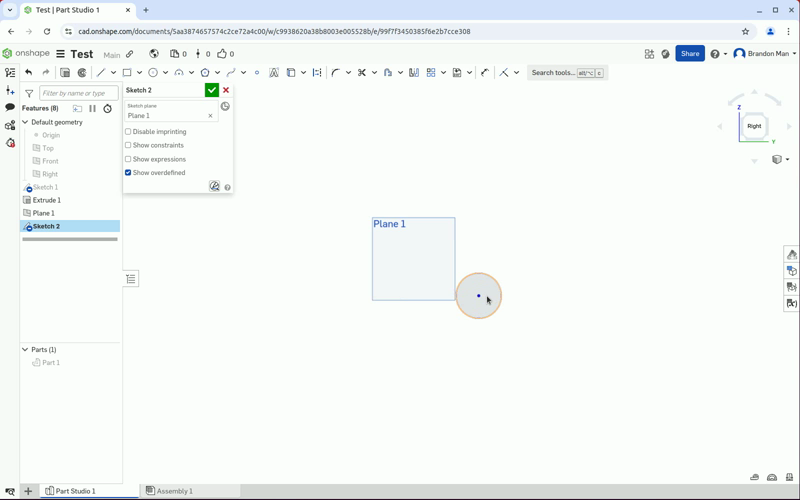
scroll(6)
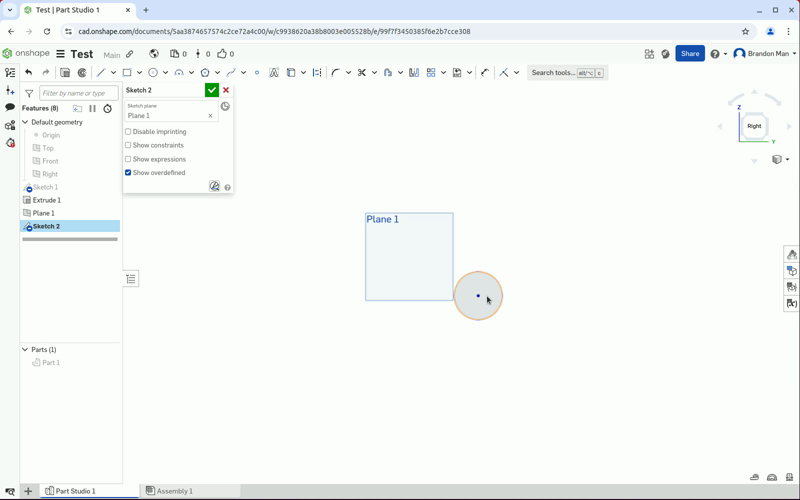
scroll(6)
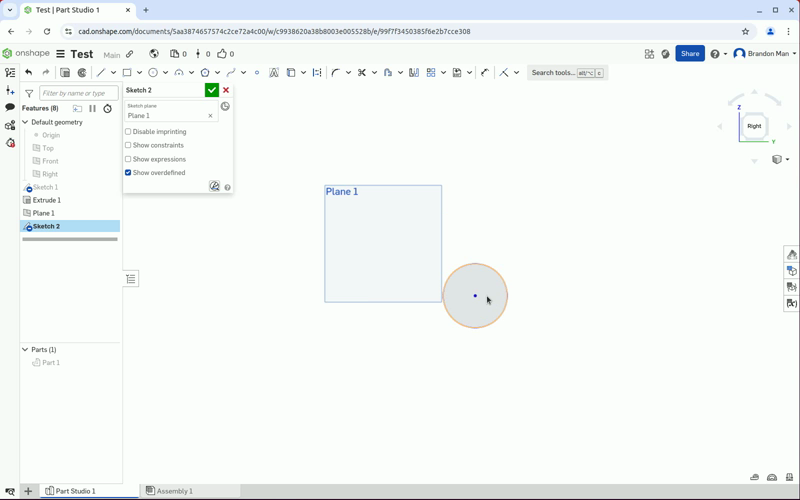
scroll(6)
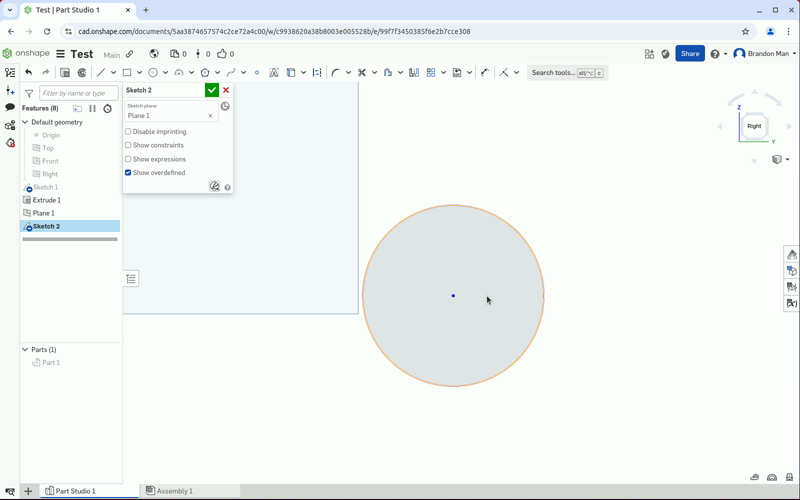
click(487, 295)
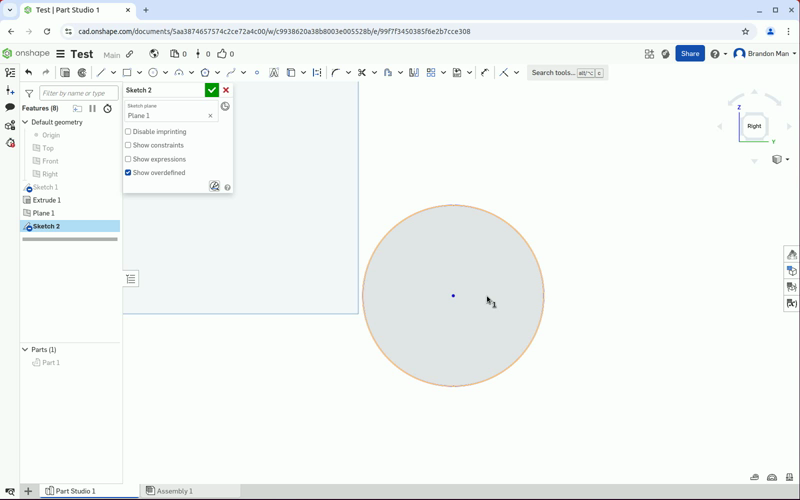
scroll(-6)
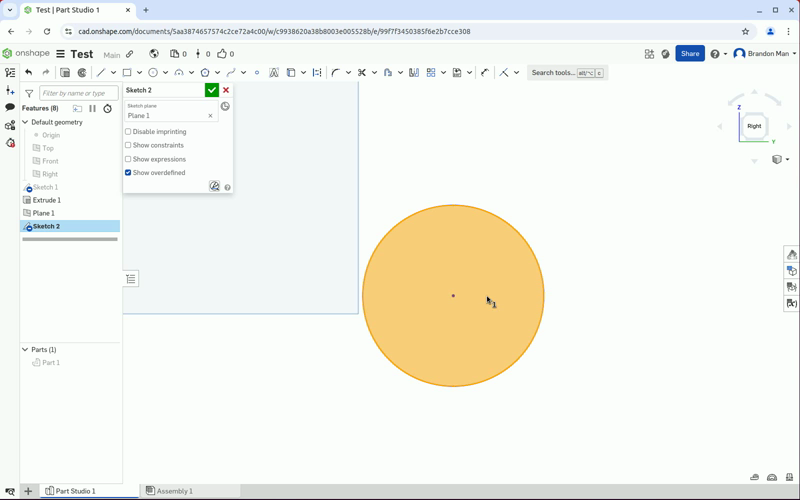
scroll(-6)
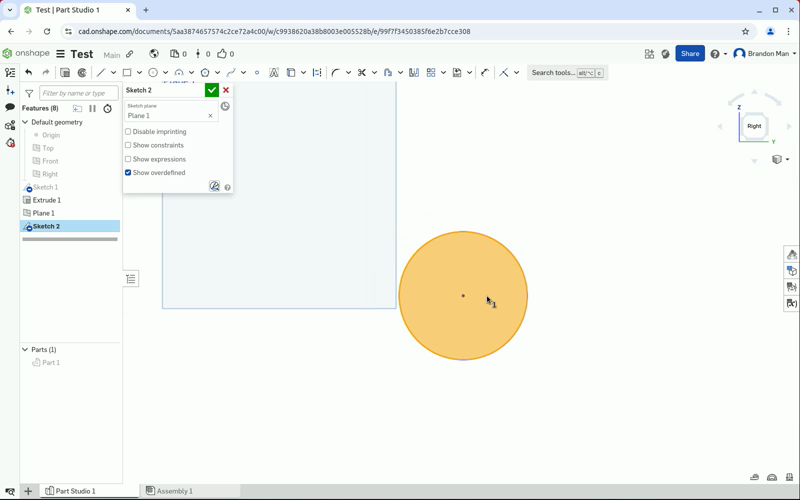
scroll(-6)
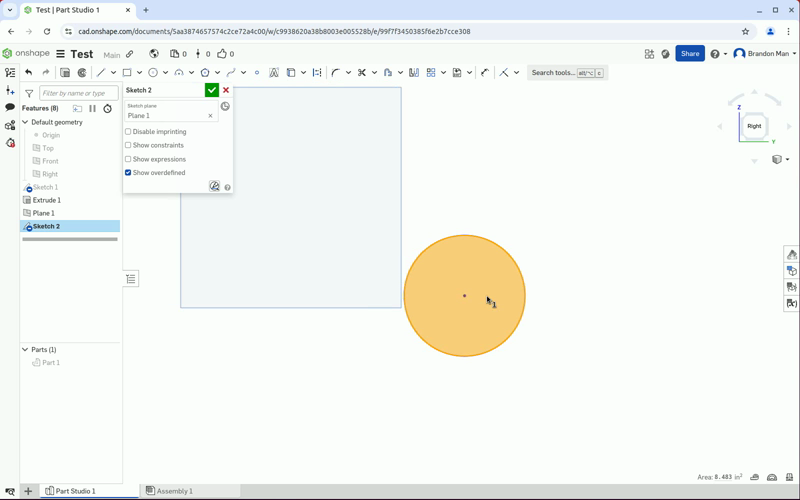
scroll(-6)
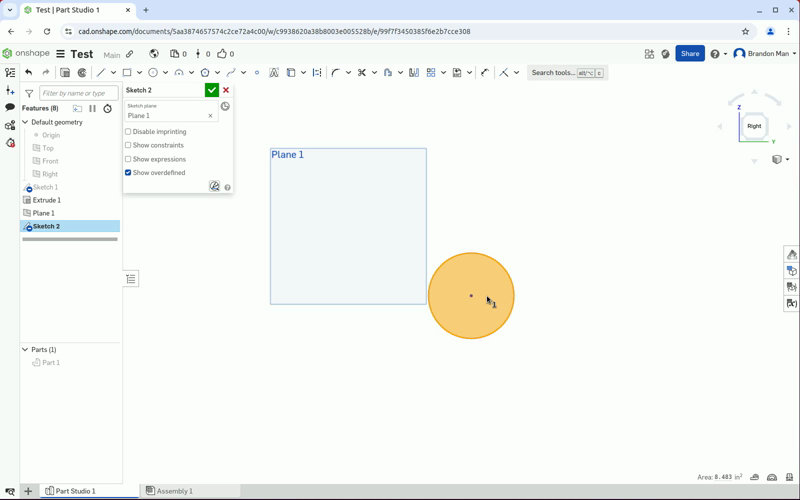
scroll(-6)
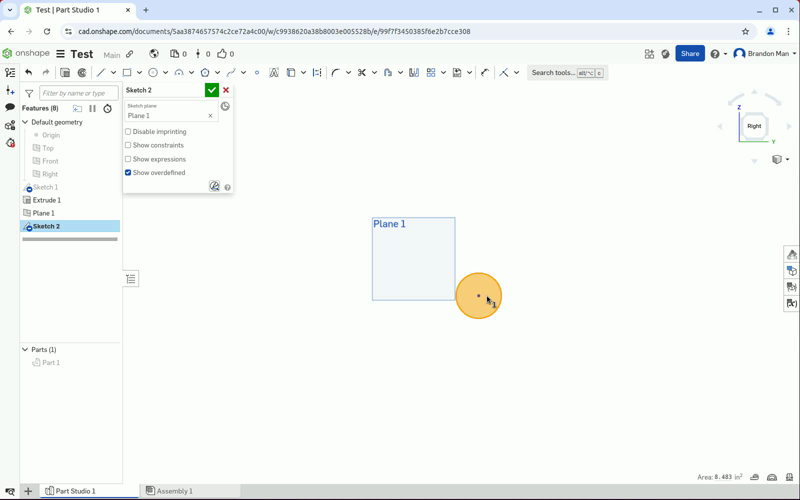
scroll(-6)
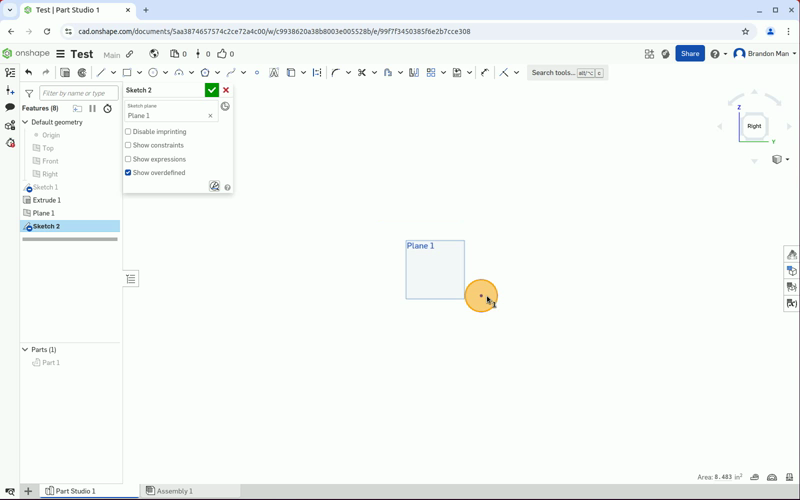
scroll(-6)
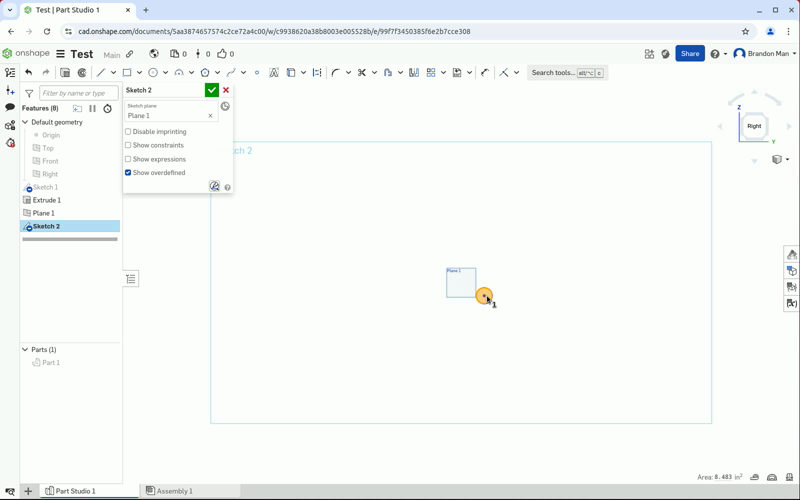
mouse_move(73, 352)
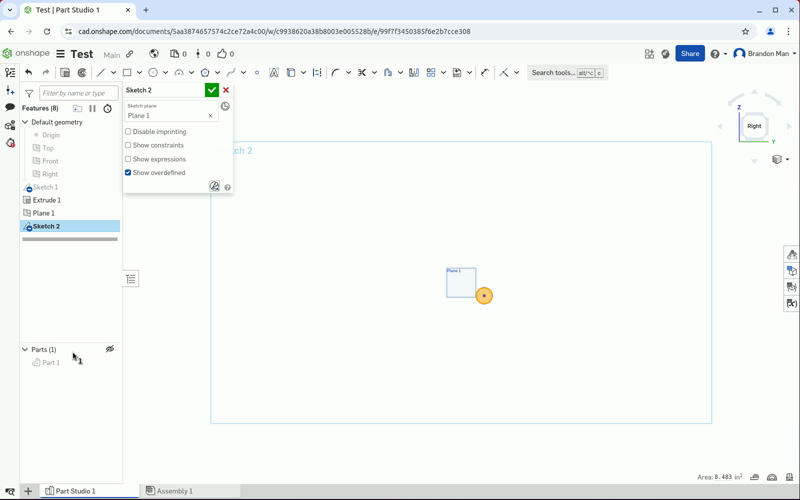
key(shift+y)
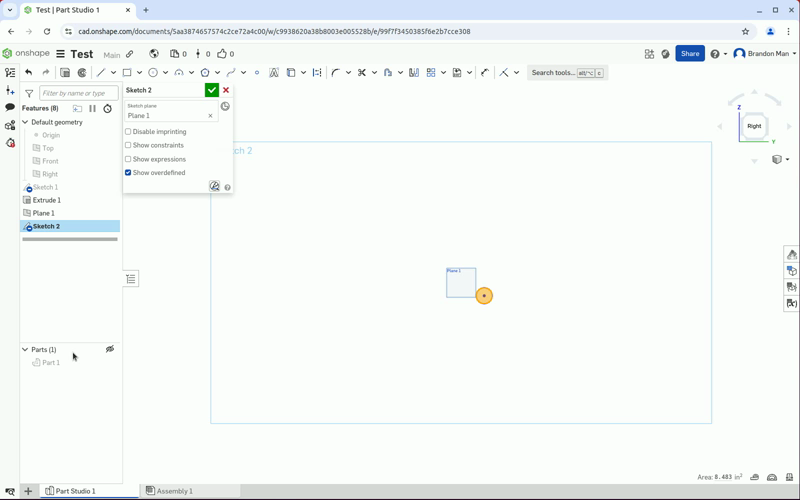
key(shift+e)
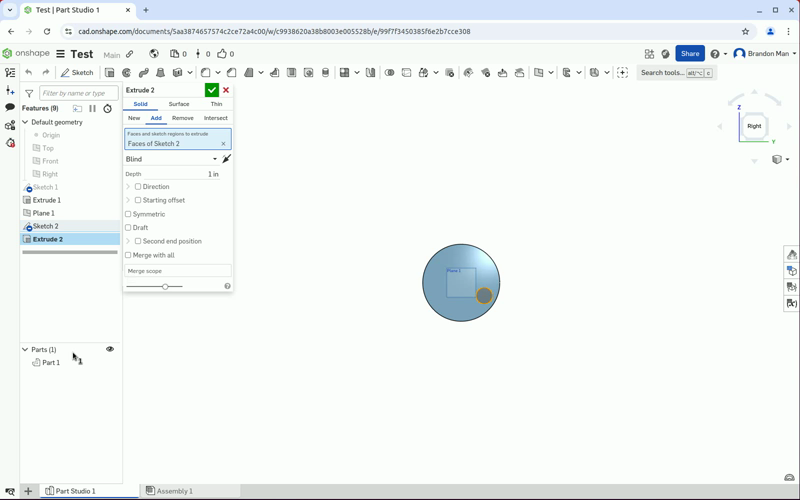
mouse_move(143, 106)
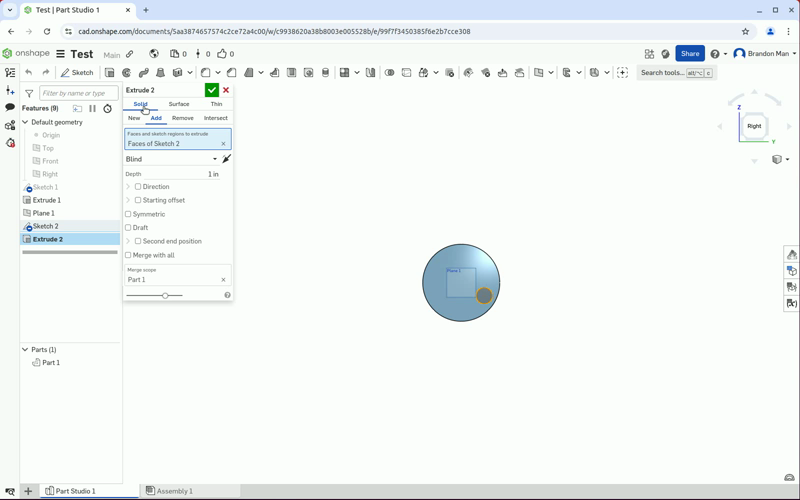
click(143, 106)
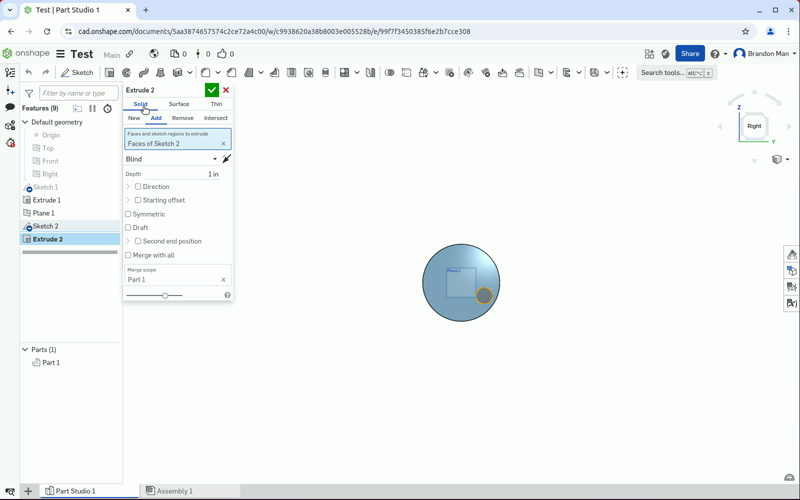
mouse_move(137, 120)
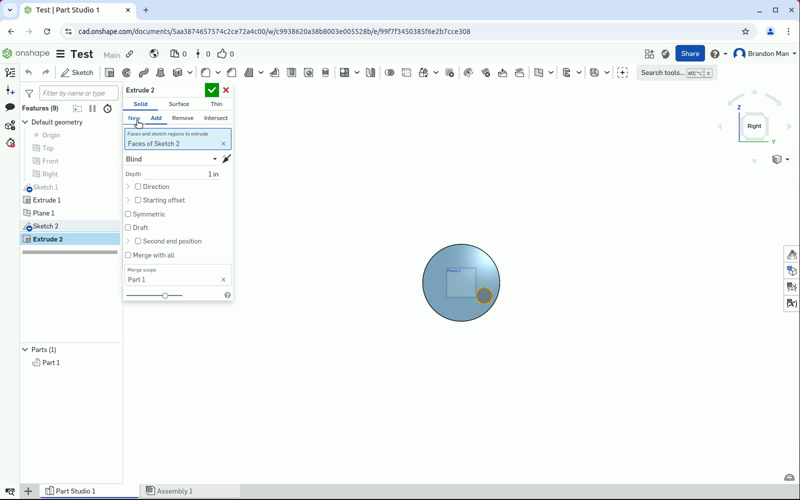
click(137, 120)
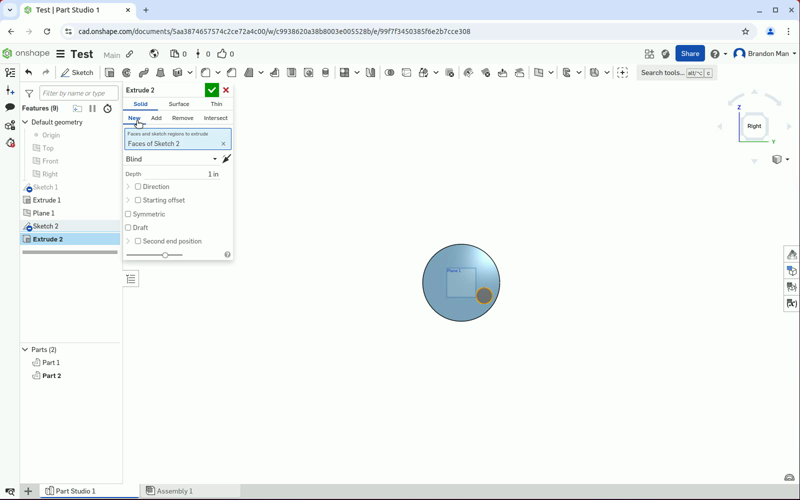
key(tab, 4)
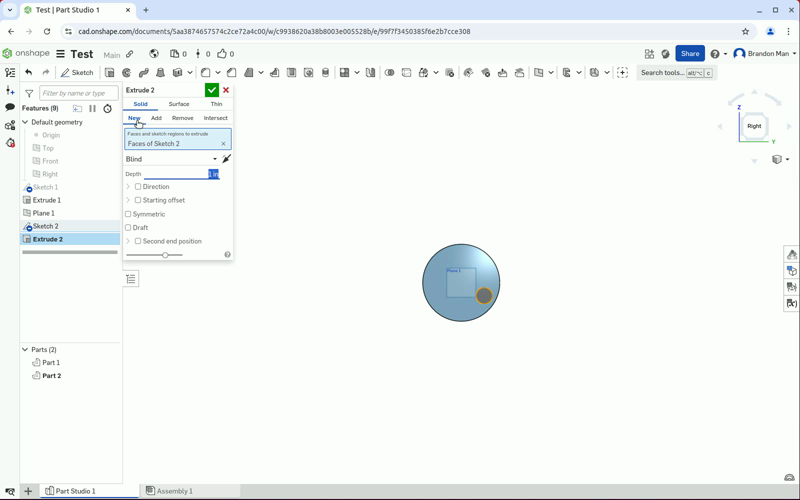
text(11.554)
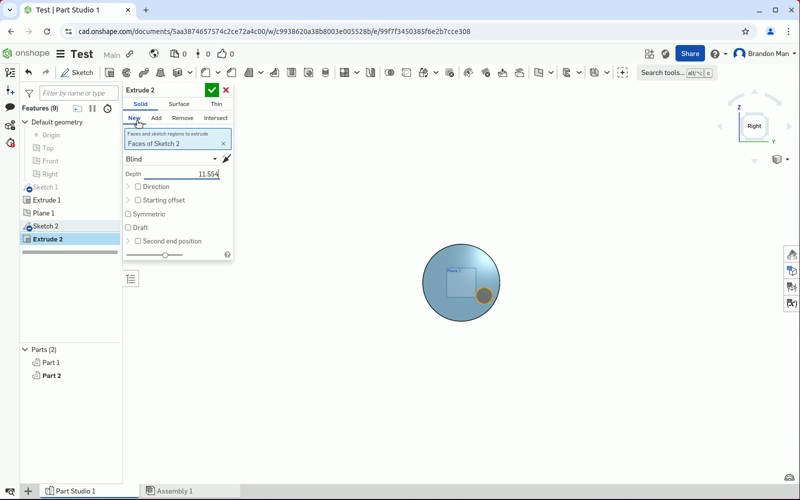
key(enter)
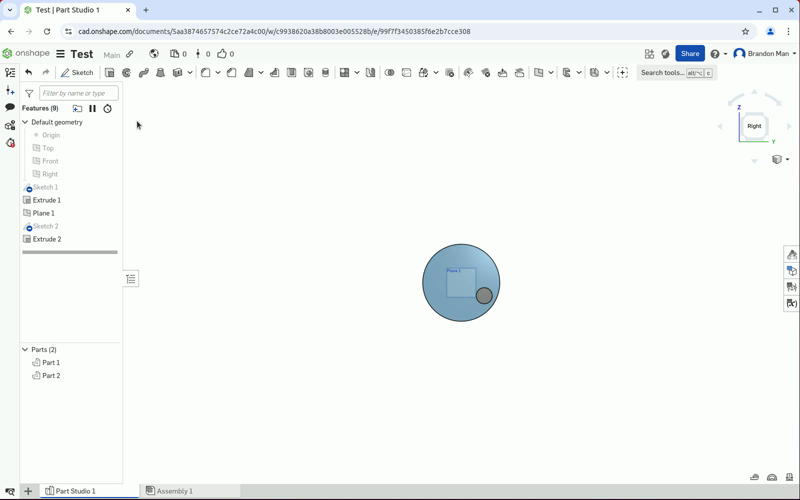
key(shift+h)
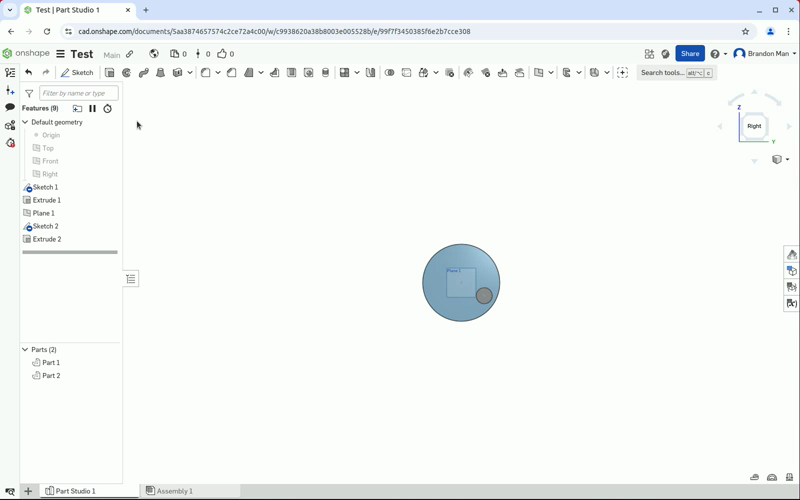
key(shift+h)
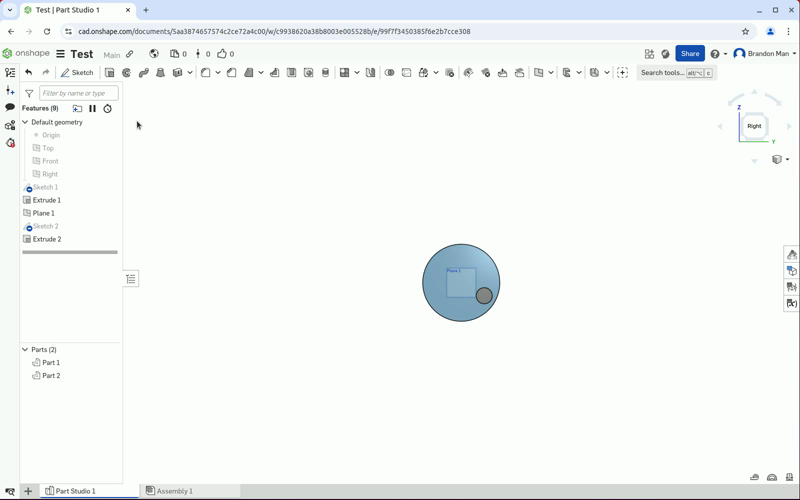
mouse_move(73, 189)
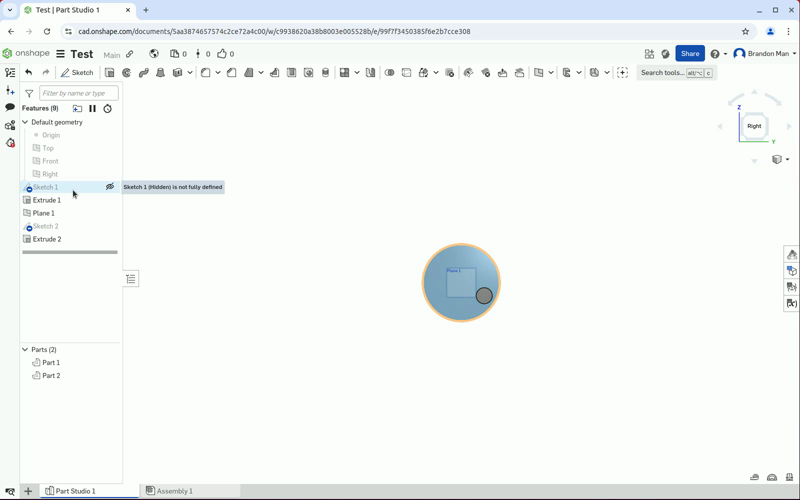
click(73, 189)
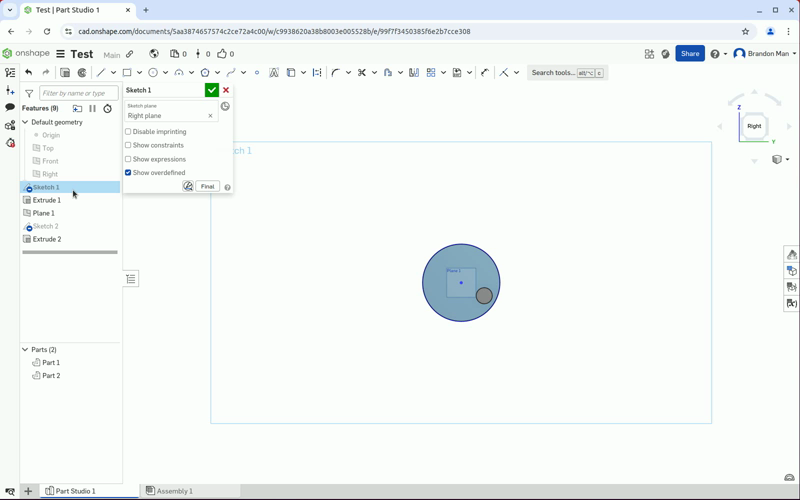
mouse_move(229, 92)
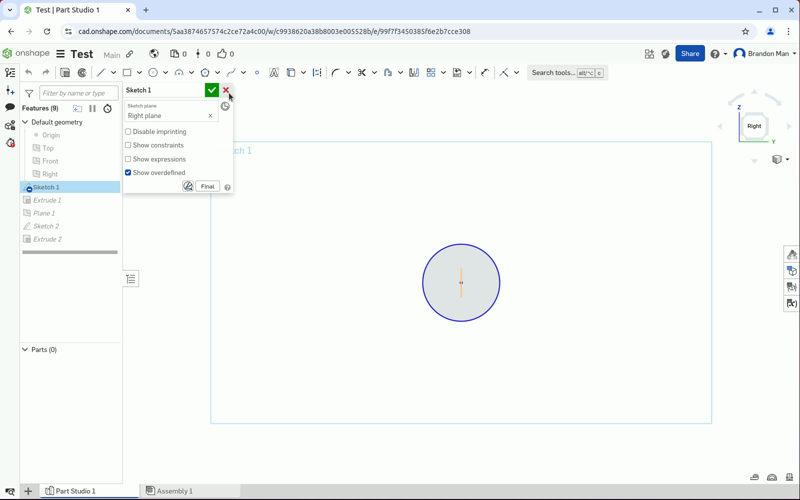
click(229, 92)
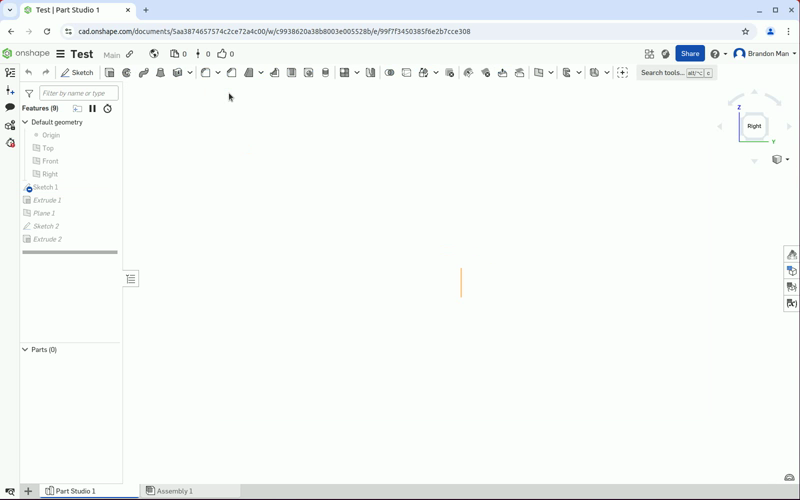
key(shift+s)
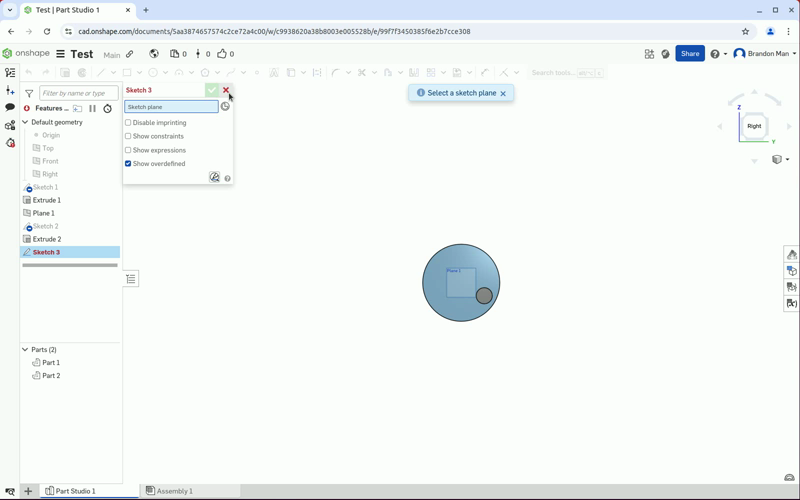
mouse_move(73, 215)
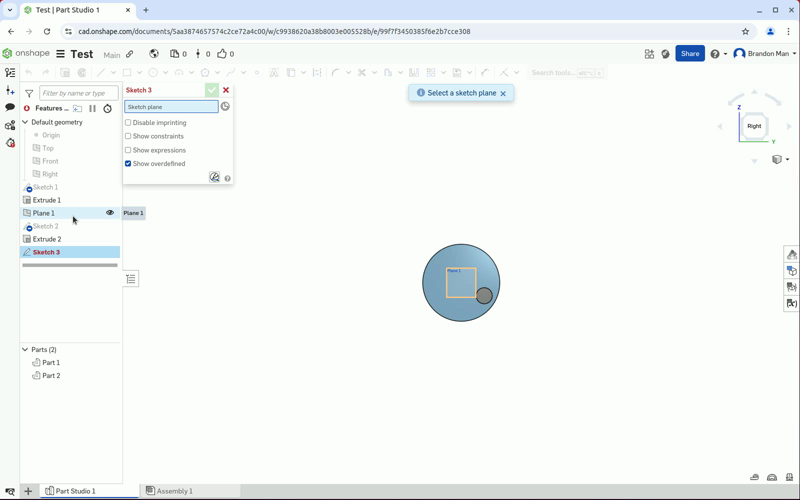
click(73, 215)
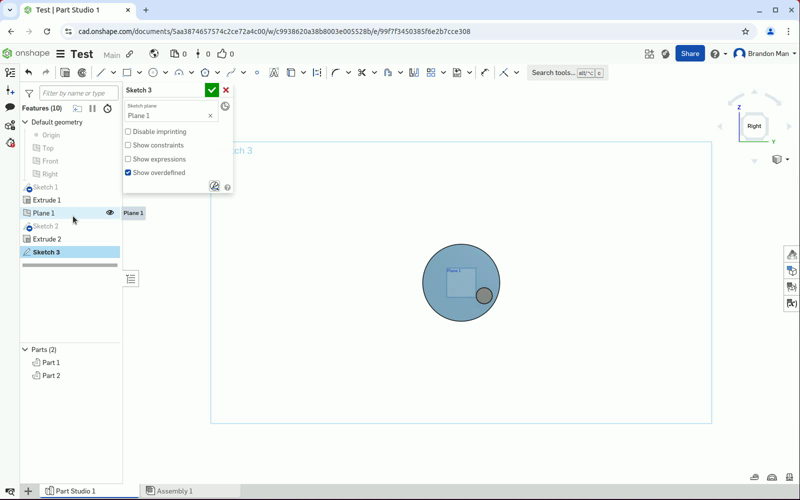
mouse_move(73, 352)
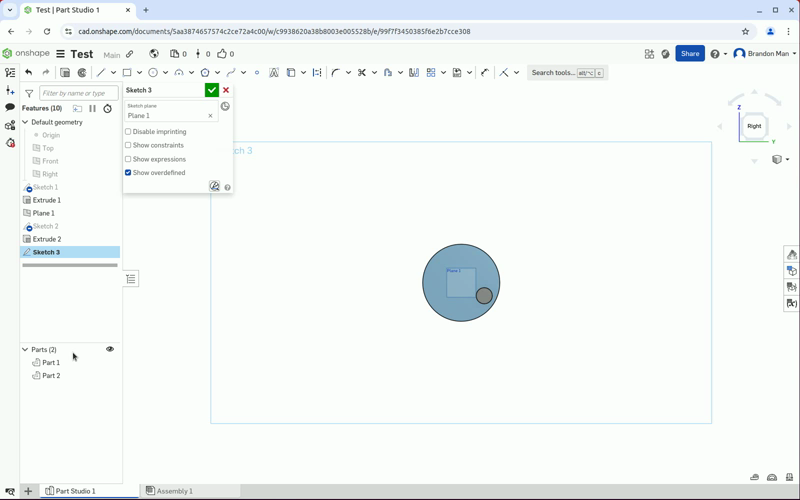
key(y)
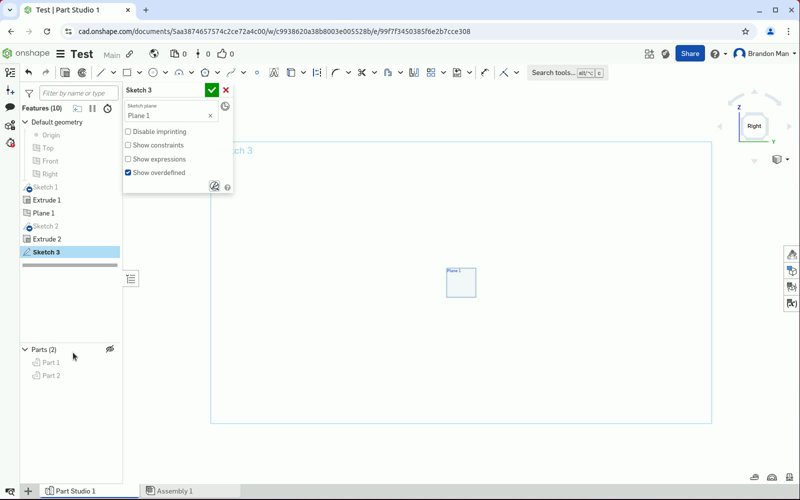
key(c)
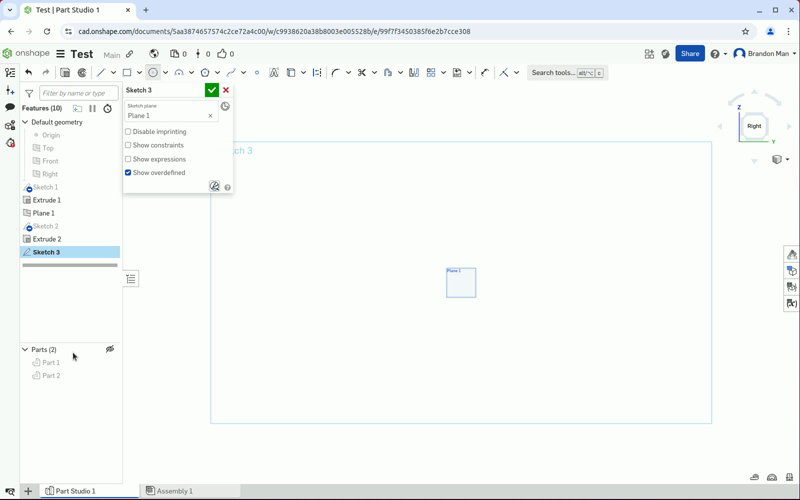
key_down(shift)
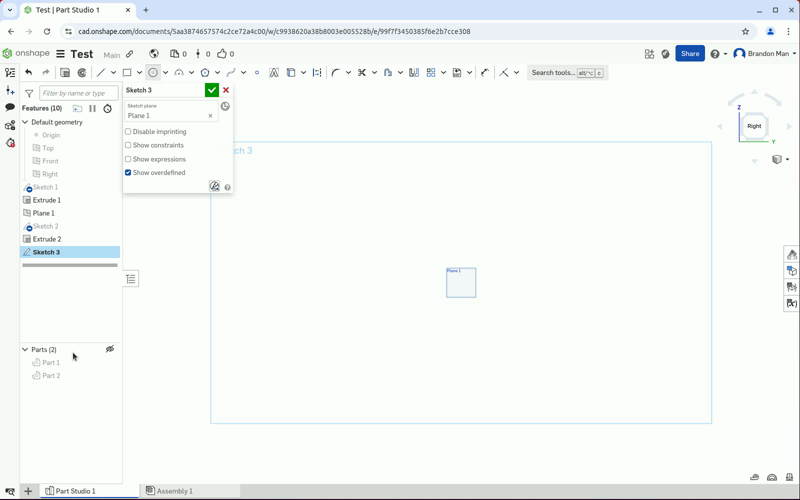
mouse_move(438, 295)
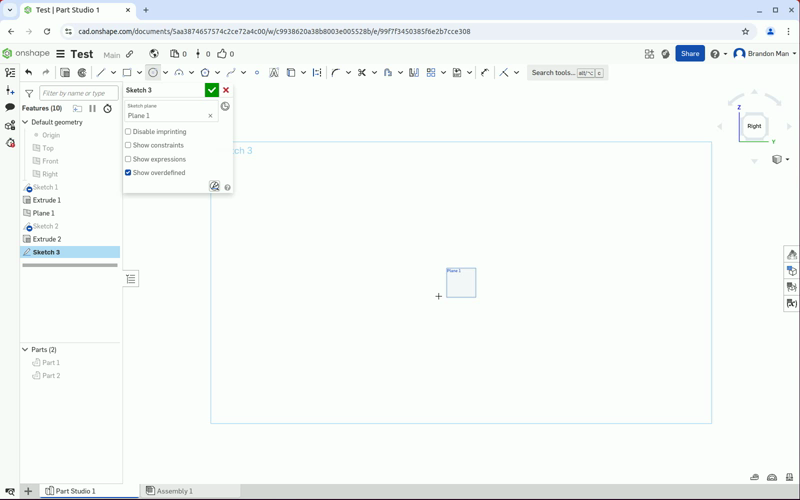
click(438, 295)
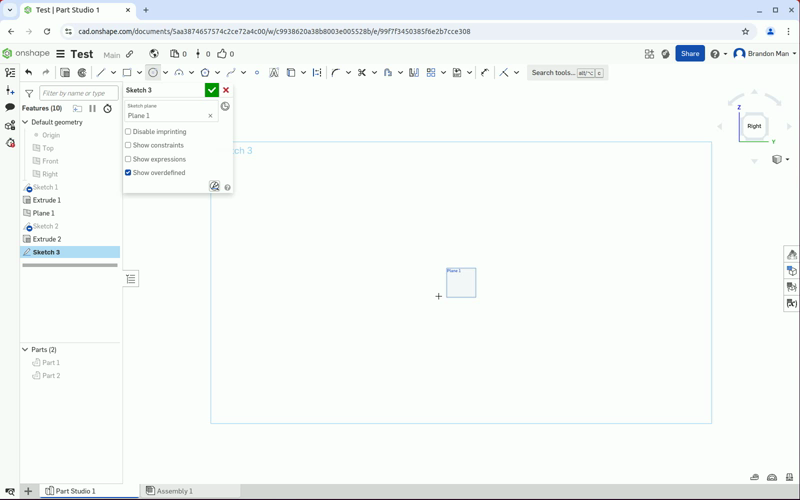
key_up(shift)
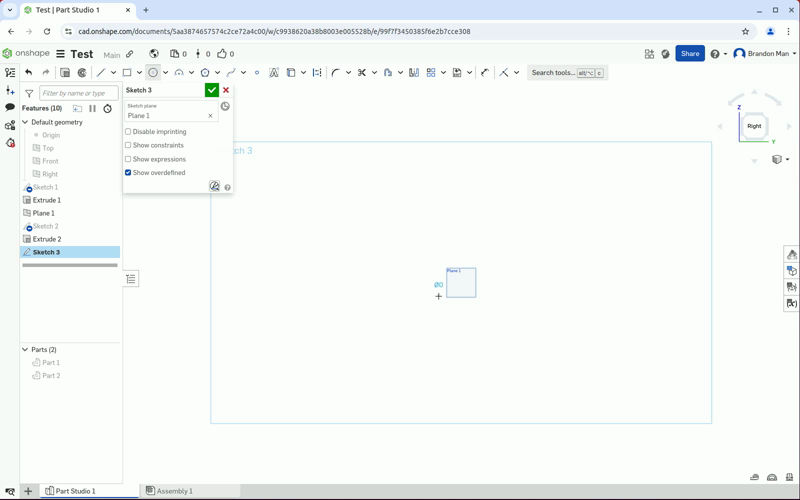
mouse_move(446, 295)
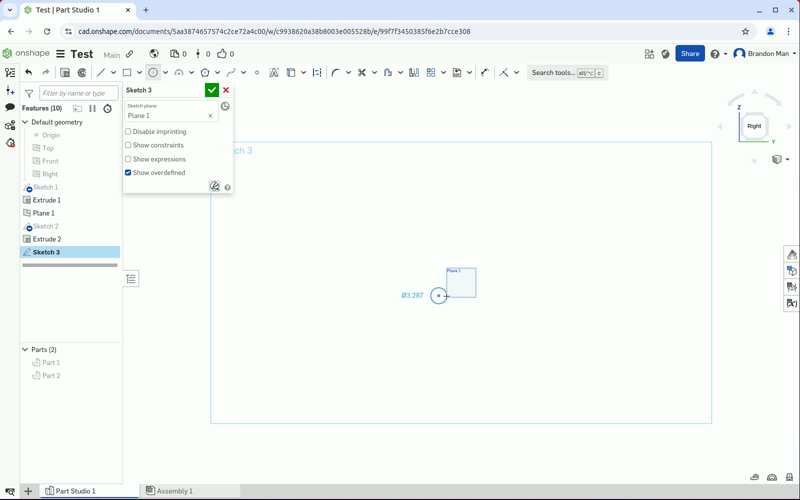
click(446, 295)
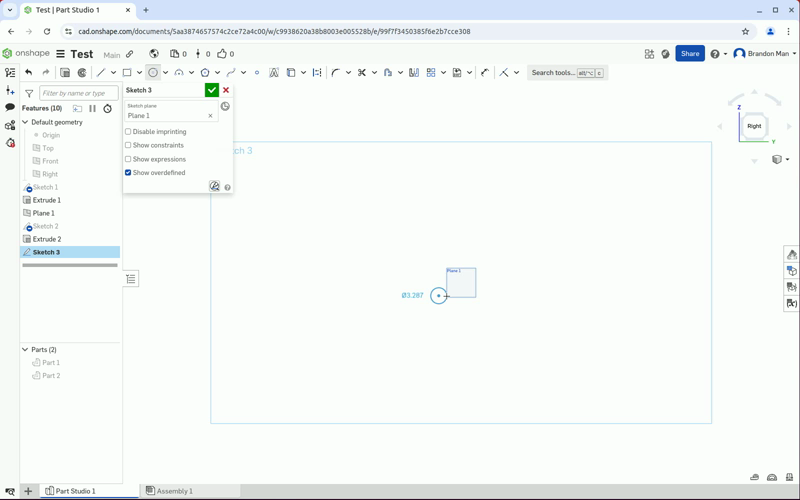
key(esc)
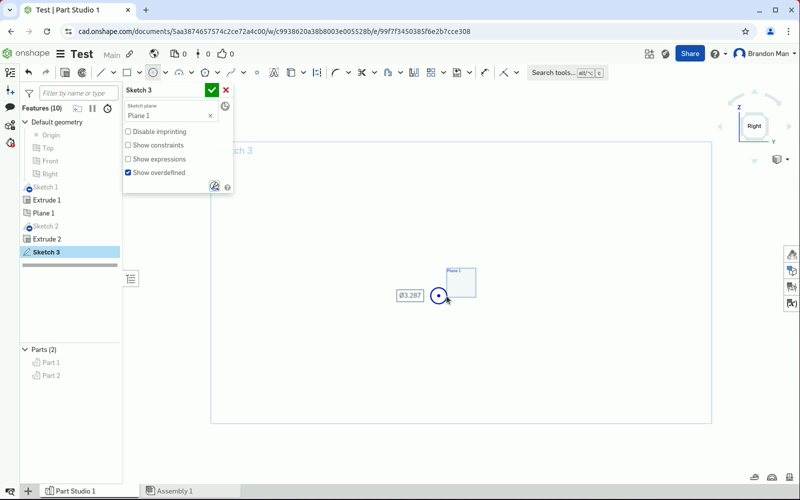
mouse_move(443, 299)
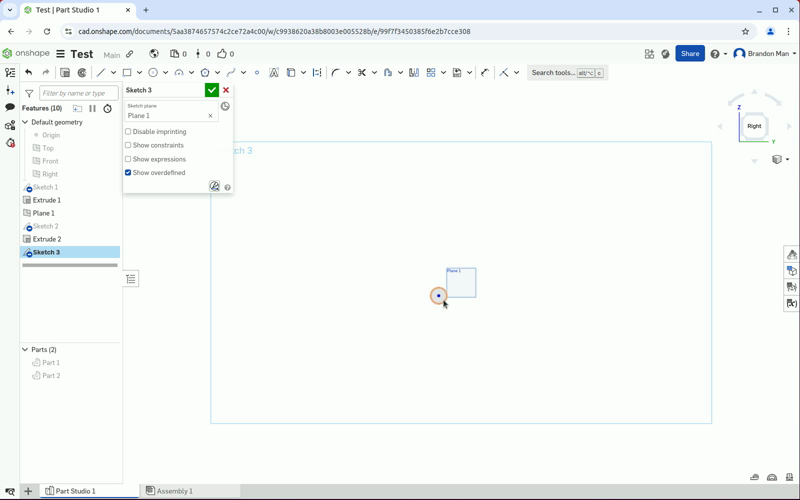
scroll(6)
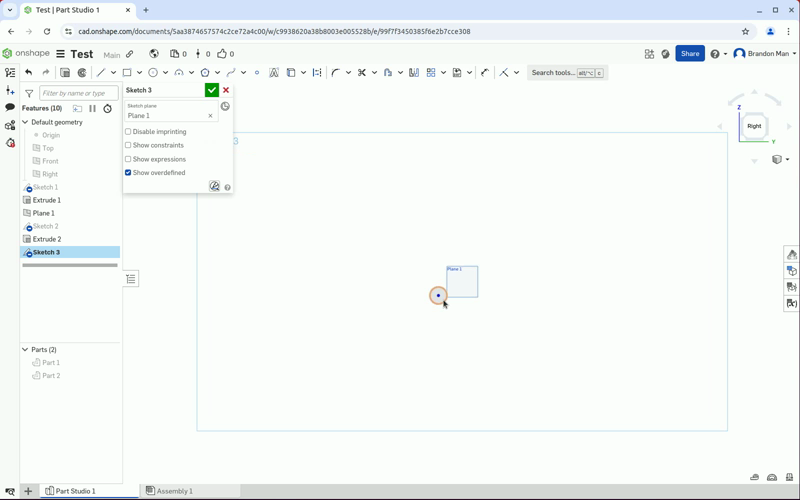
scroll(6)
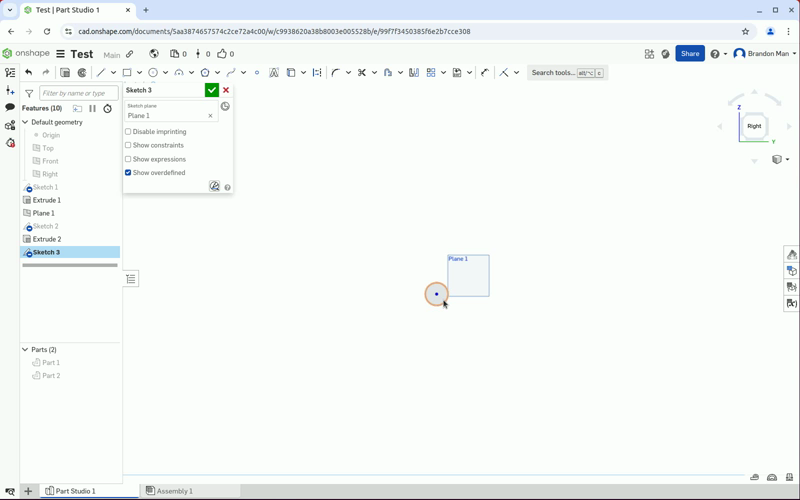
scroll(6)
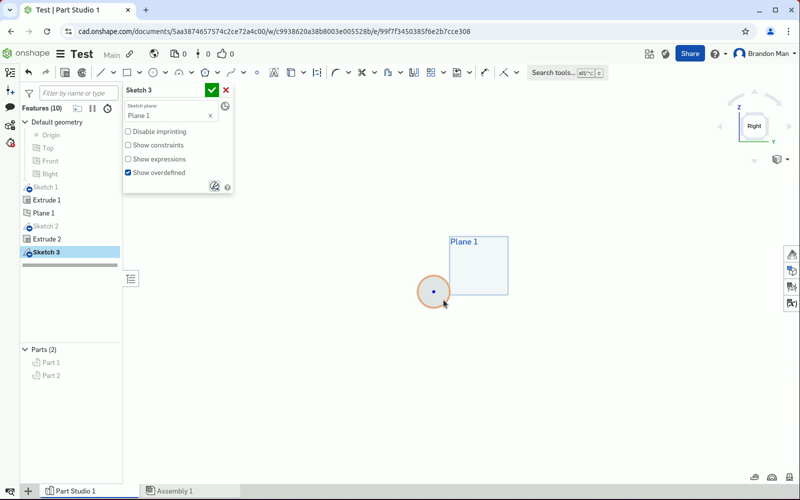
scroll(6)
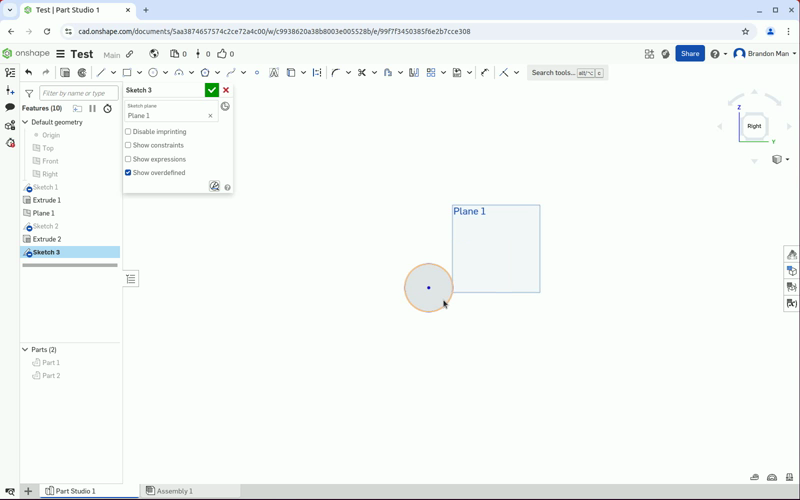
scroll(6)
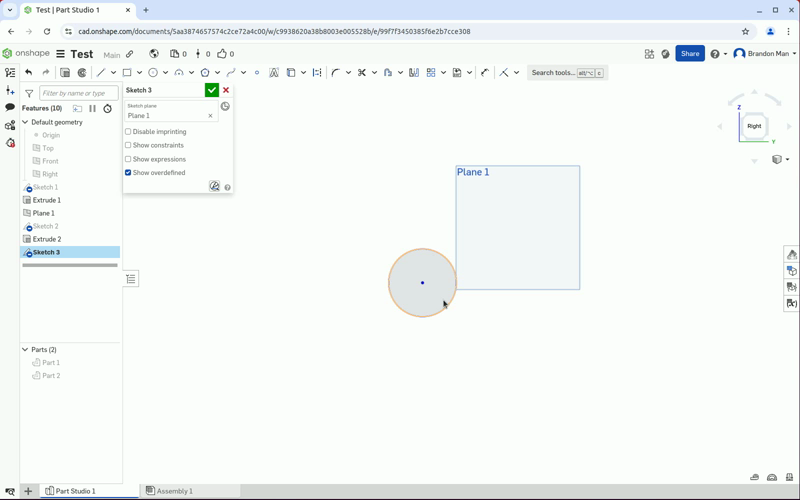
scroll(6)
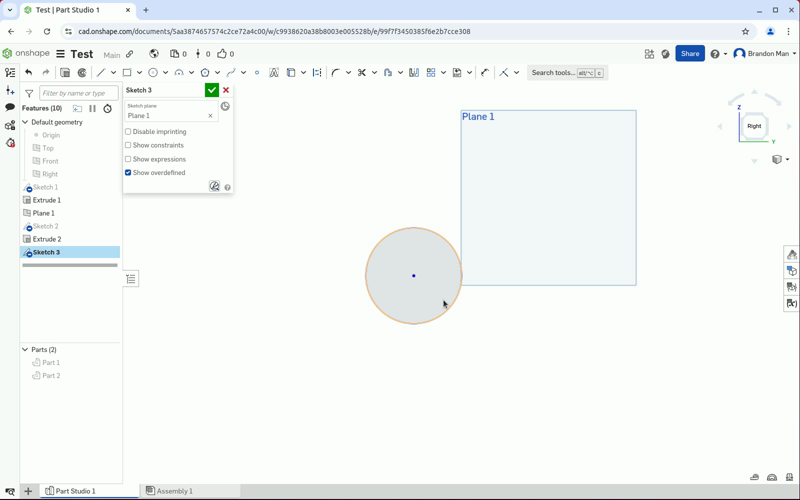
scroll(6)
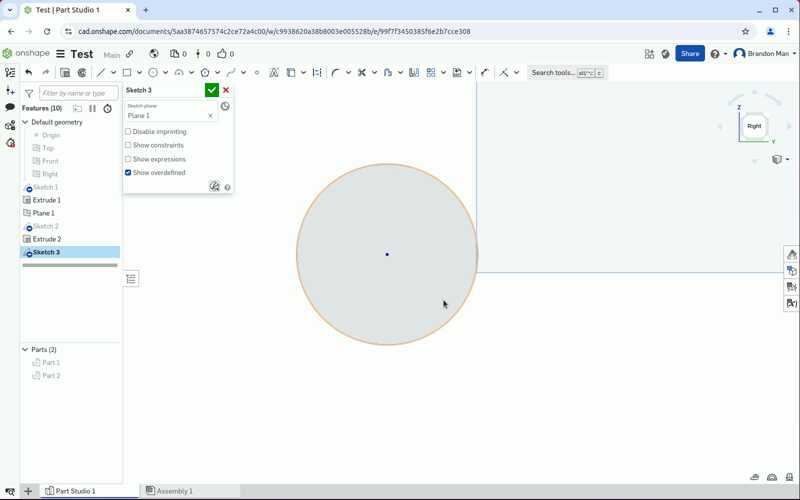
click(443, 299)
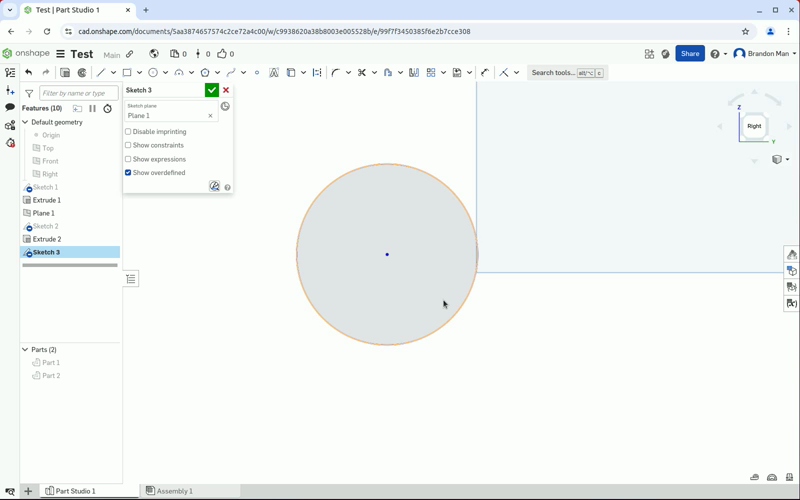
scroll(-6)
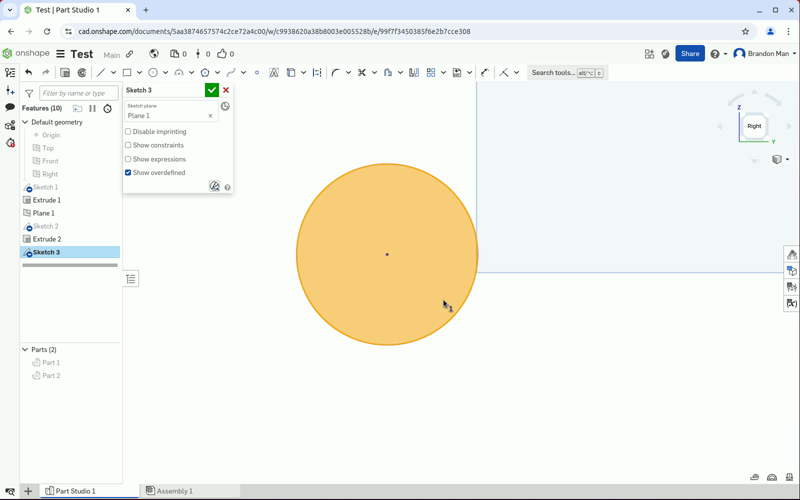
scroll(-6)
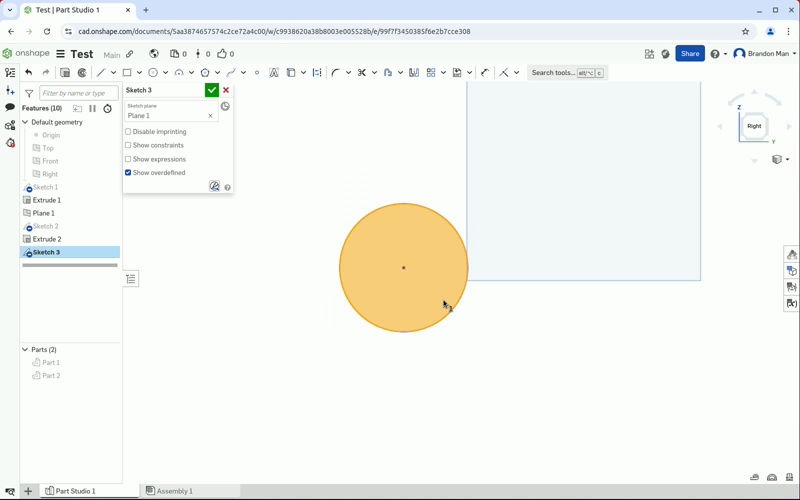
scroll(-6)
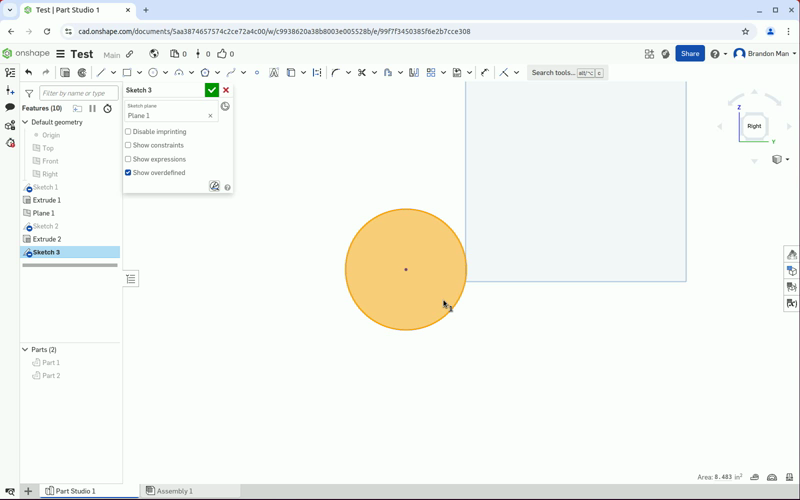
scroll(-6)
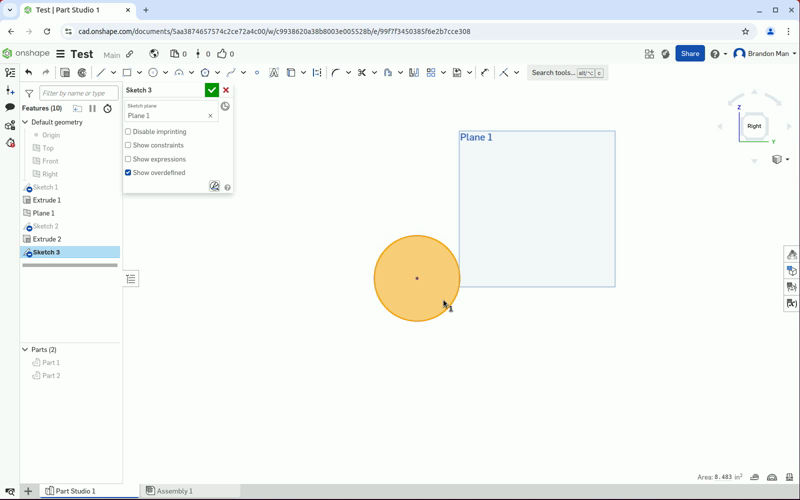
scroll(-6)
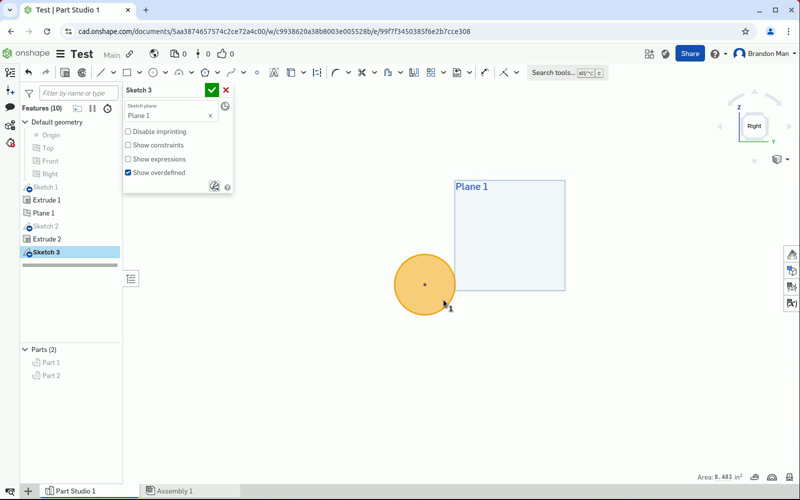
scroll(-6)
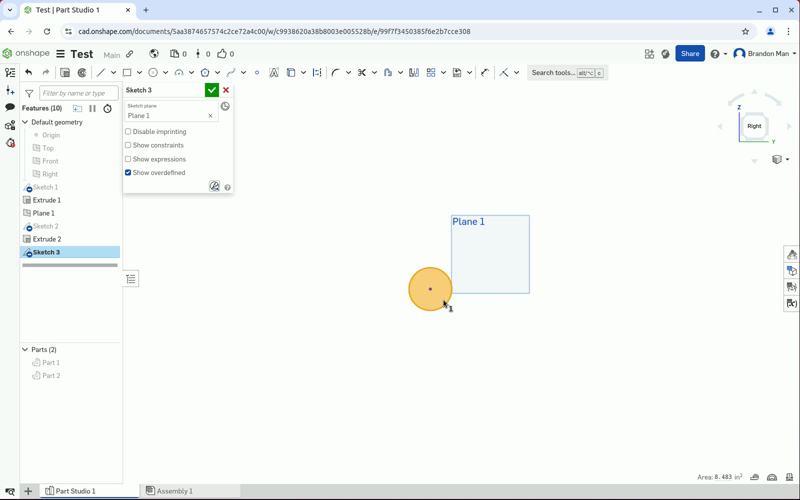
scroll(-6)
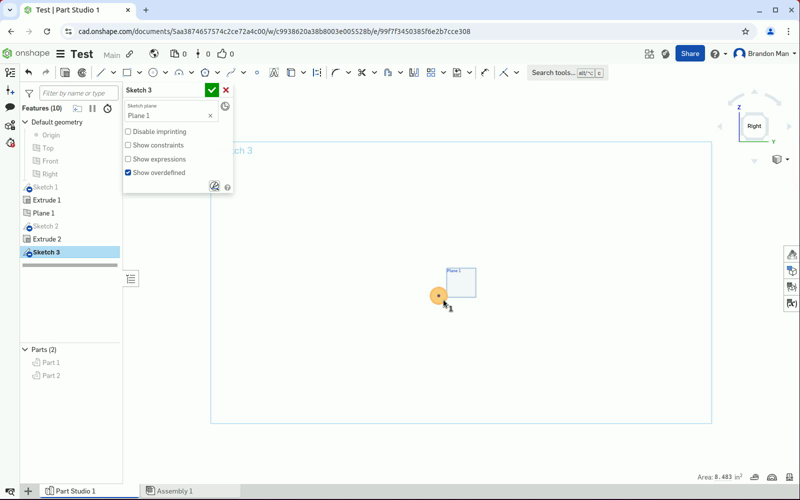
mouse_move(73, 352)
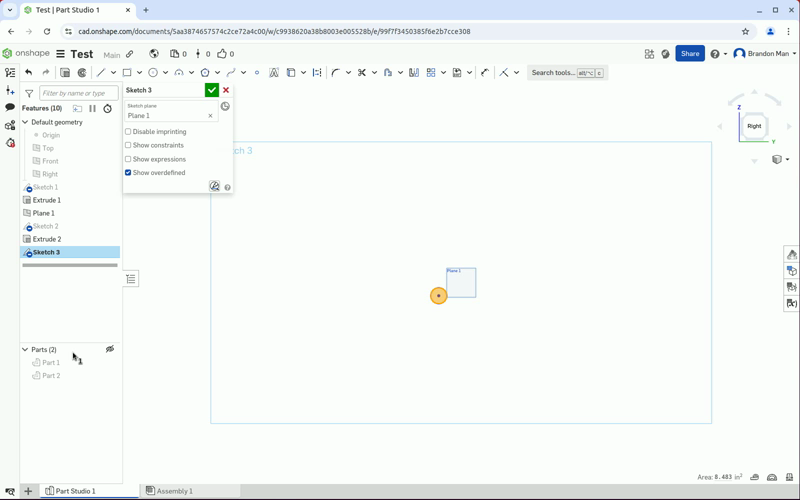
key(shift+y)
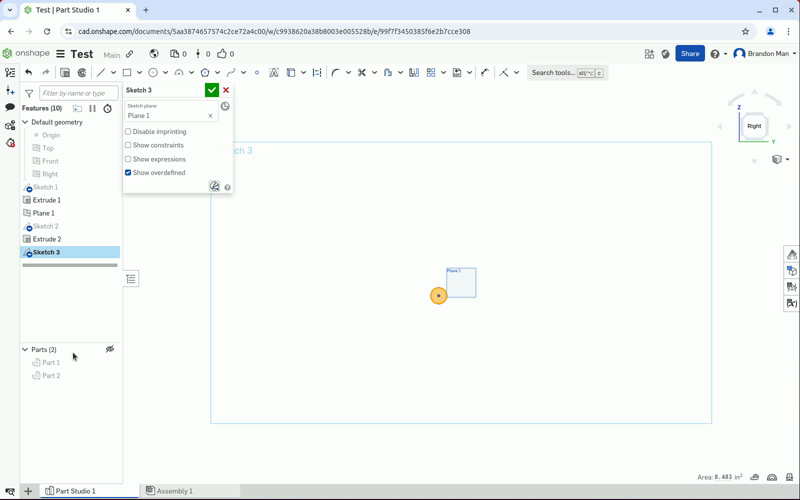
key(shift+e)
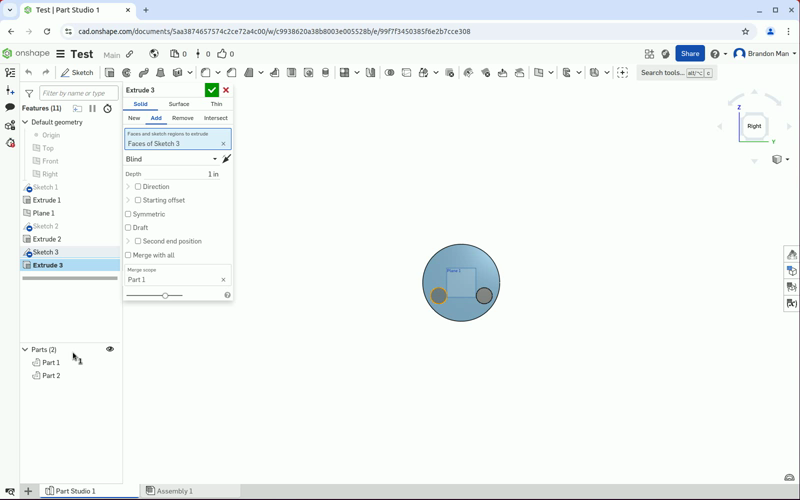
mouse_move(143, 106)
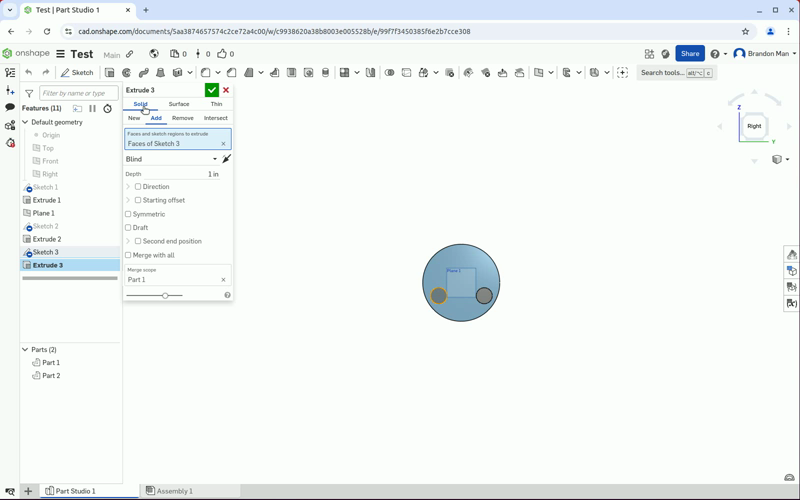
click(143, 106)
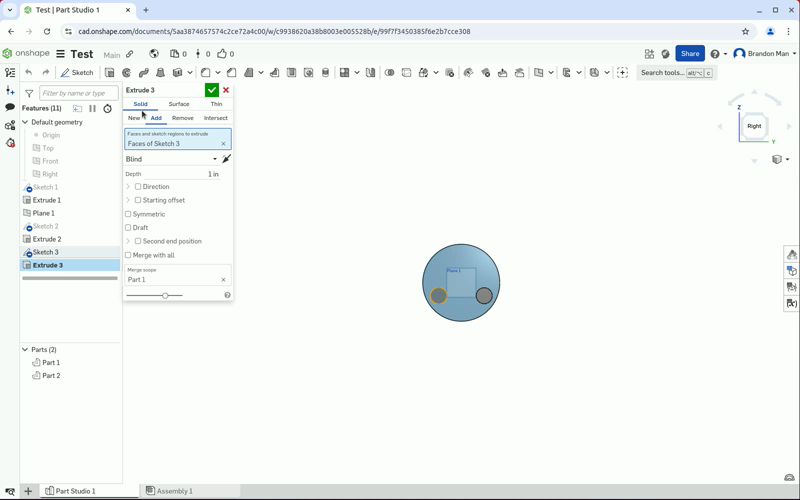
mouse_move(137, 120)
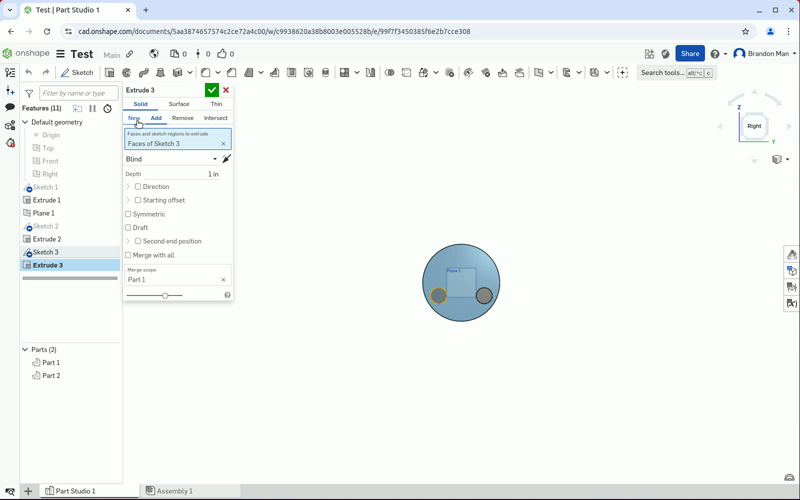
click(137, 120)
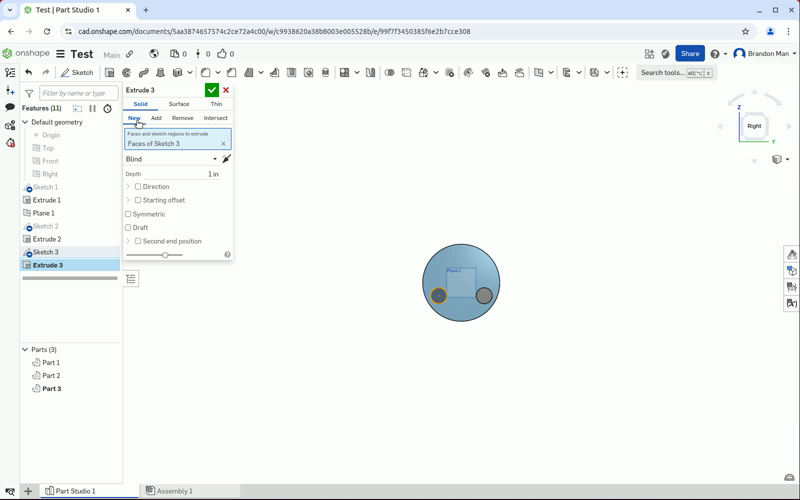
key(tab, 4)
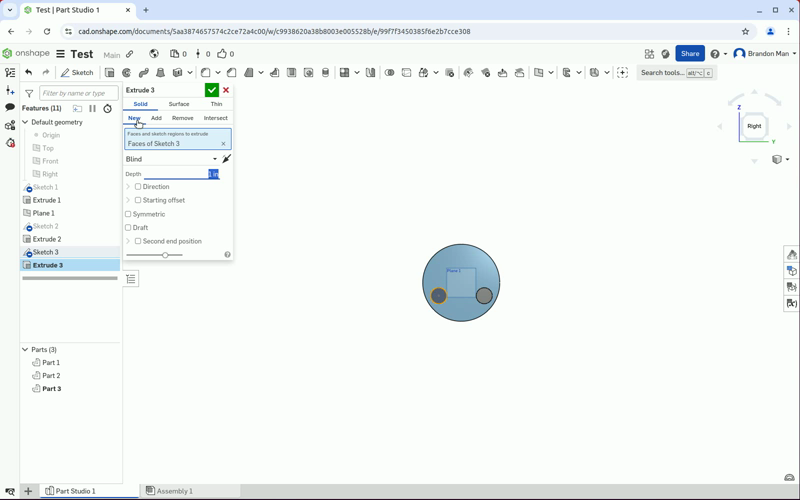
text(11.554)
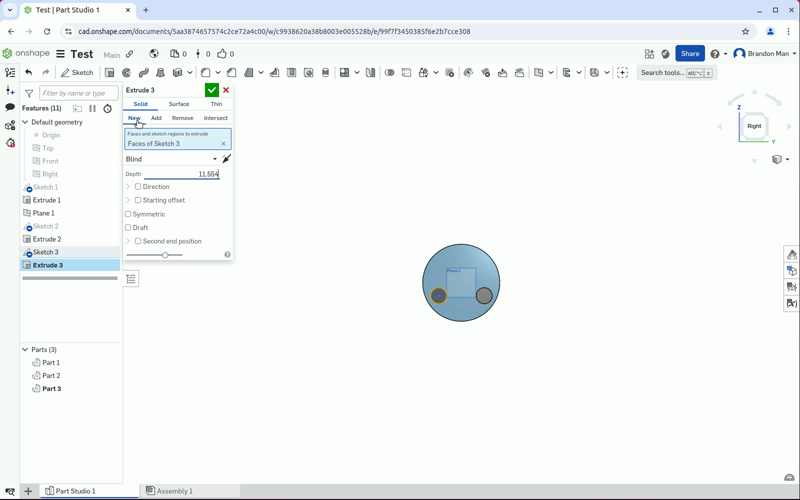
key(enter)
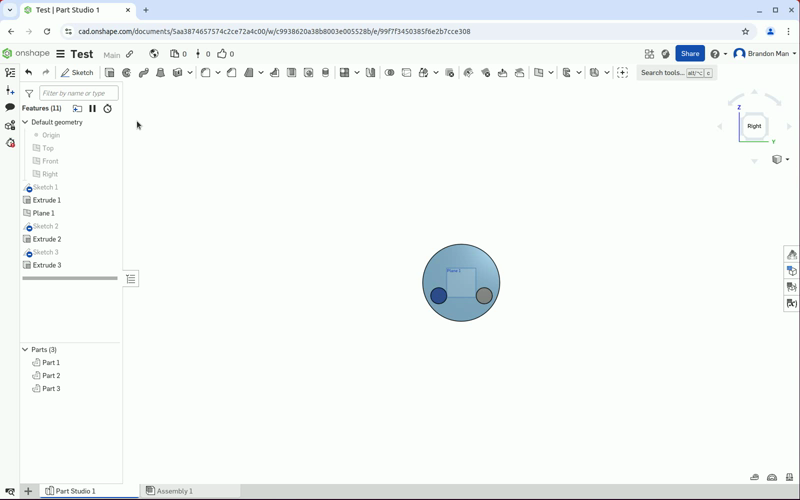
key(shift+h)
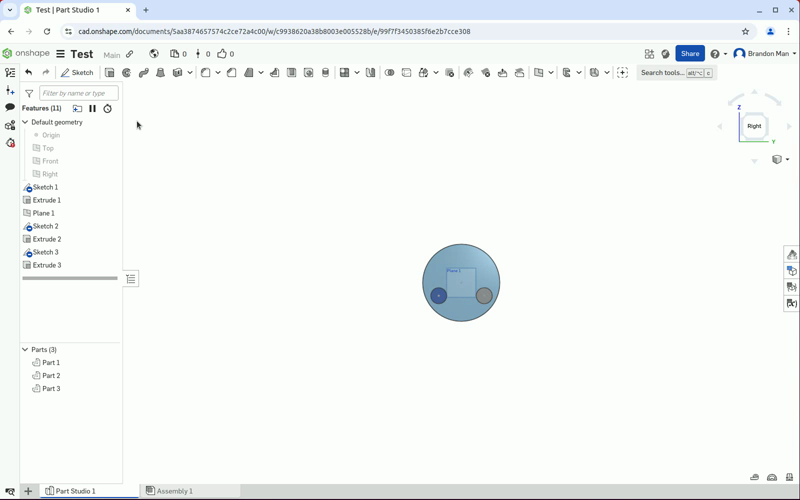
key(shift+h)
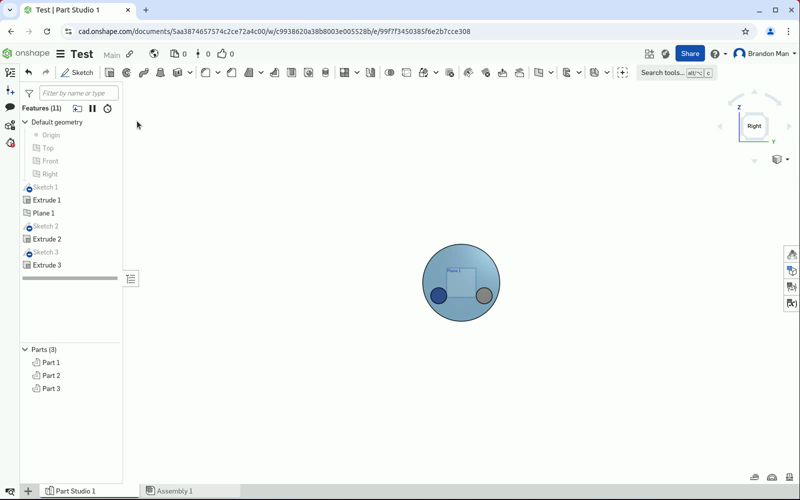
mouse_move(73, 189)
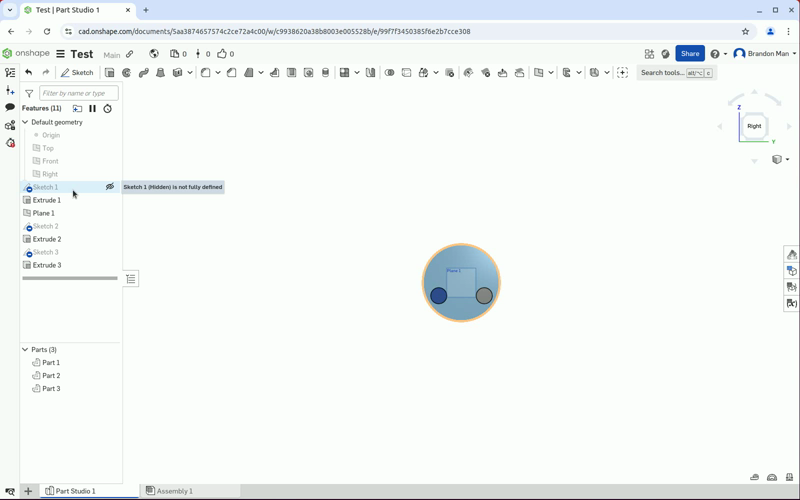
click(73, 189)
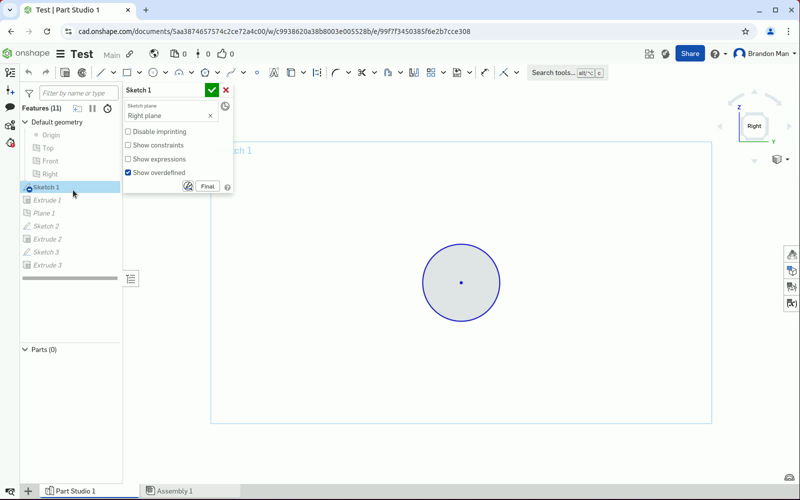
mouse_move(229, 92)
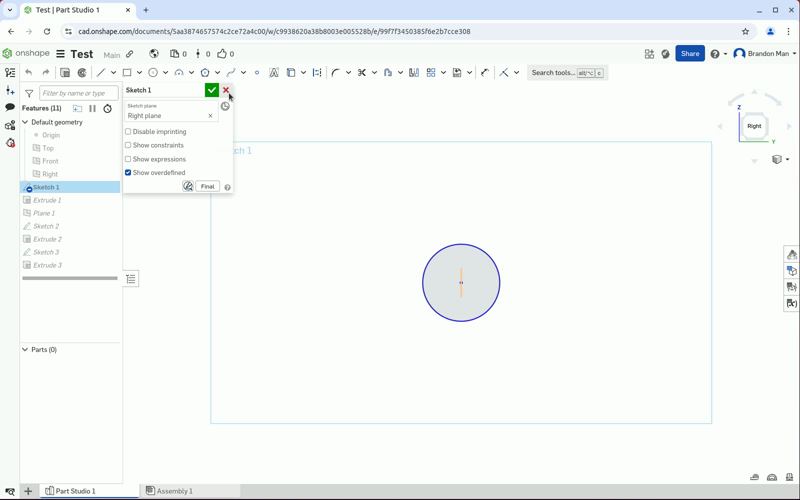
click(229, 92)
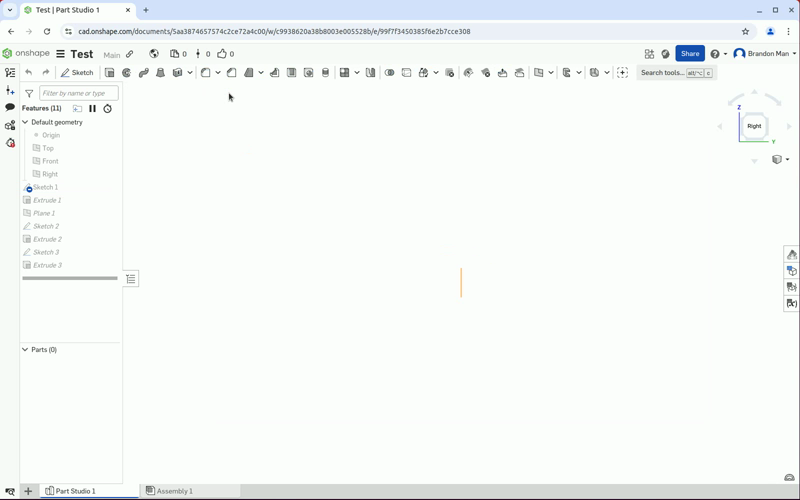
key(shift+s)
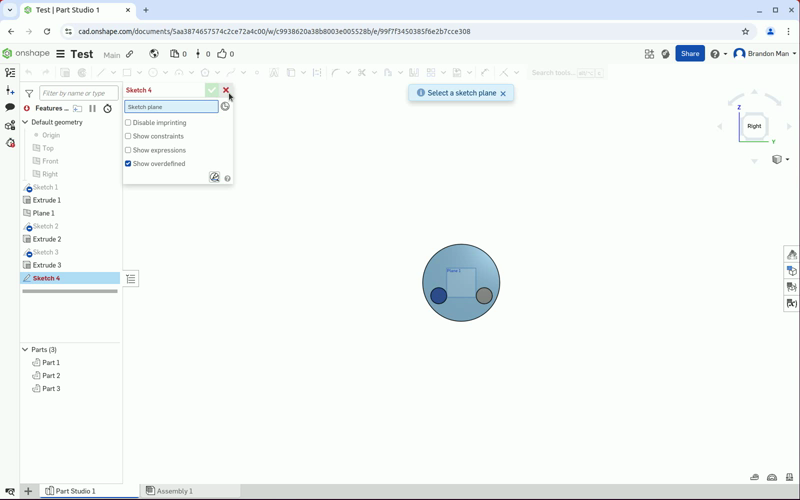
mouse_move(73, 215)
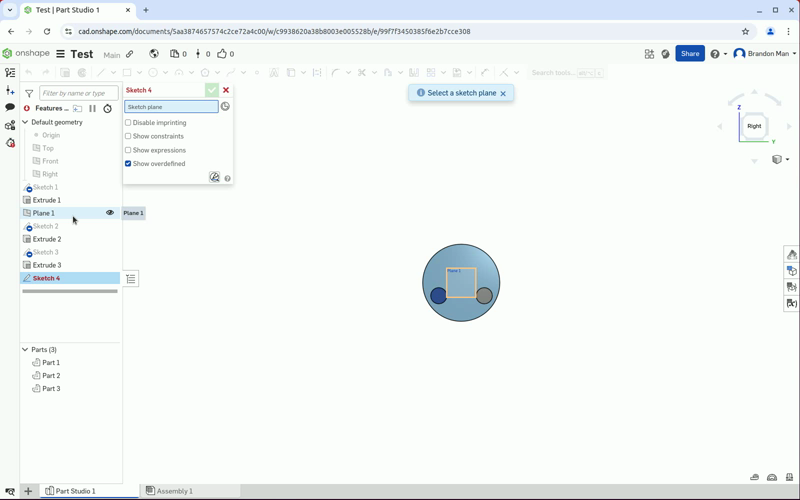
click(73, 215)
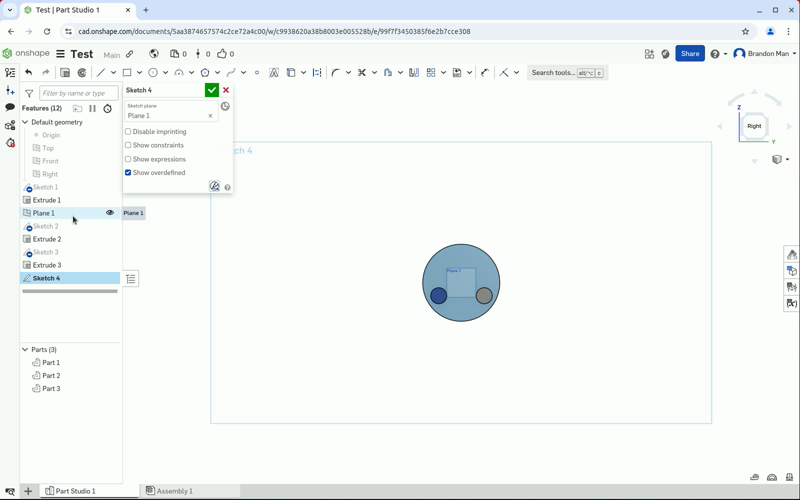
mouse_move(73, 352)
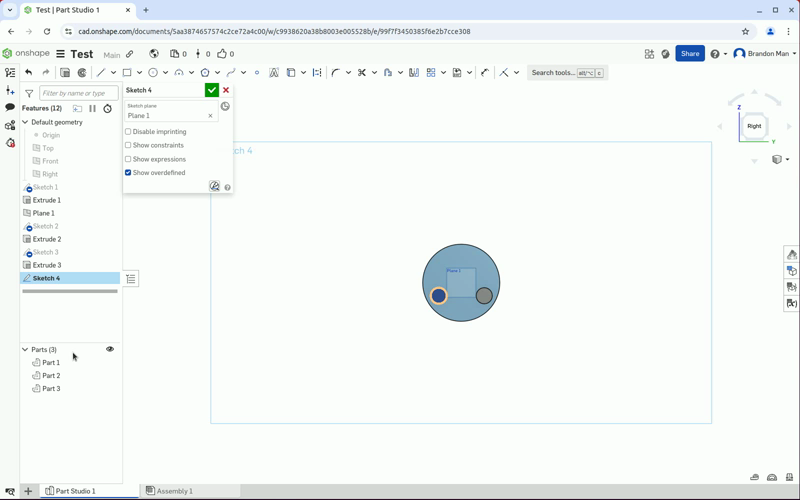
key(y)
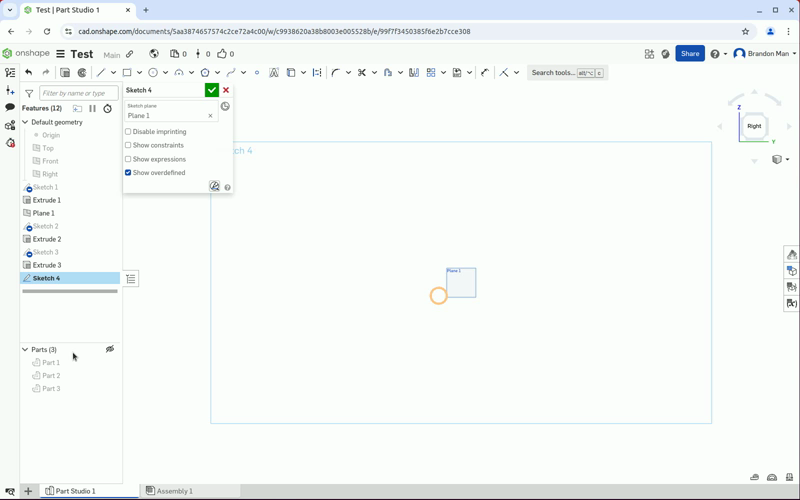
key(l)
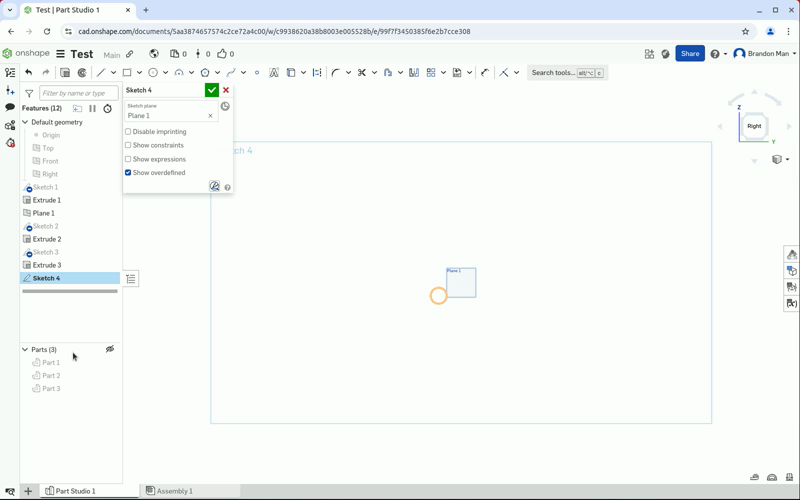
key_down(shift)
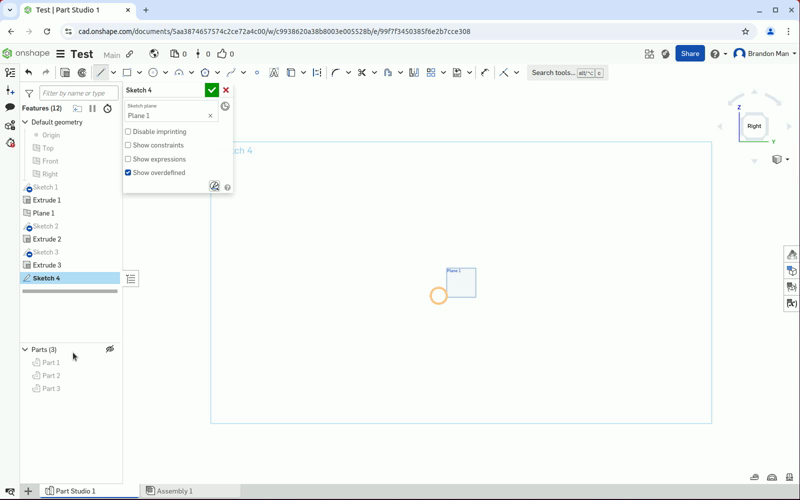
mouse_move(460, 264)
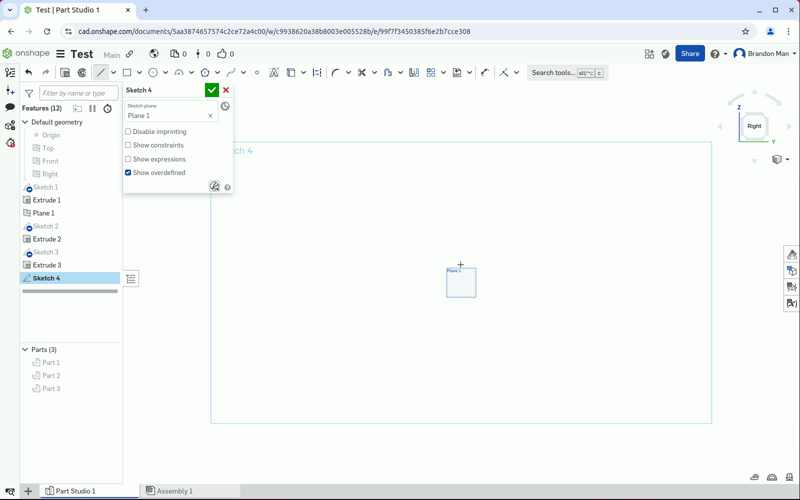
click(460, 264)
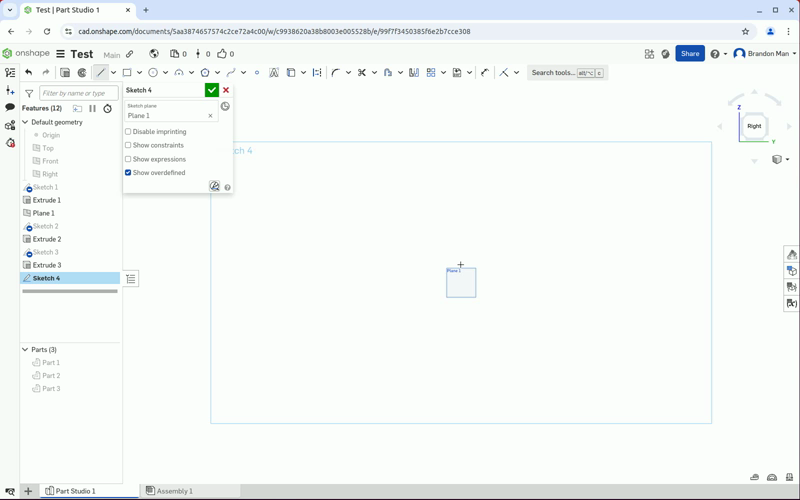
key_up(shift)
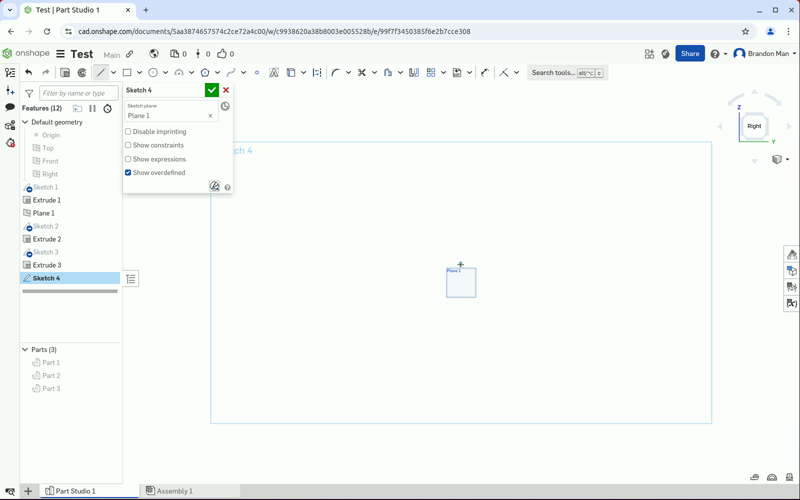
key_down(shift)
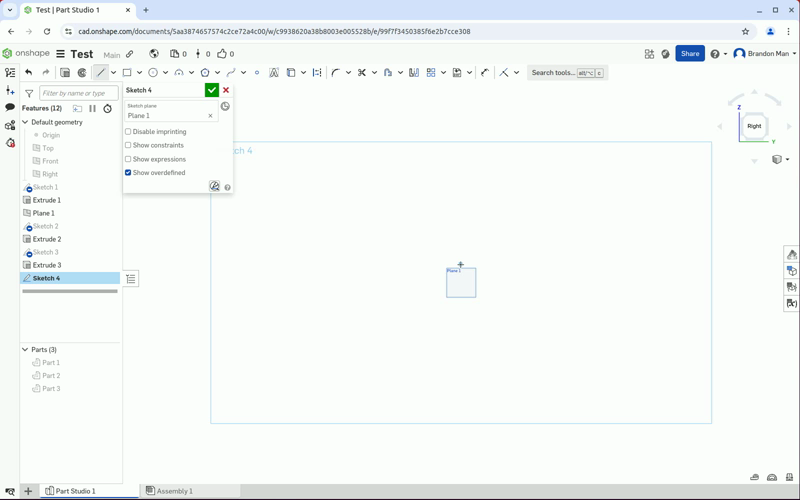
mouse_move(490, 264)
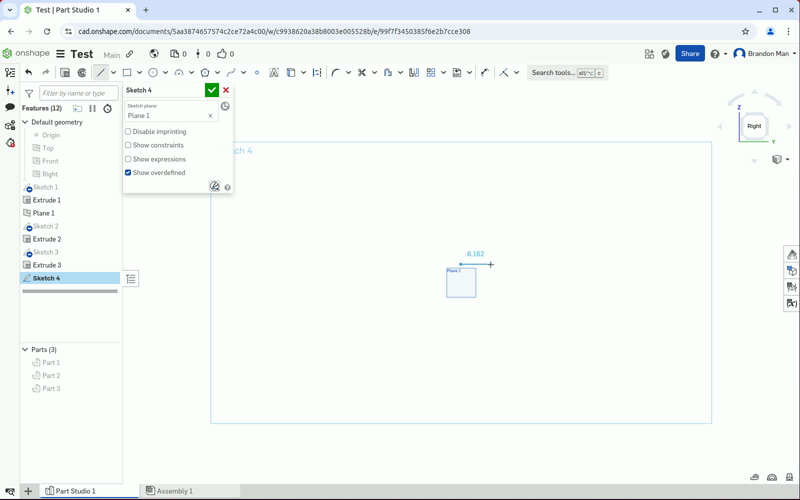
mouse_move(460, 255)
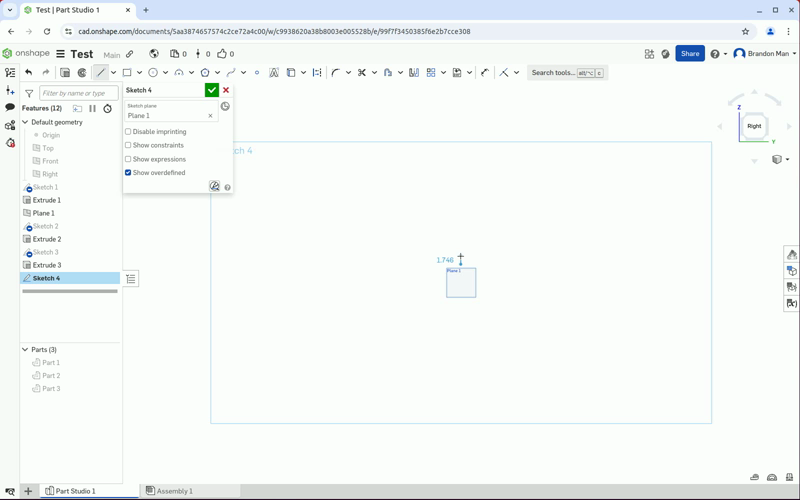
click(460, 255)
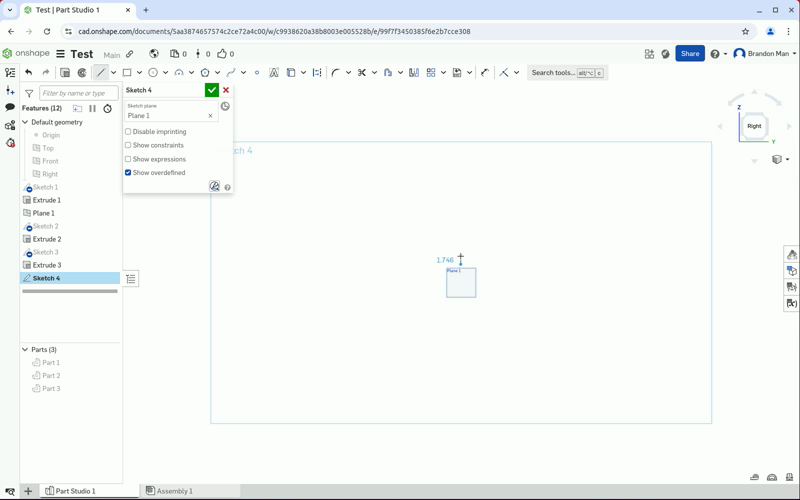
key_up(shift)
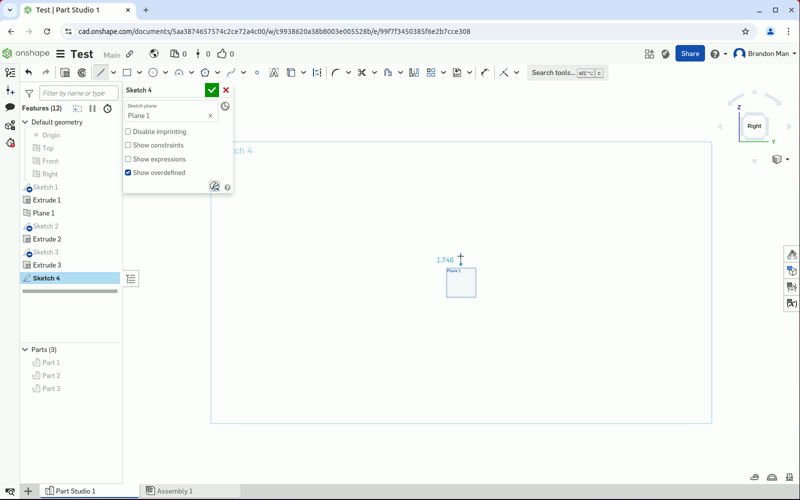
key_down(shift)
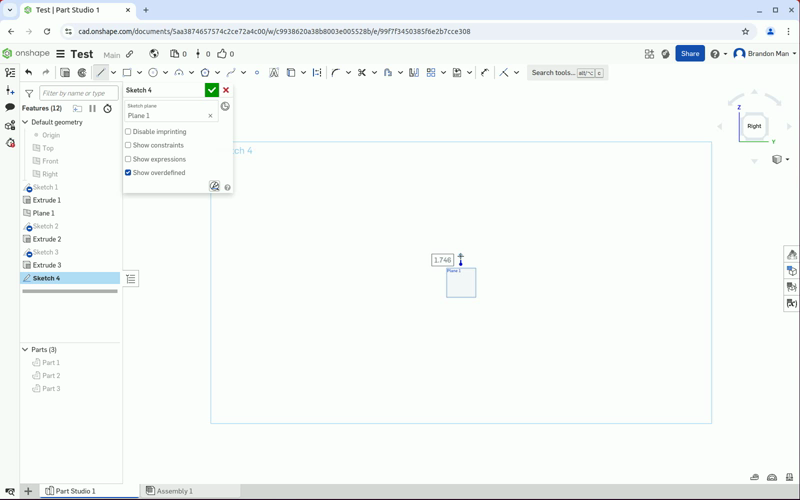
mouse_move(490, 255)
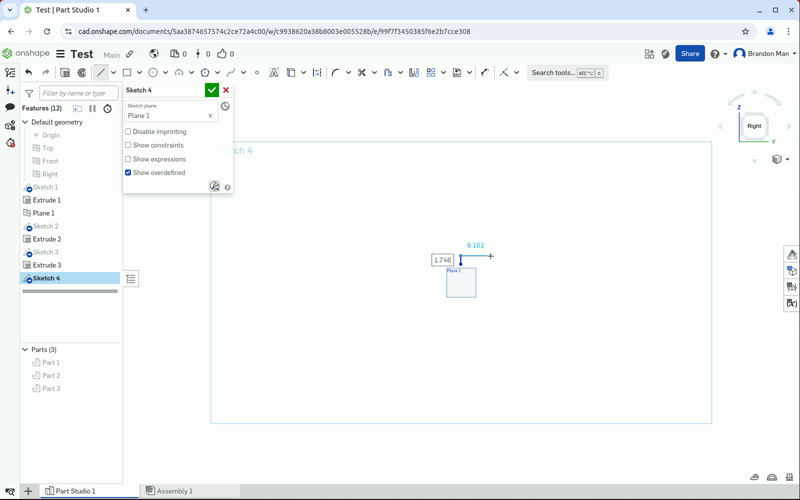
mouse_move(468, 255)
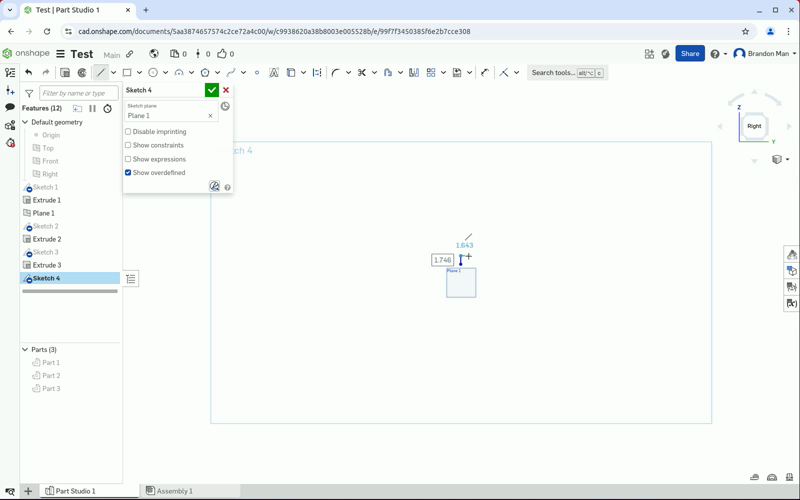
click(468, 255)
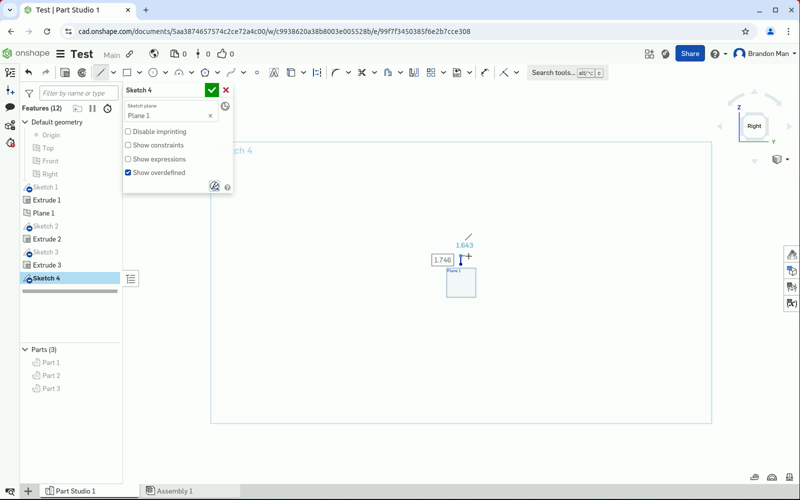
key_up(shift)
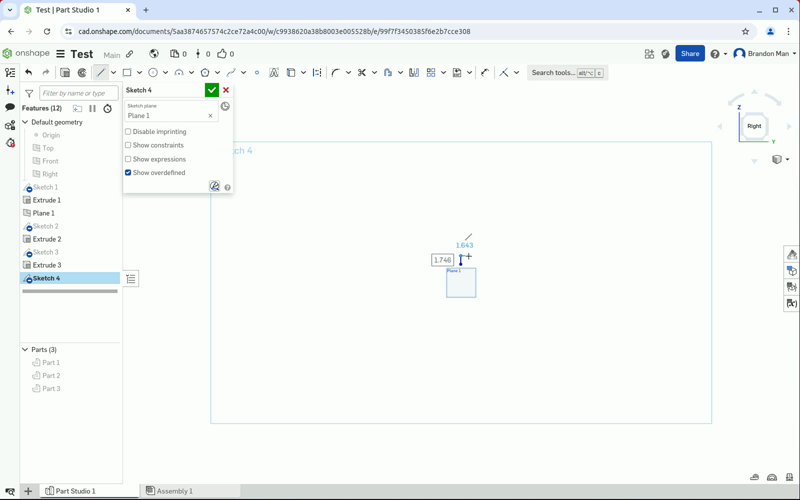
key(esc)
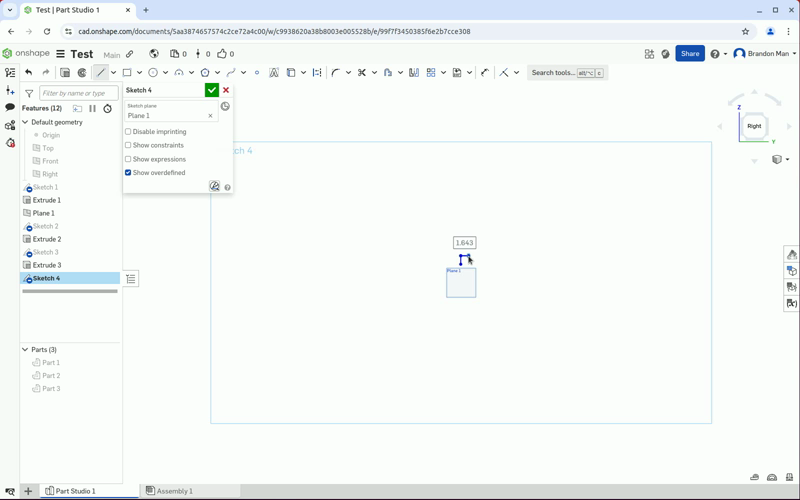
key(a)
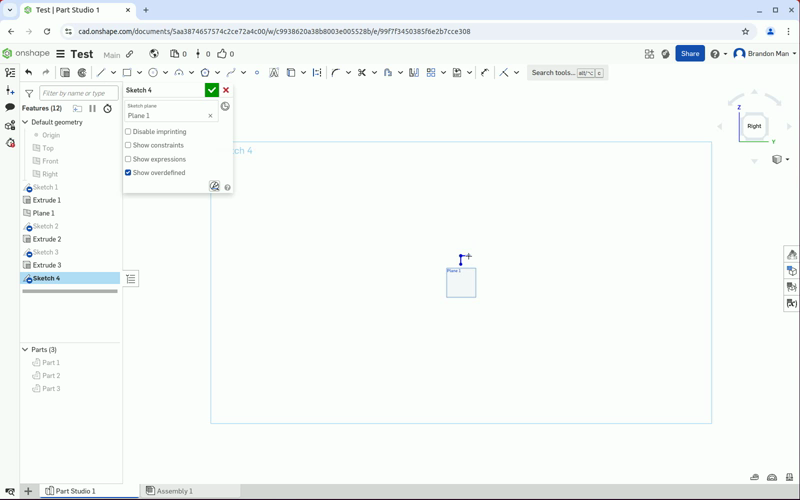
mouse_move(468, 255)
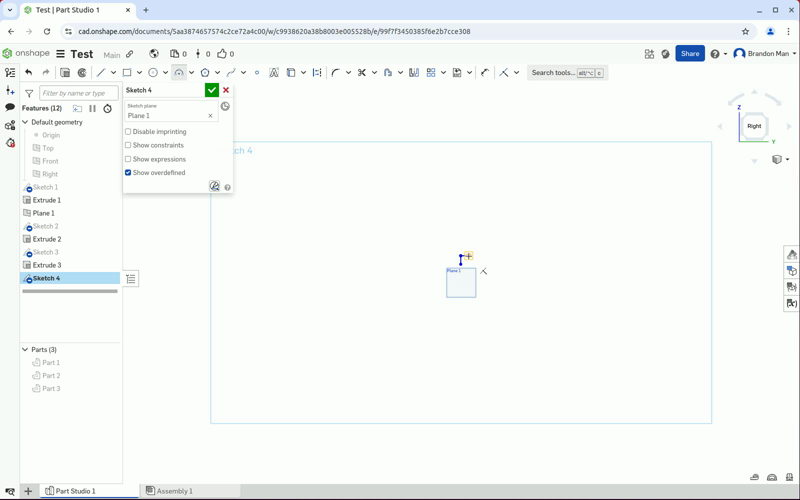
click(468, 255)
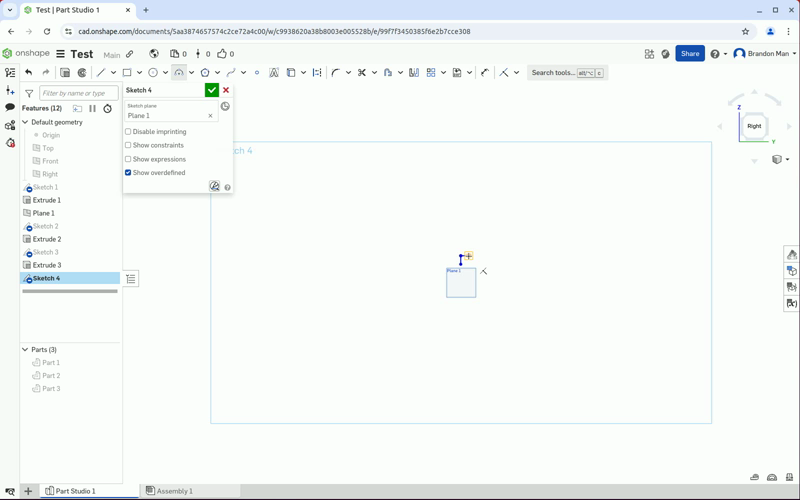
mouse_move(460, 264)
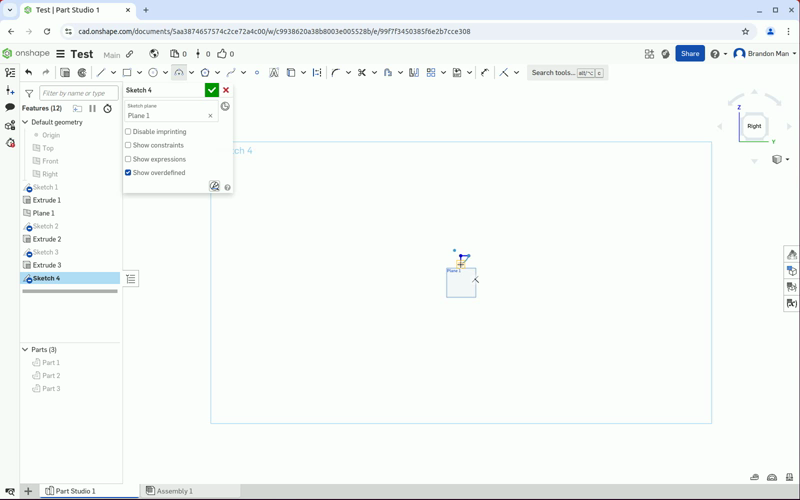
click(460, 264)
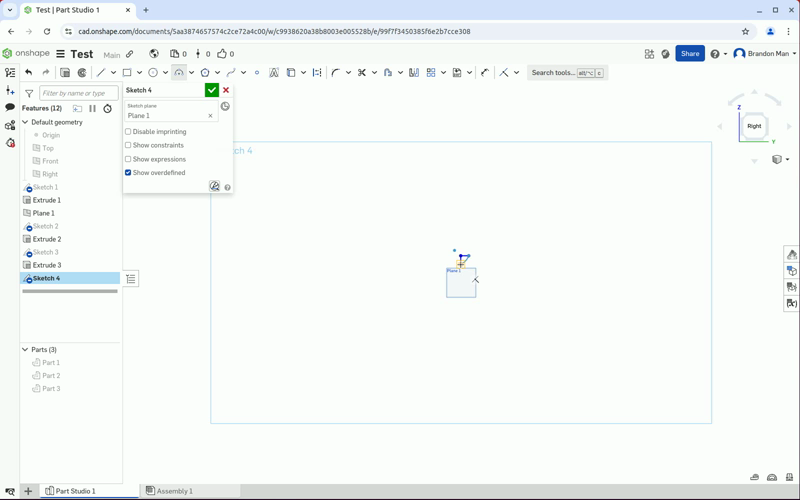
key_down(shift)
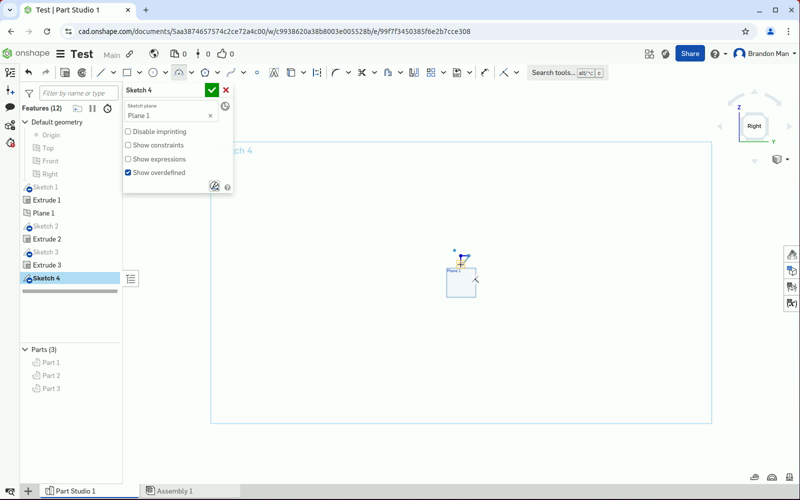
mouse_move(455, 250)
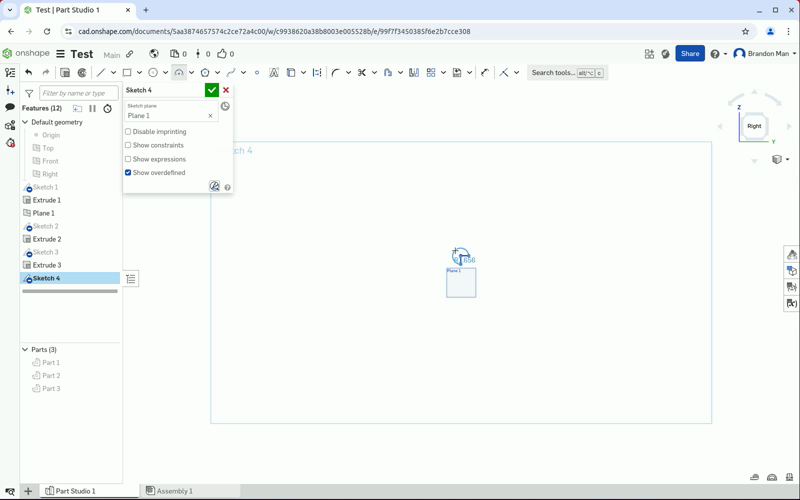
click(455, 250)
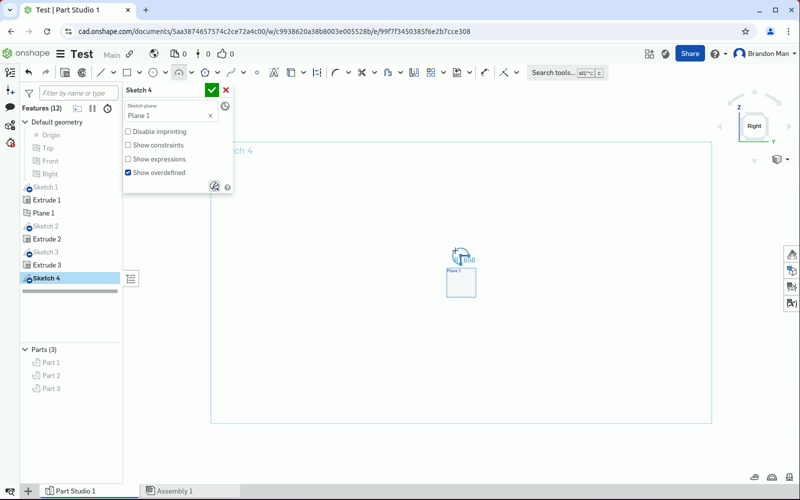
key_up(shift)
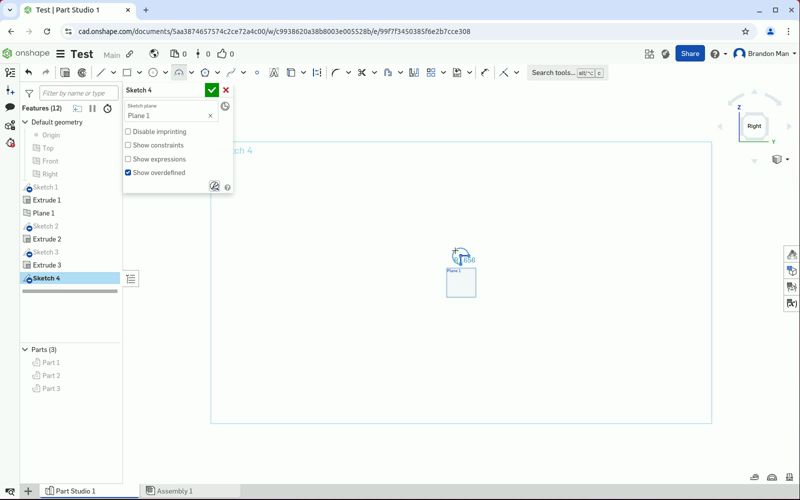
key(esc)
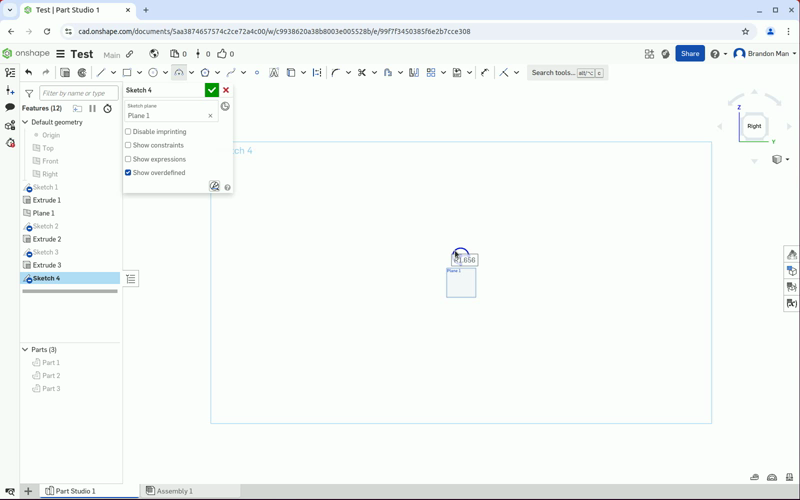
mouse_move(464, 252)
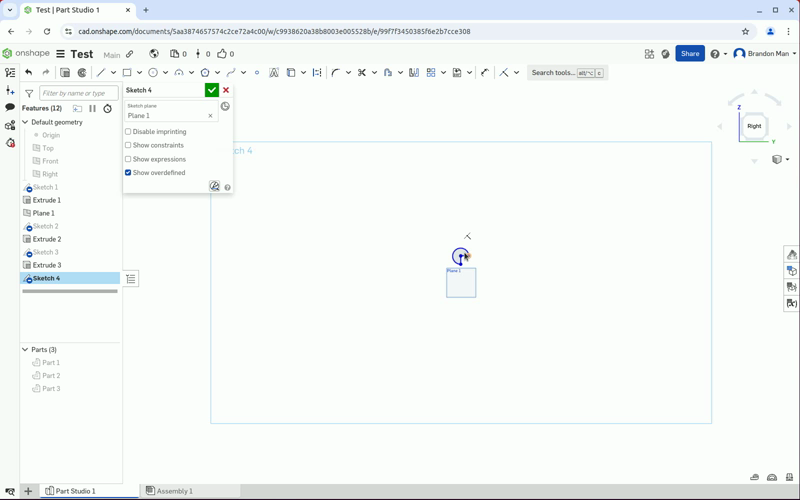
scroll(6)
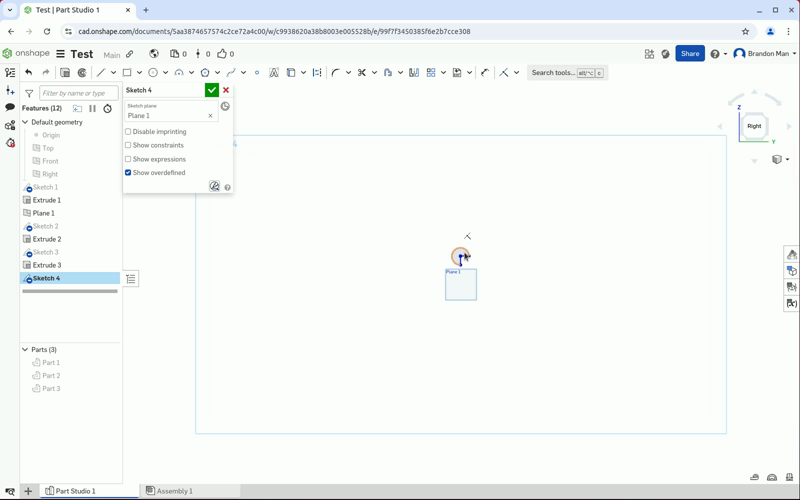
scroll(6)
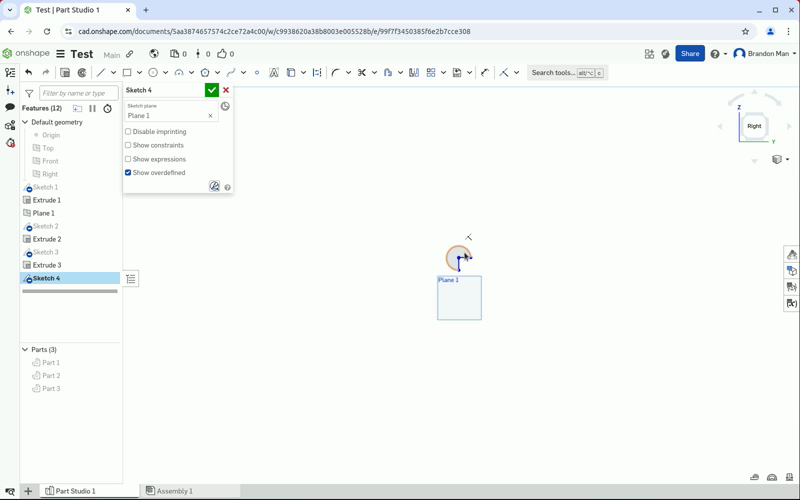
scroll(6)
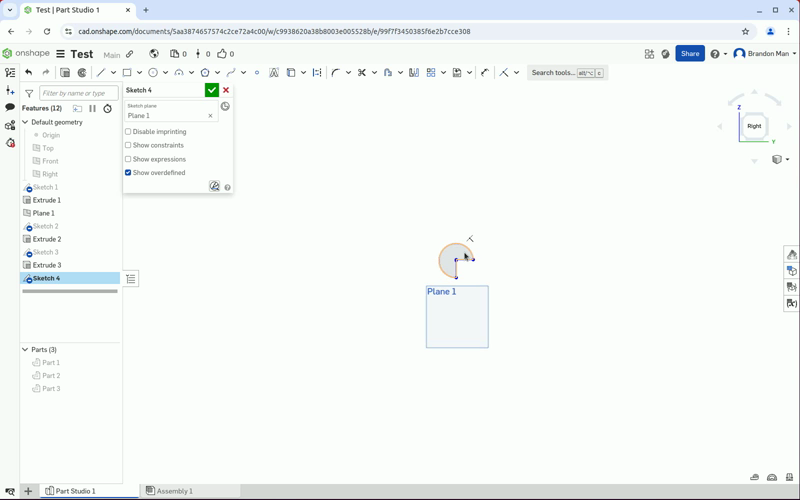
scroll(6)
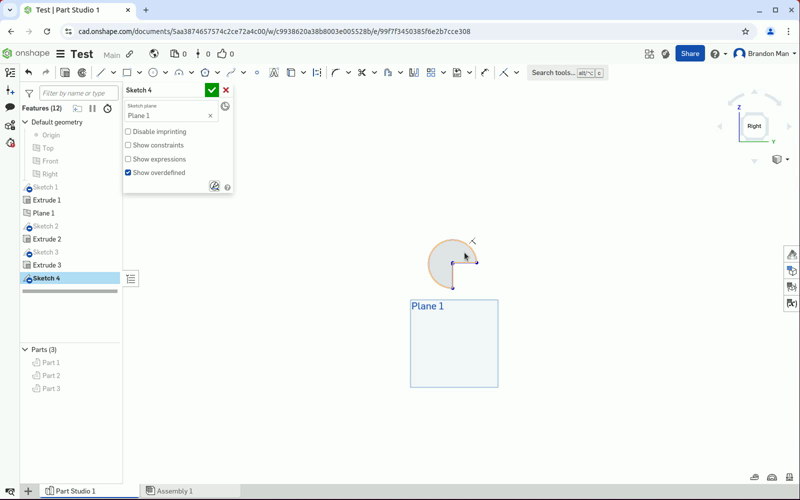
scroll(6)
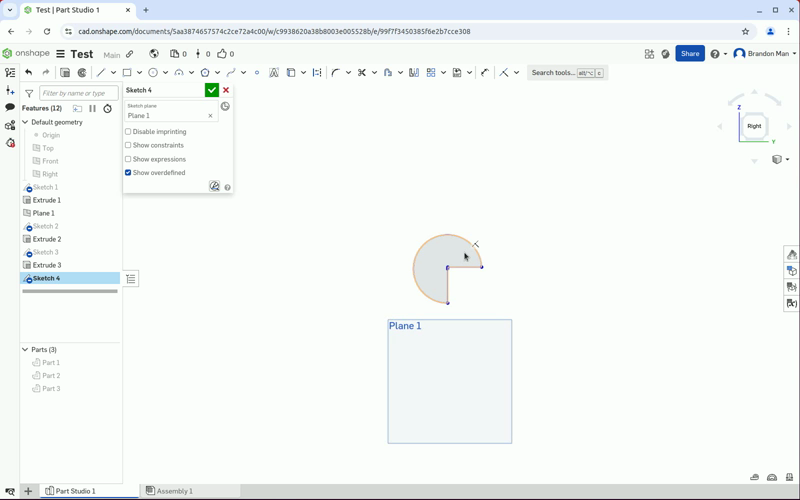
scroll(6)
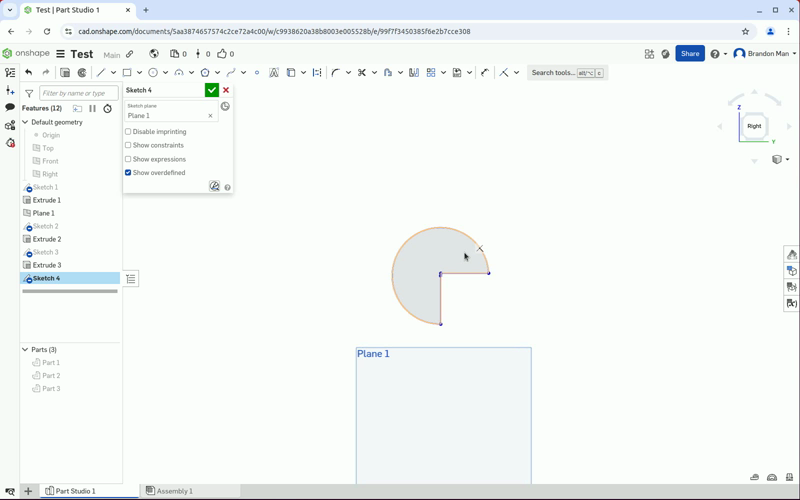
scroll(6)
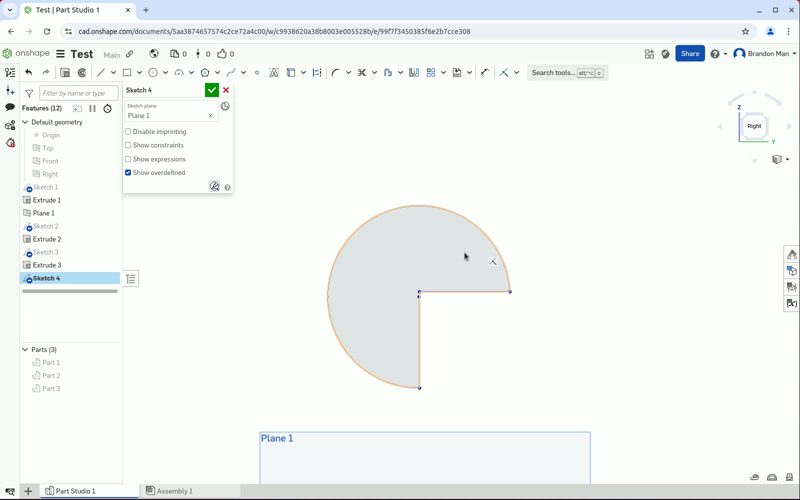
click(464, 252)
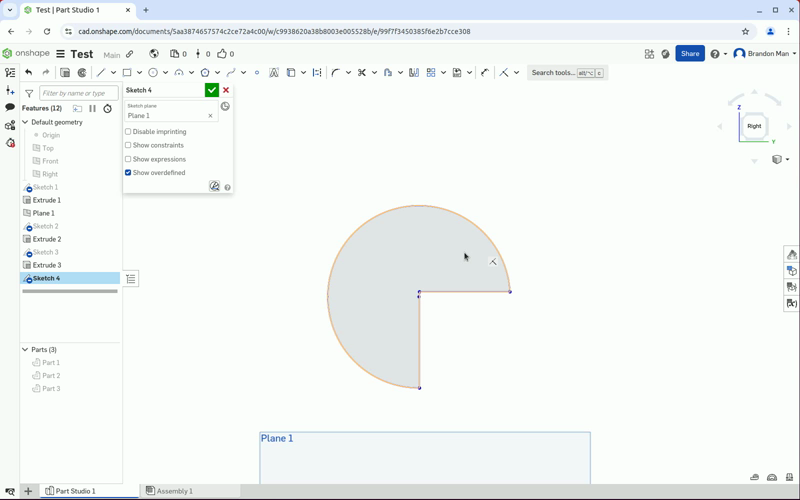
scroll(-6)
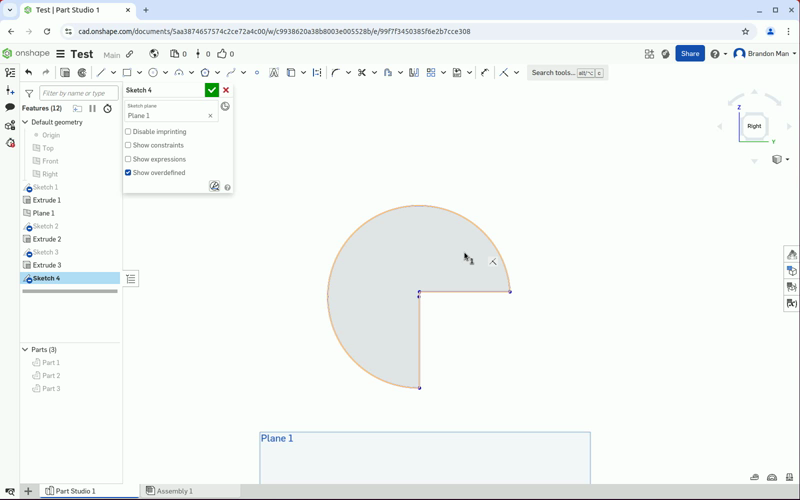
scroll(-6)
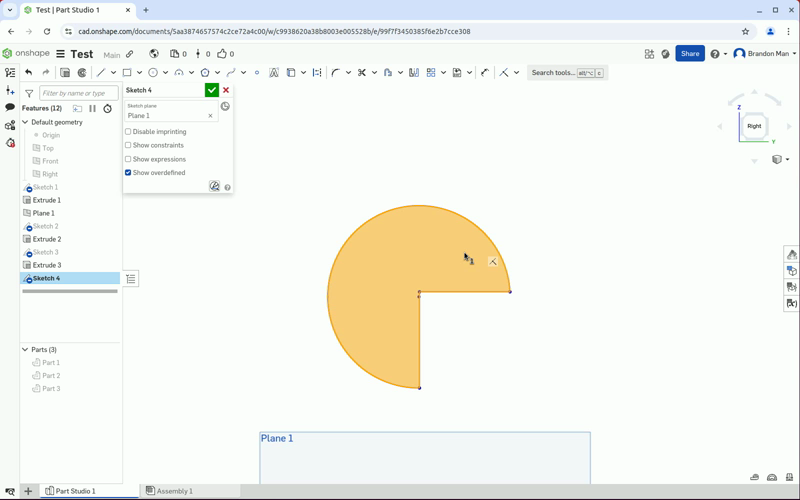
scroll(-6)
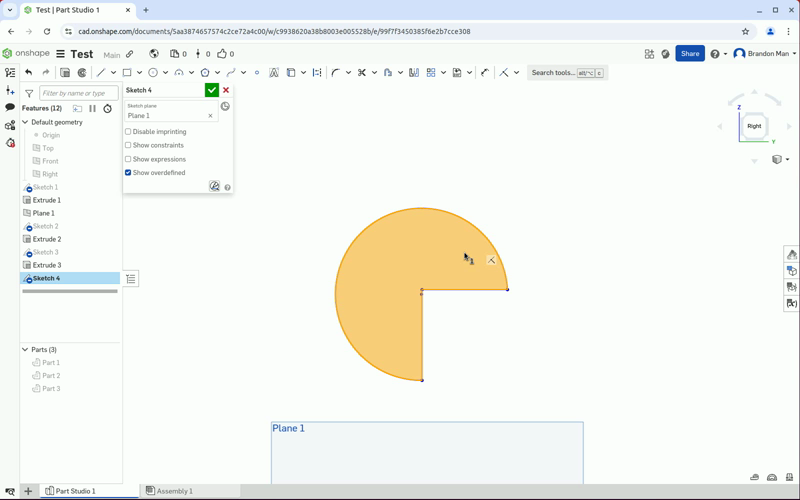
scroll(-6)
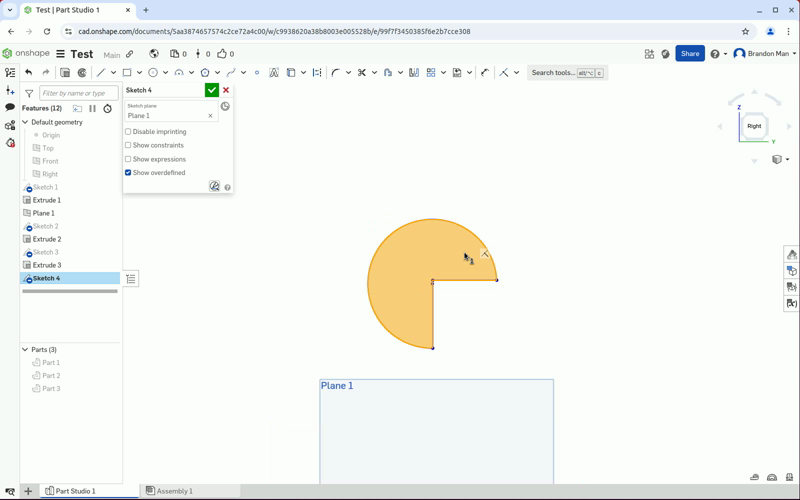
scroll(-6)
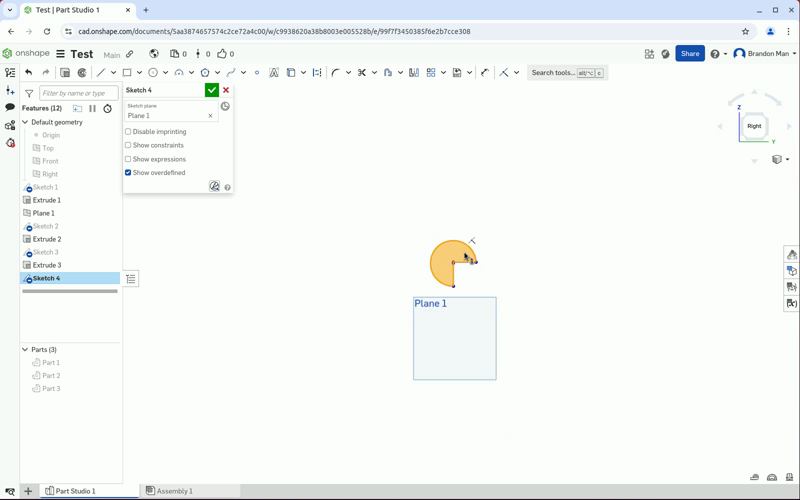
scroll(-6)
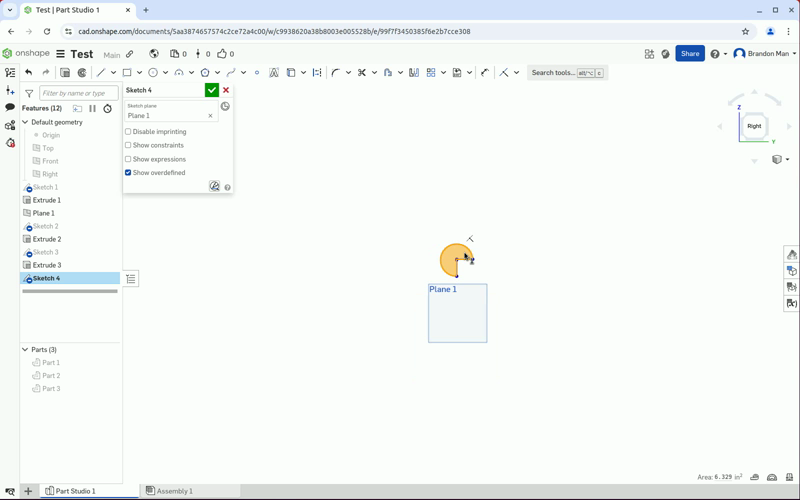
scroll(-6)
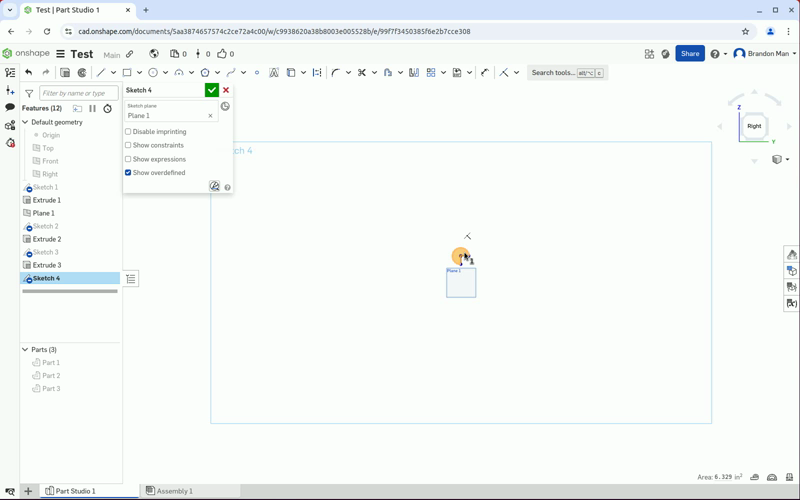
mouse_move(73, 352)
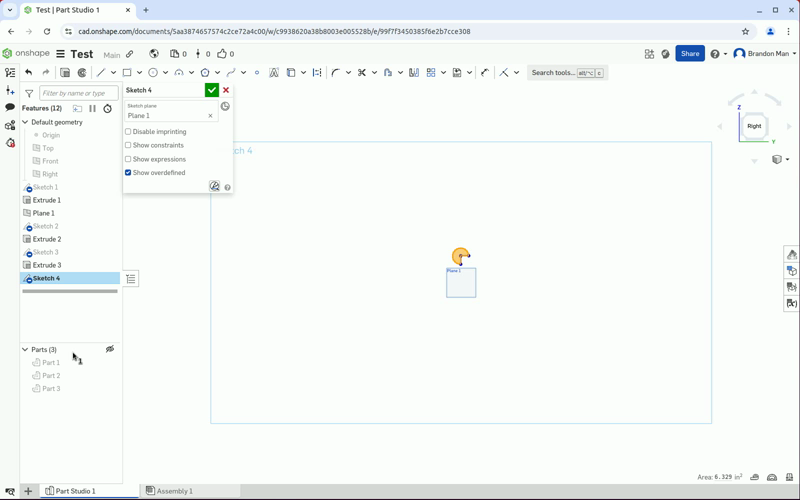
key(shift+y)
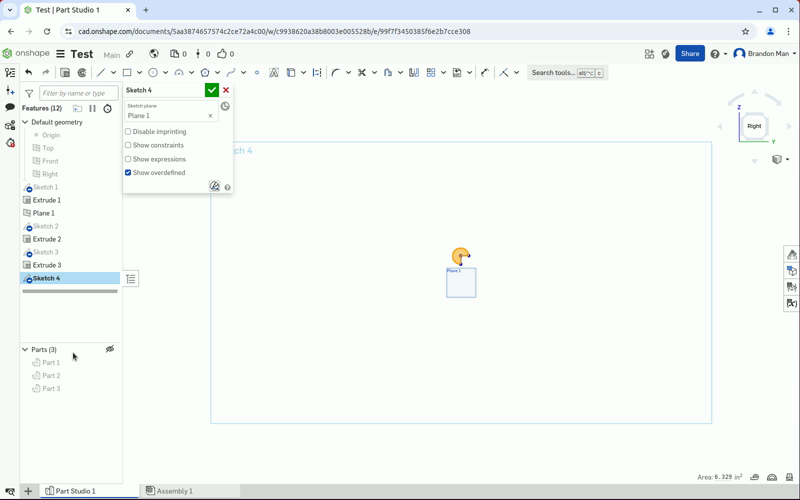
key(shift+e)
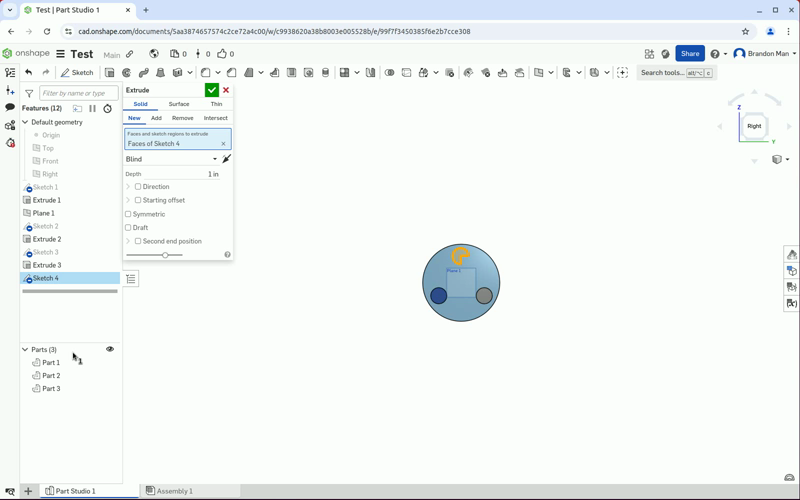
mouse_move(143, 106)
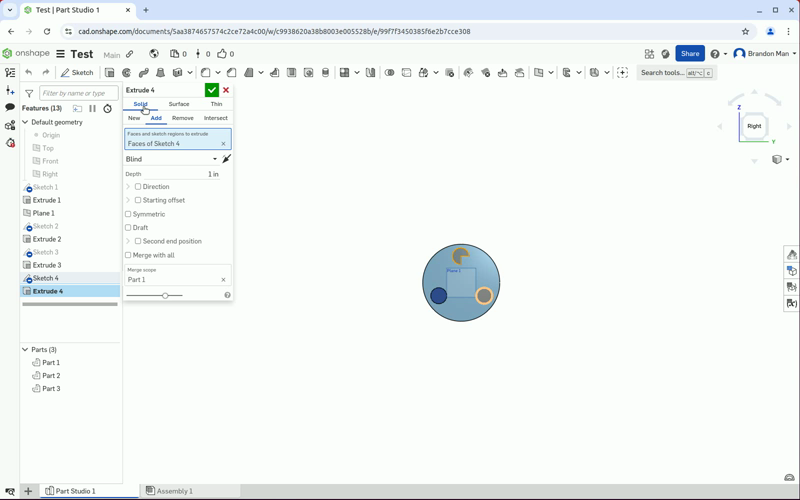
click(143, 106)
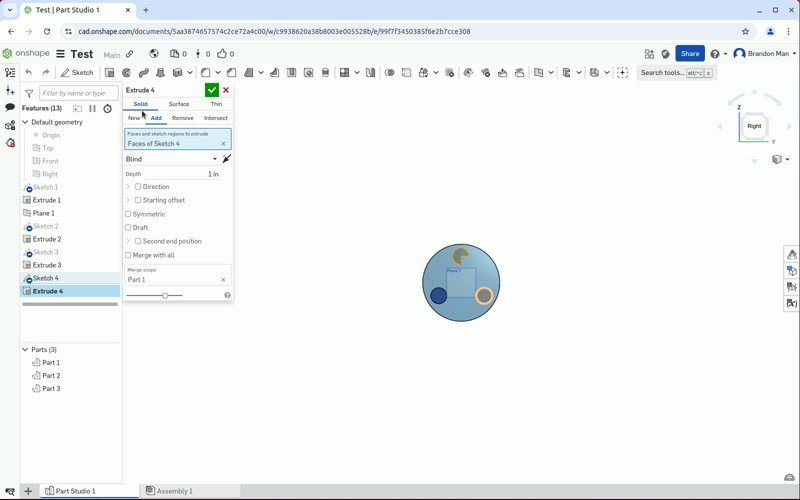
mouse_move(137, 120)
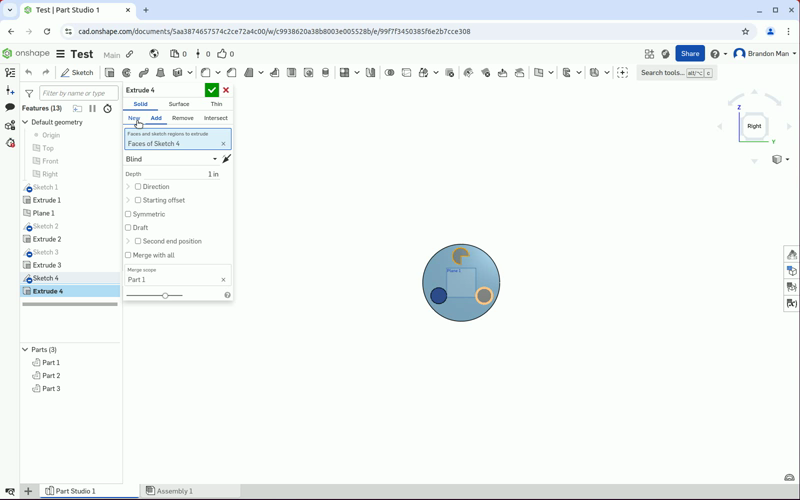
click(137, 120)
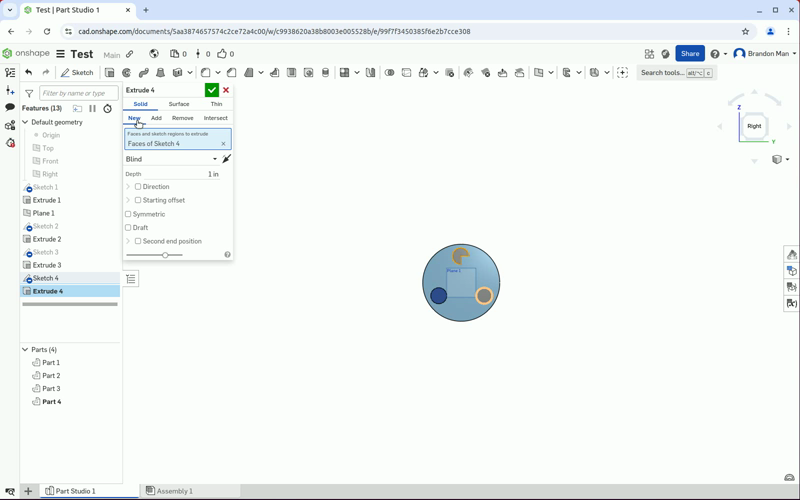
key(tab, 4)
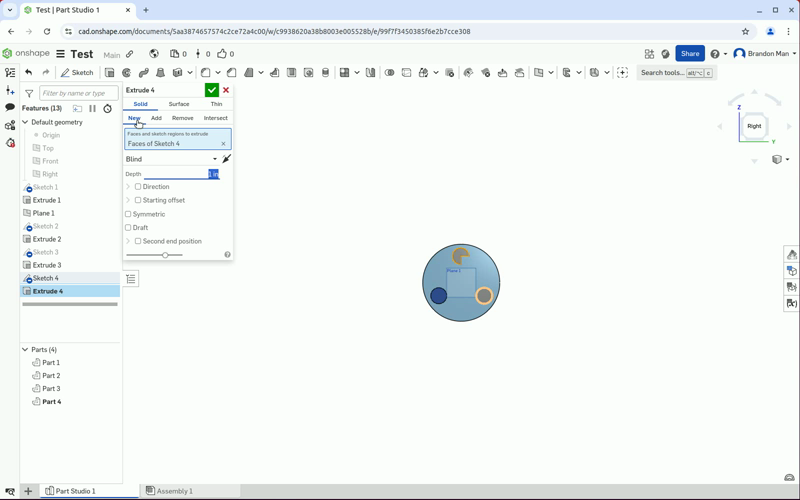
text(11.554)
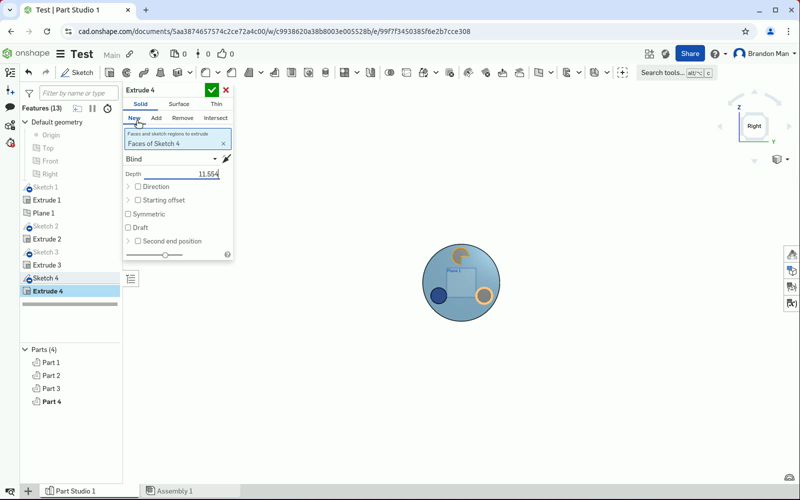
key(enter)
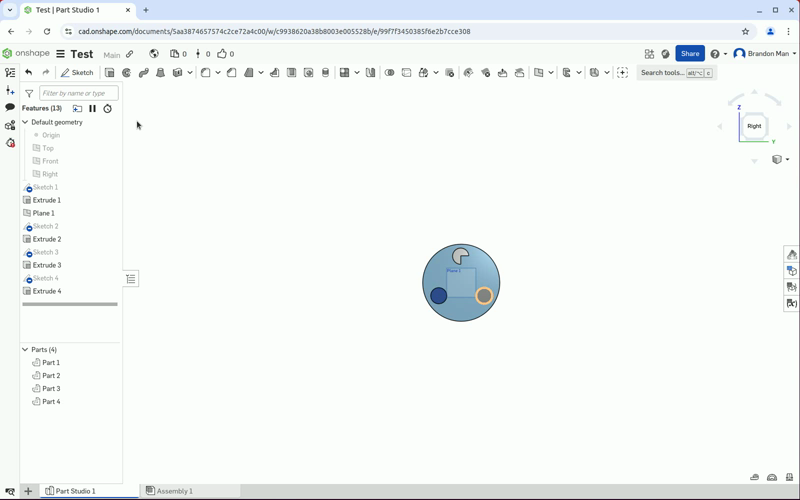
key(shift+h)
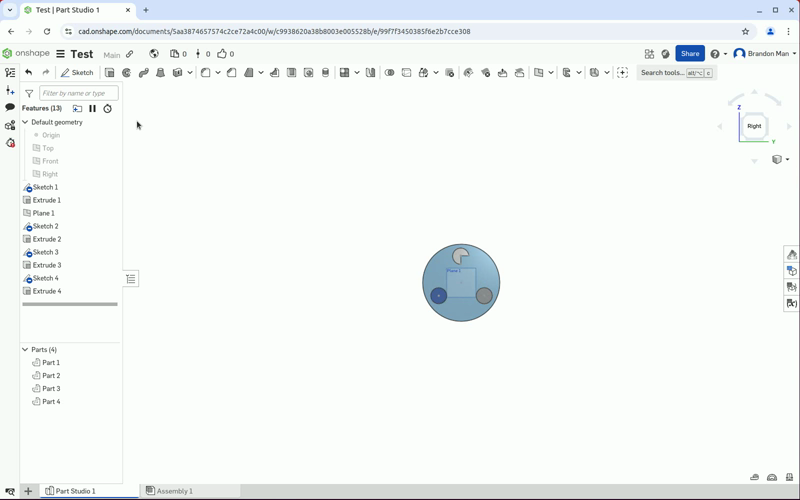
key(shift+h)
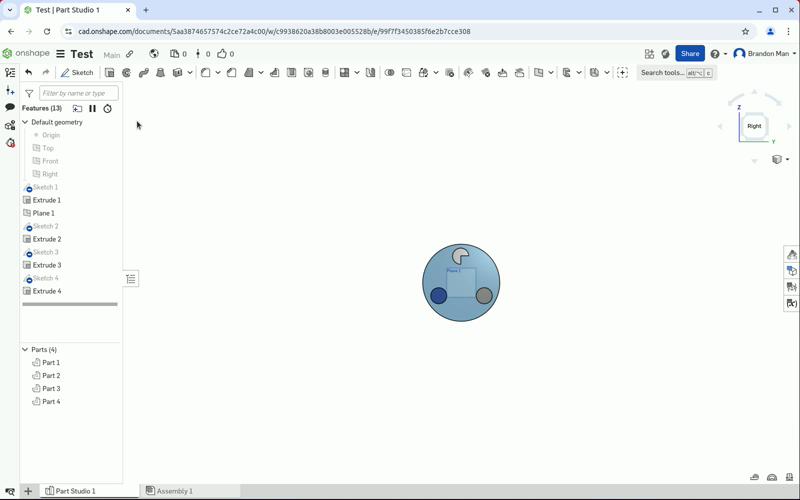
mouse_move(73, 189)
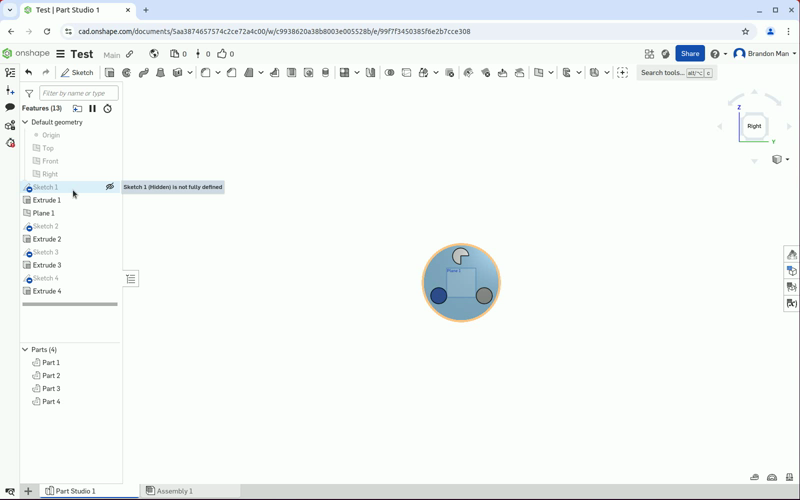
click(73, 189)
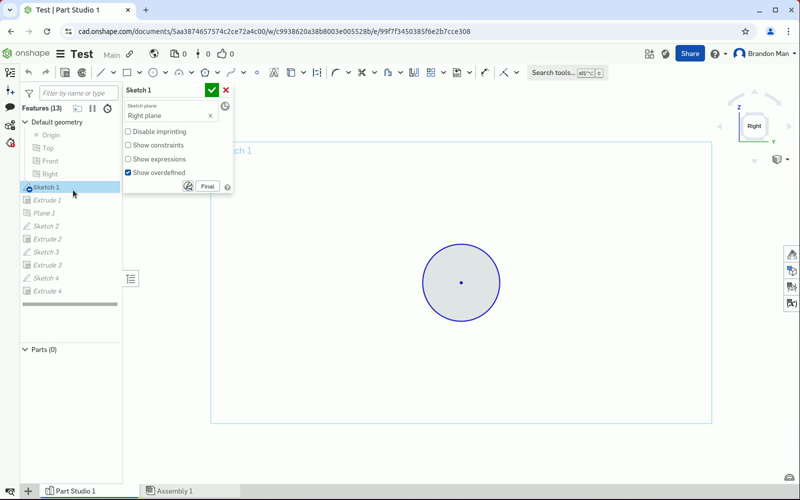
mouse_move(229, 92)
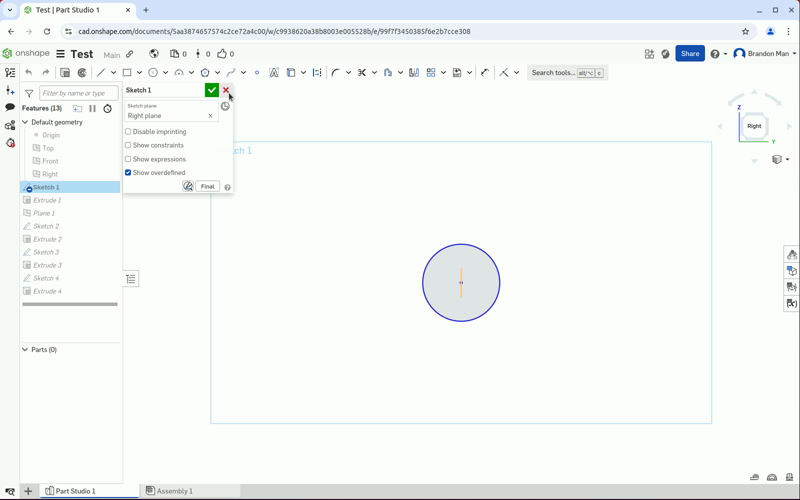
click(229, 92)
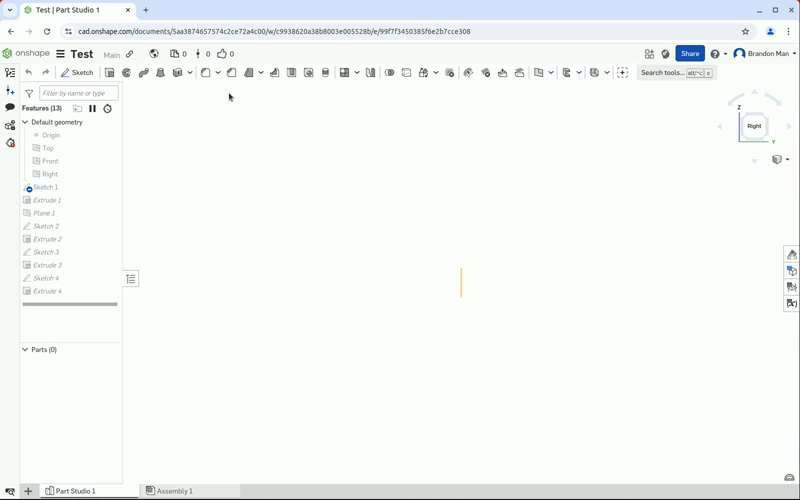
key(shift+s)
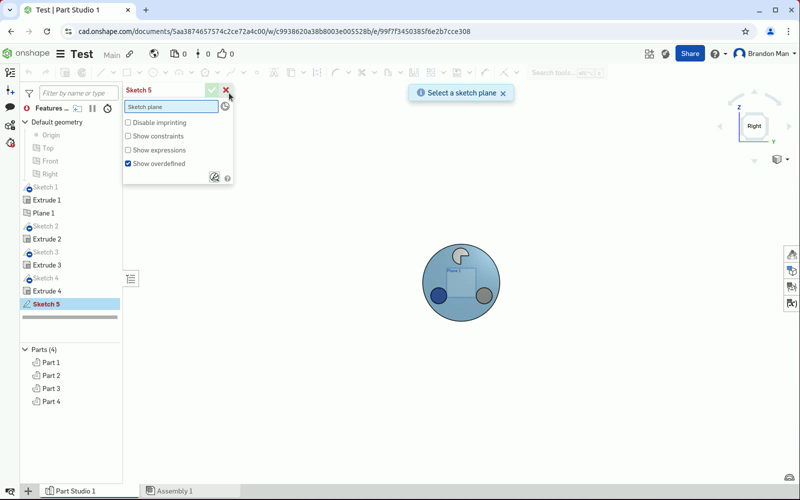
mouse_move(73, 215)
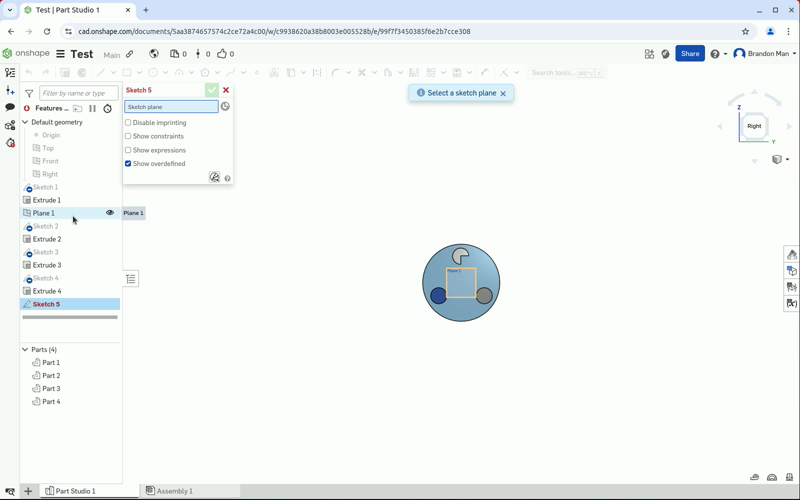
click(73, 215)
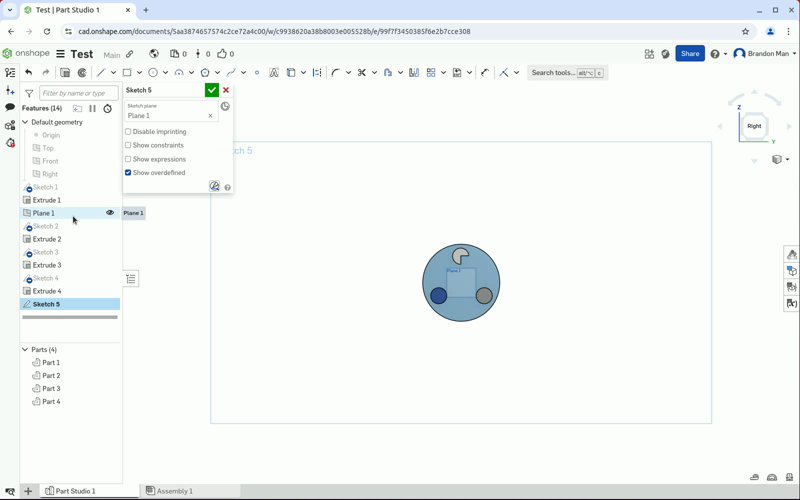
mouse_move(73, 352)
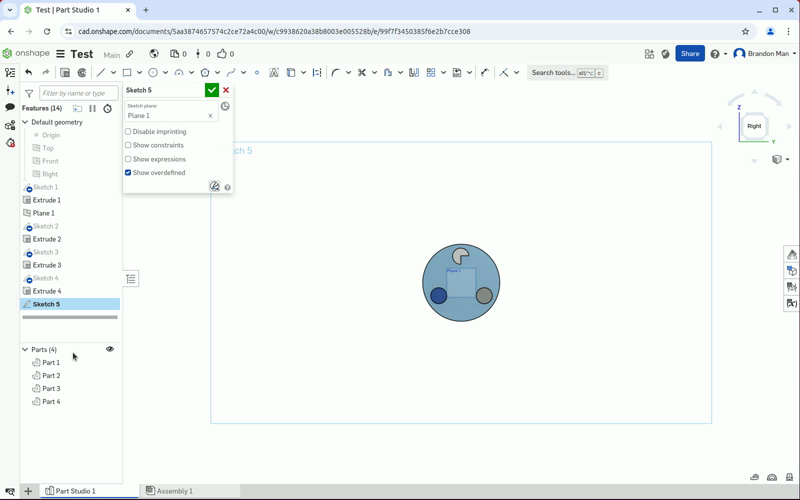
key(y)
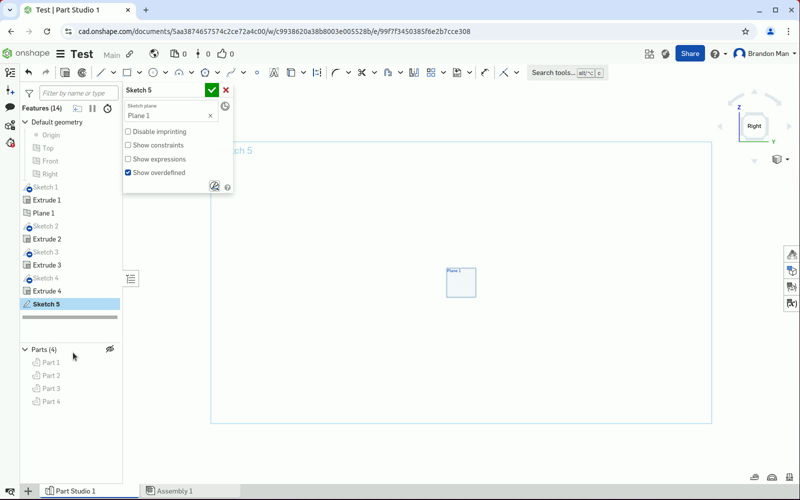
key(a)
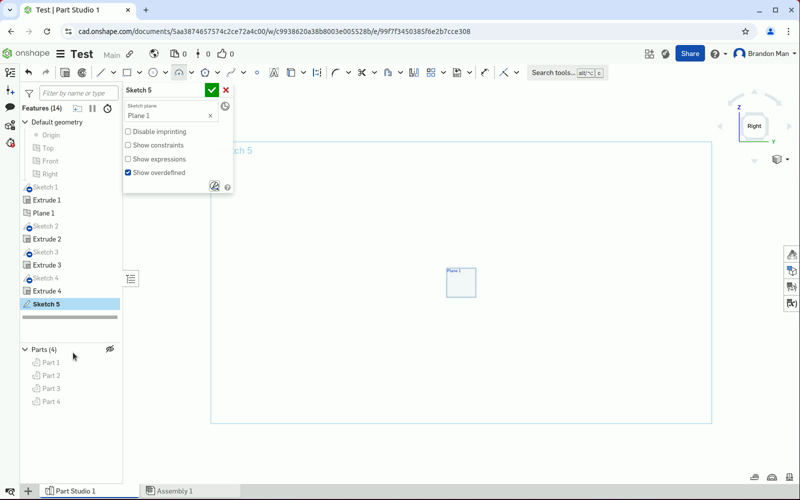
key_down(shift)
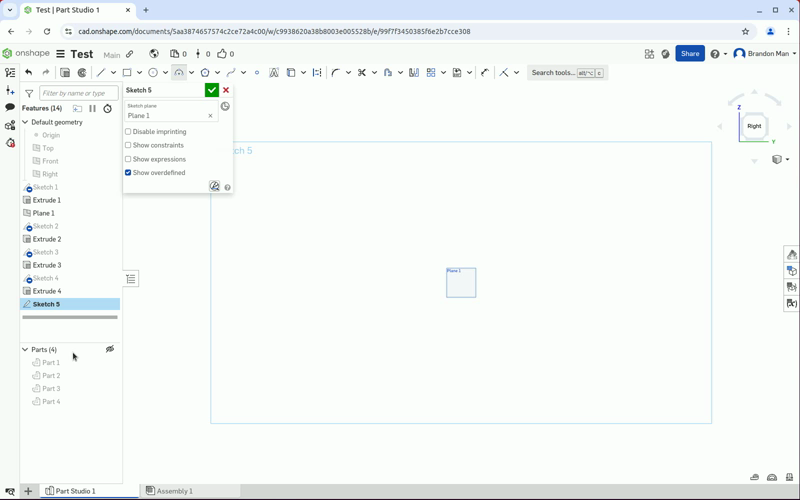
mouse_move(460, 264)
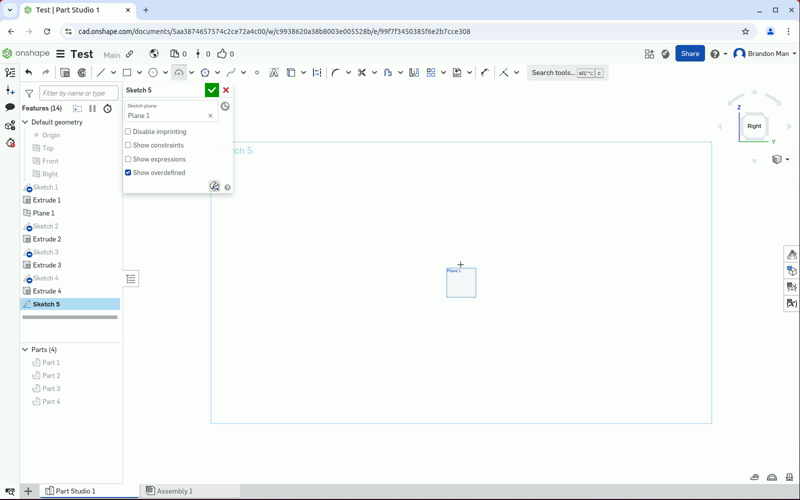
click(460, 264)
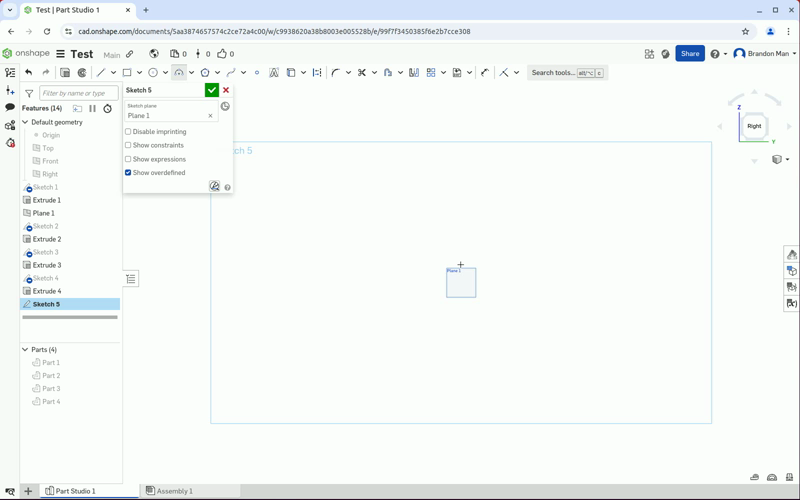
key_up(shift)
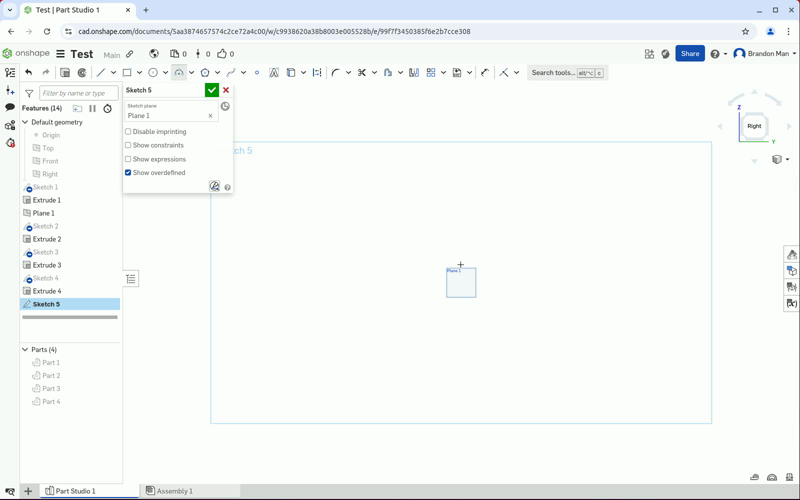
key_down(shift)
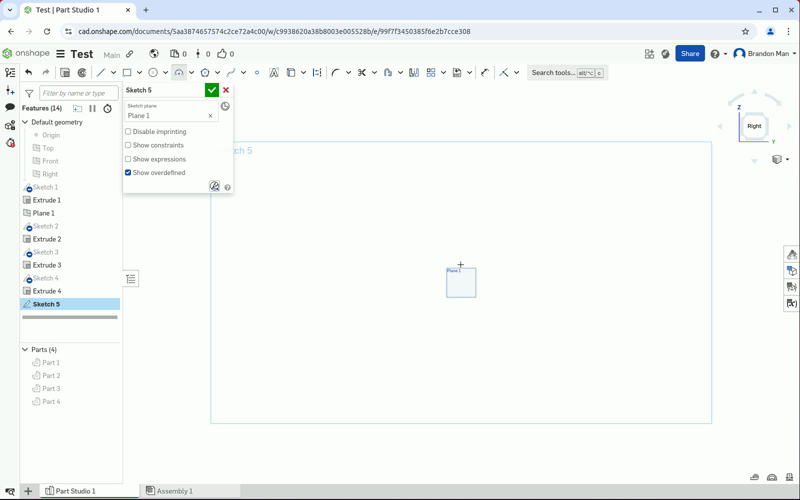
mouse_move(468, 255)
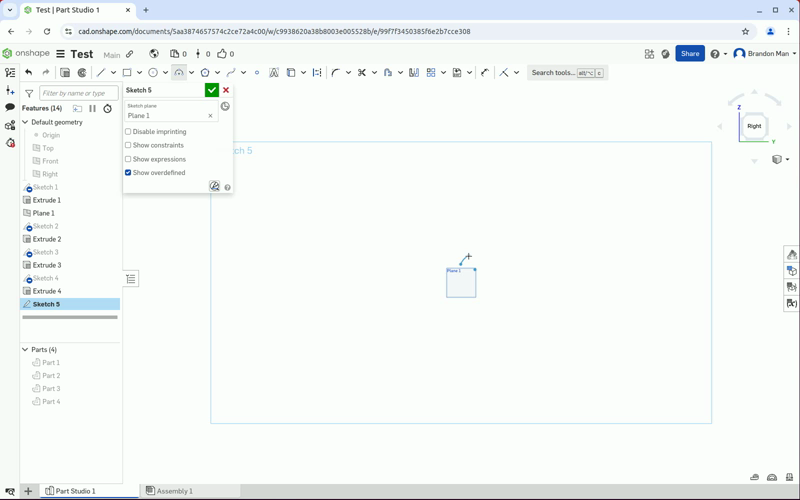
click(468, 255)
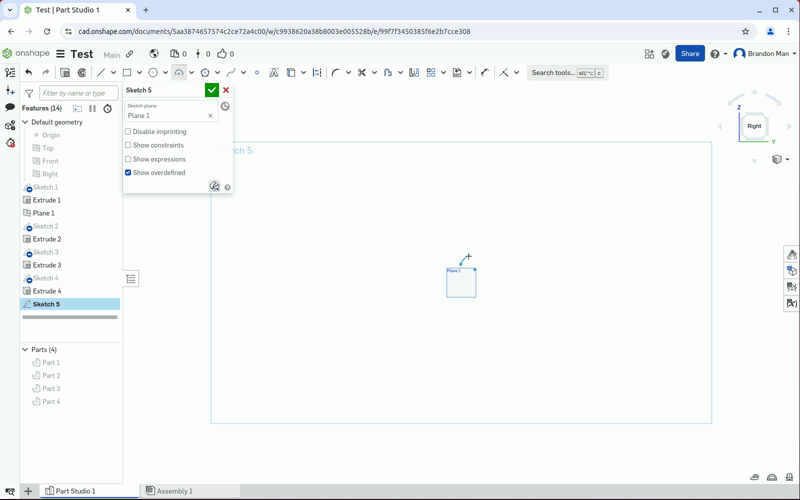
mouse_move(466, 261)
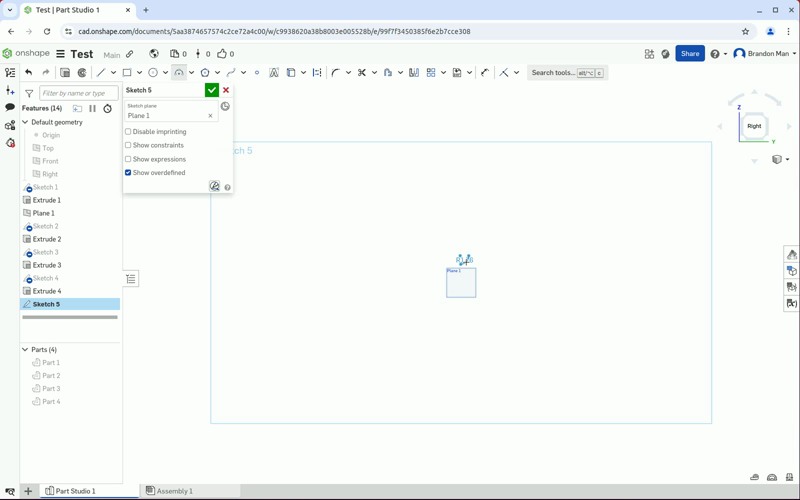
click(466, 261)
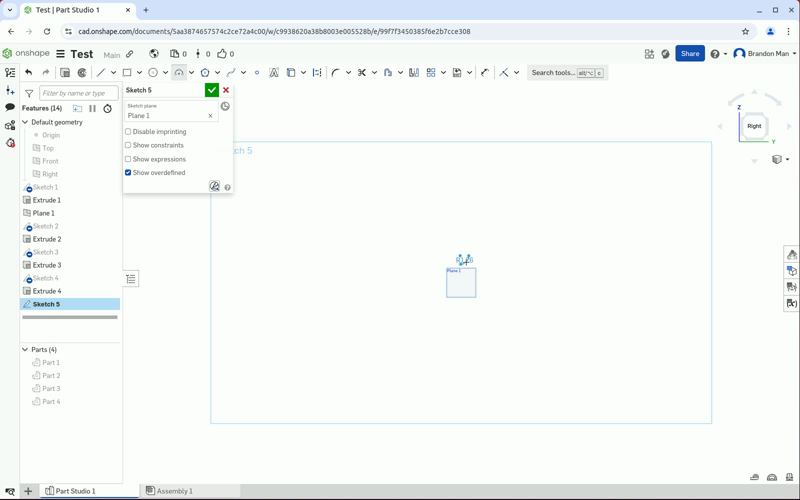
key_up(shift)
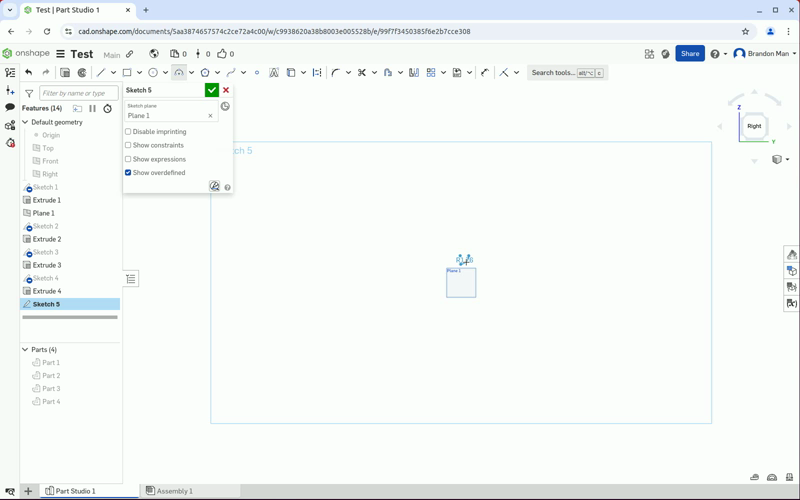
key(esc)
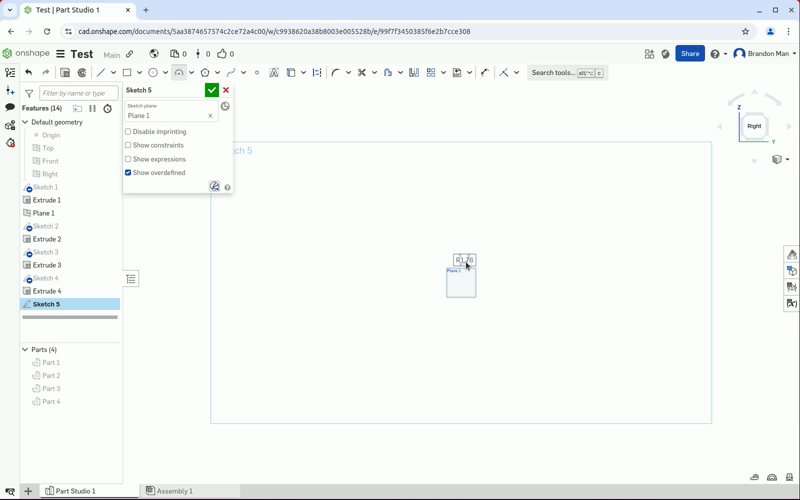
key(l)
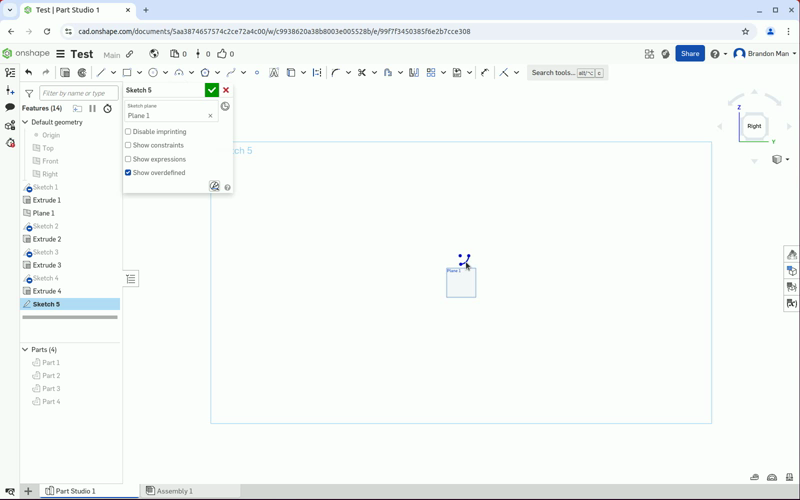
mouse_move(468, 255)
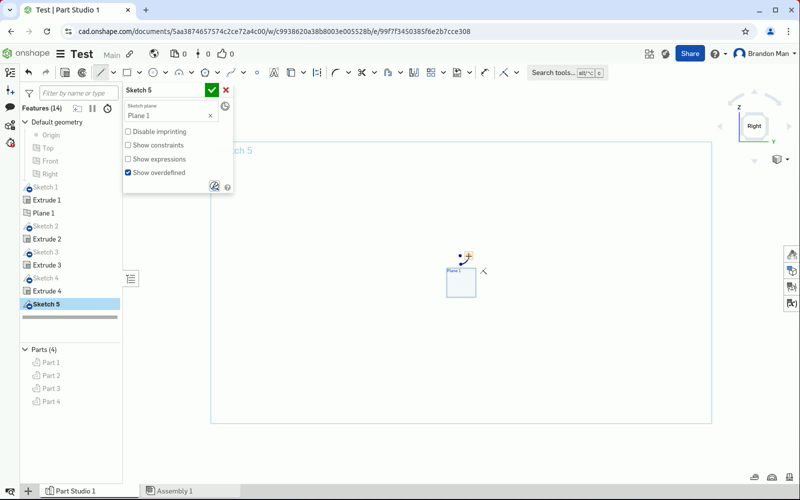
click(468, 255)
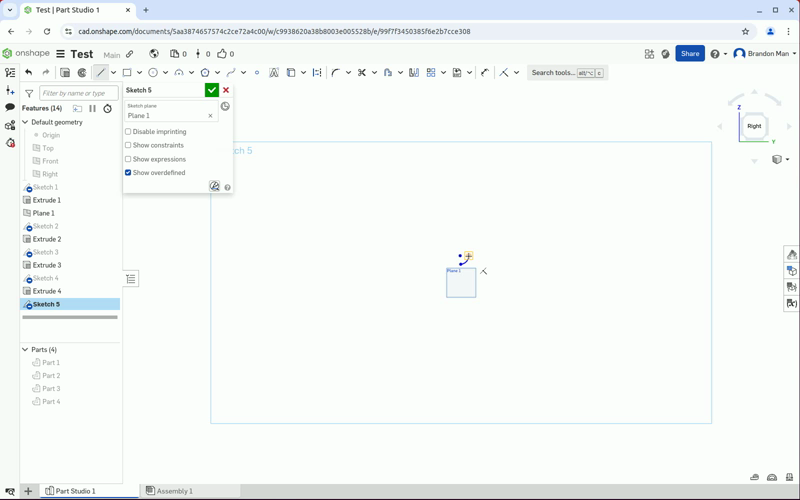
key_down(shift)
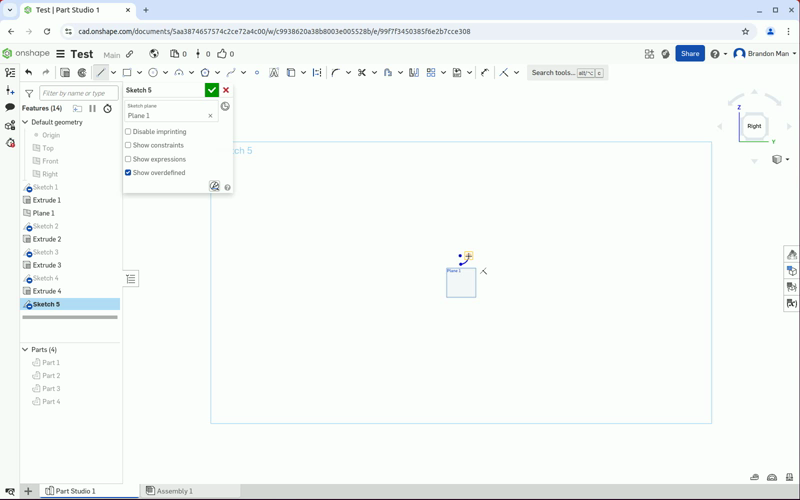
mouse_move(498, 255)
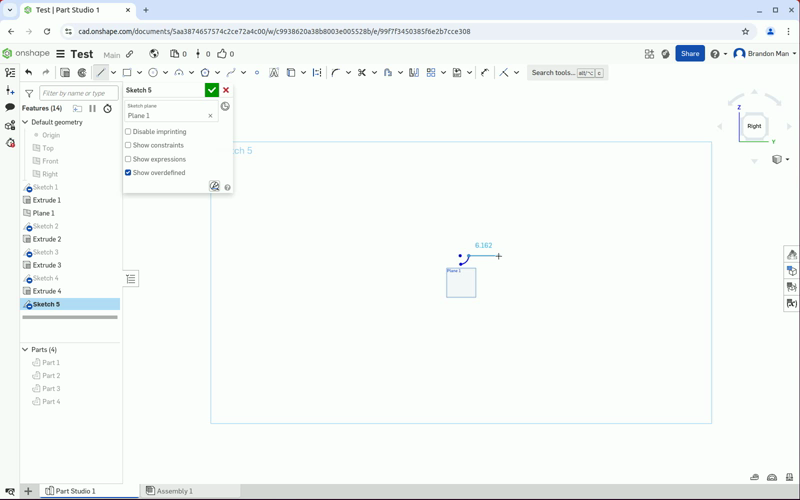
mouse_move(460, 255)
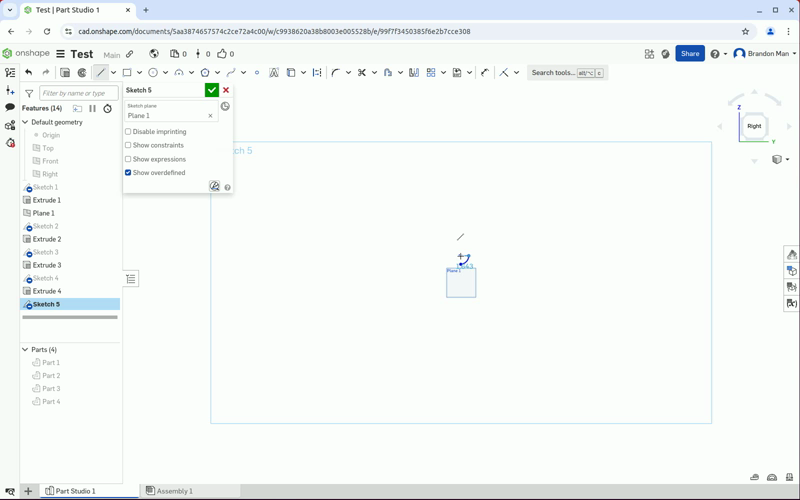
click(460, 255)
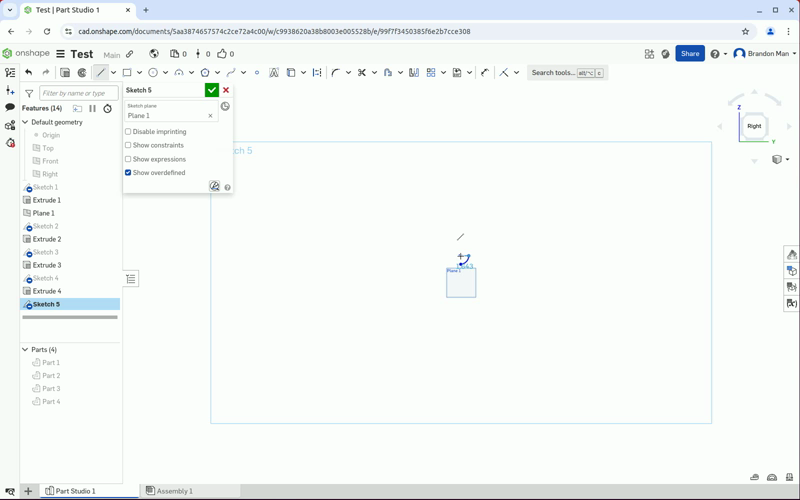
key_up(shift)
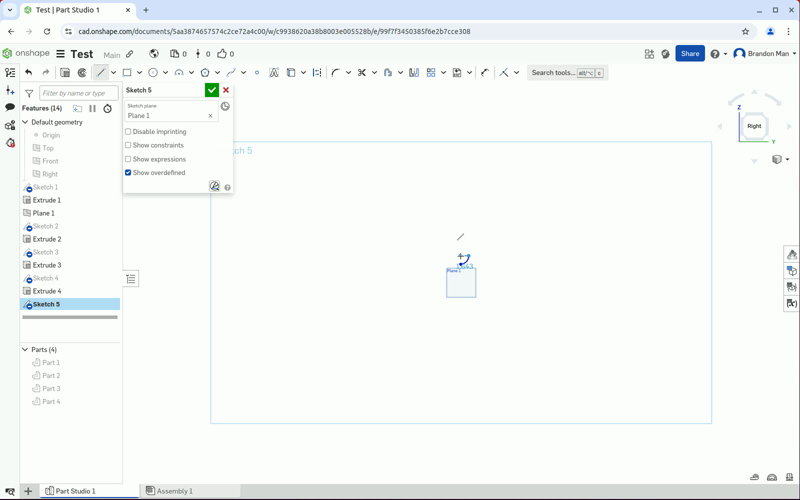
mouse_move(490, 255)
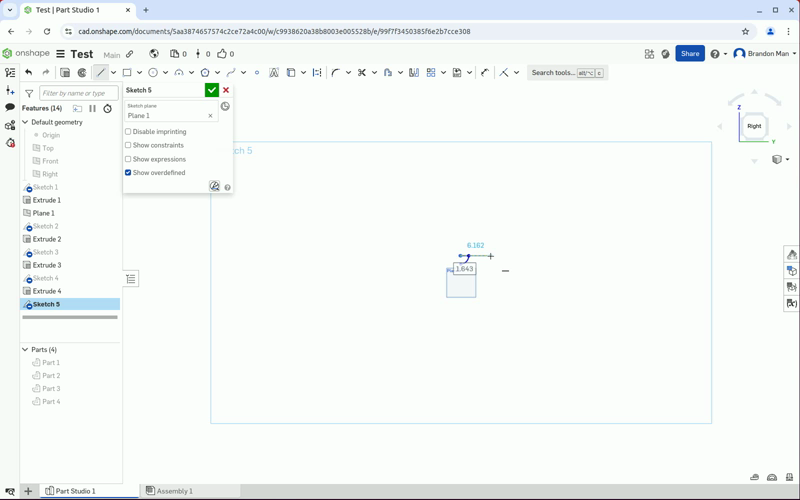
key_down(shift)
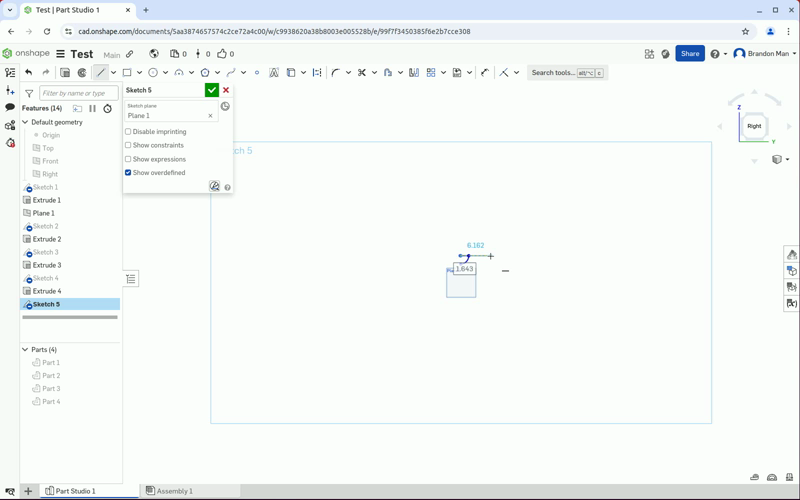
mouse_move(460, 264)
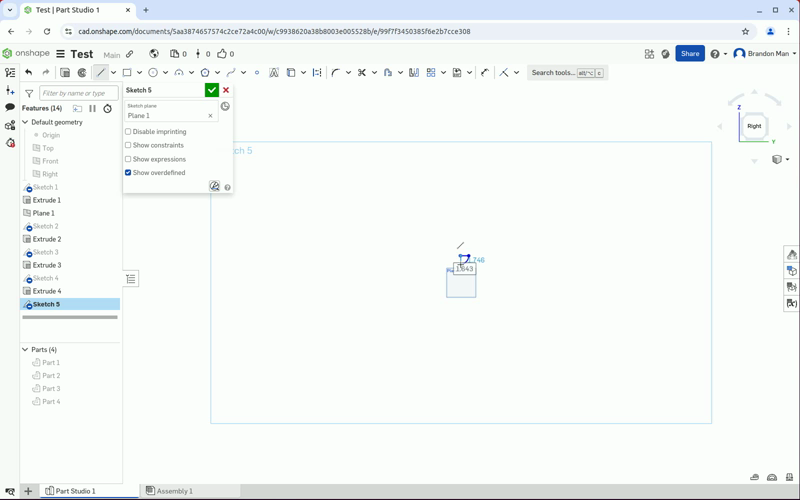
key_up(shift)
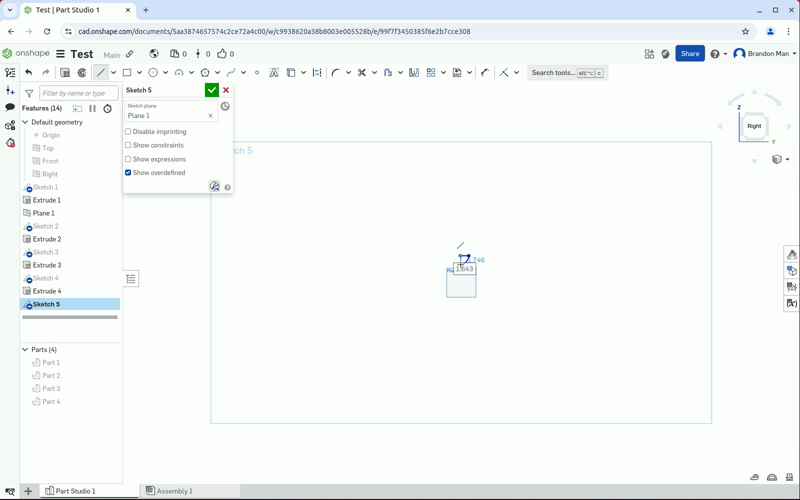
click(460, 264)
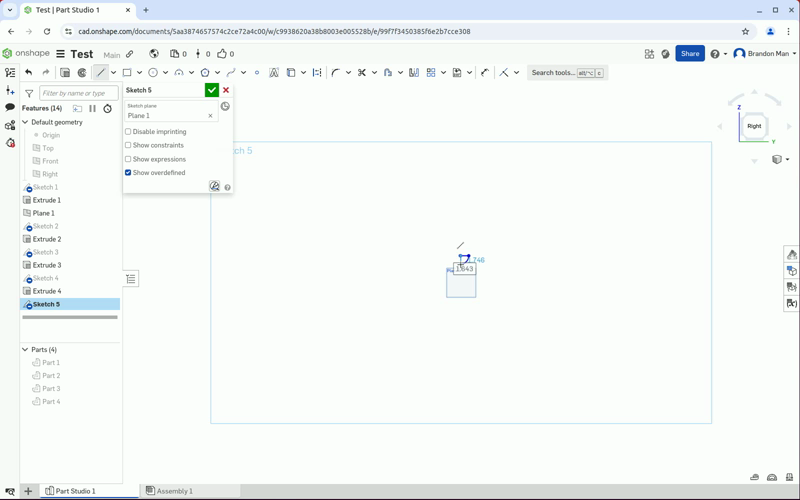
key(esc)
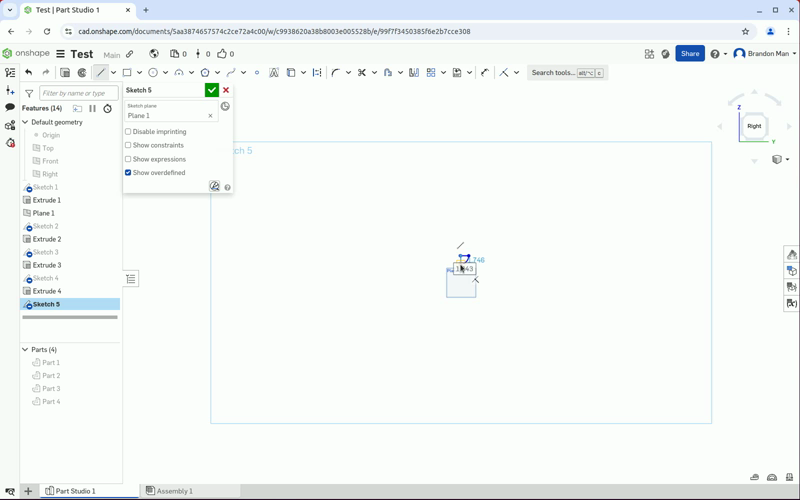
mouse_move(462, 259)
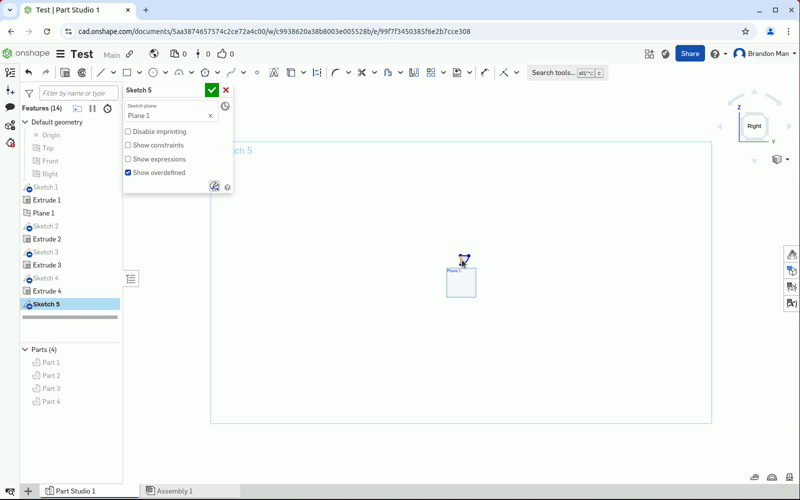
scroll(6)
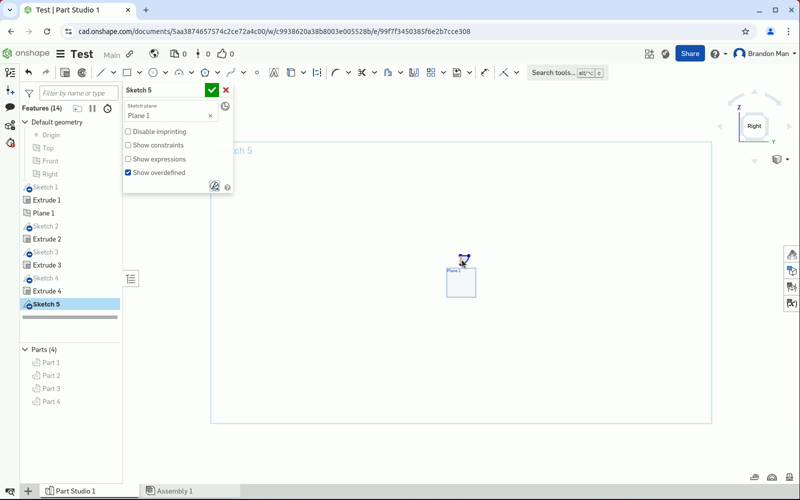
scroll(6)
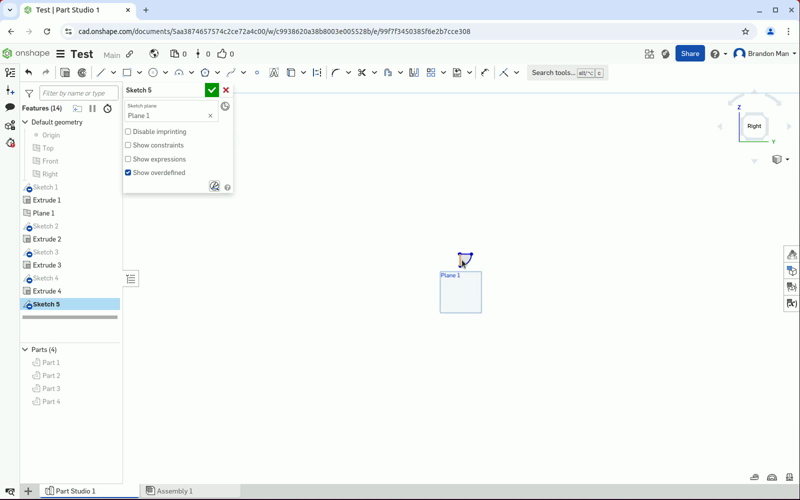
scroll(6)
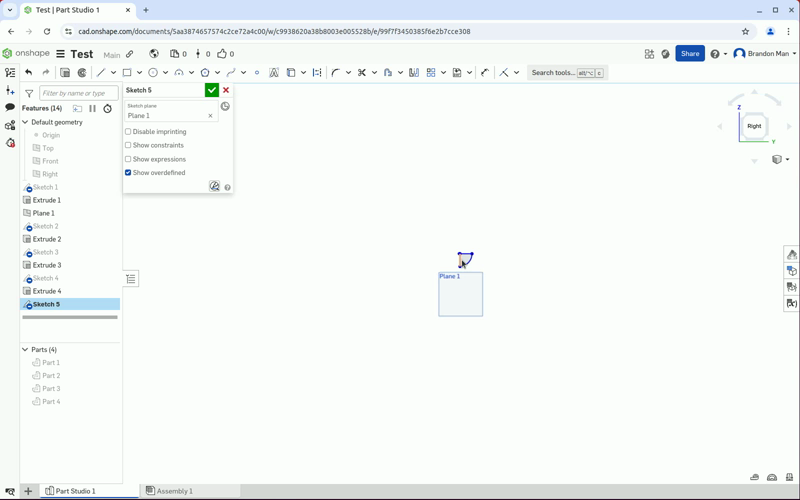
scroll(6)
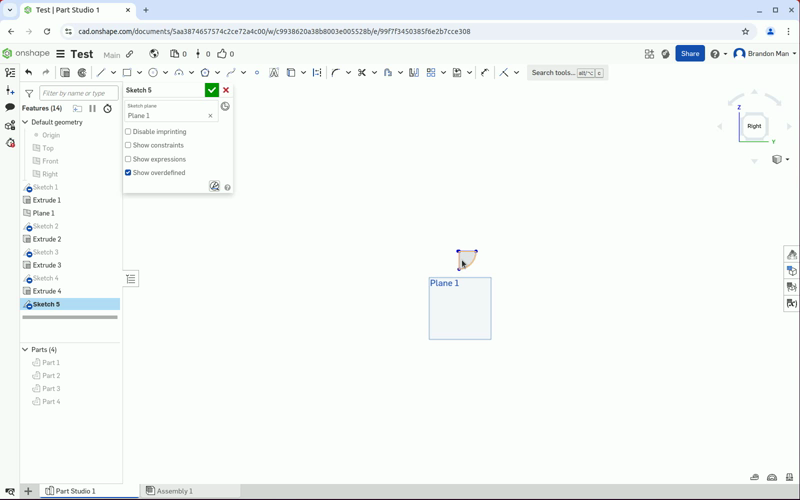
scroll(6)
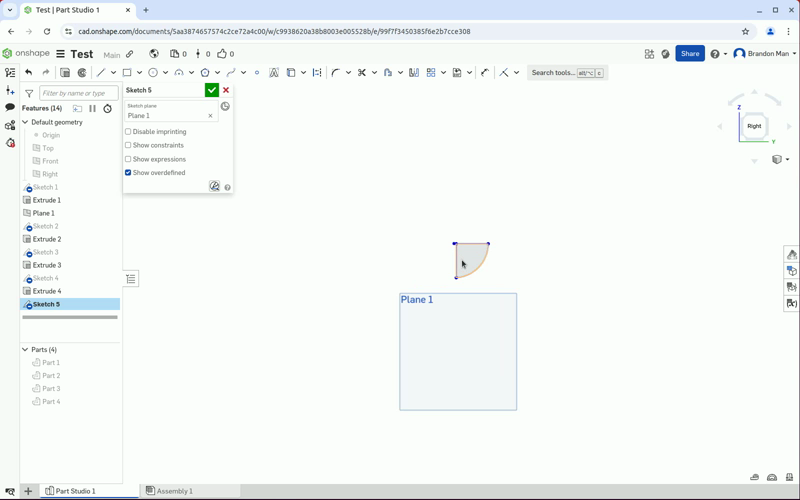
scroll(6)
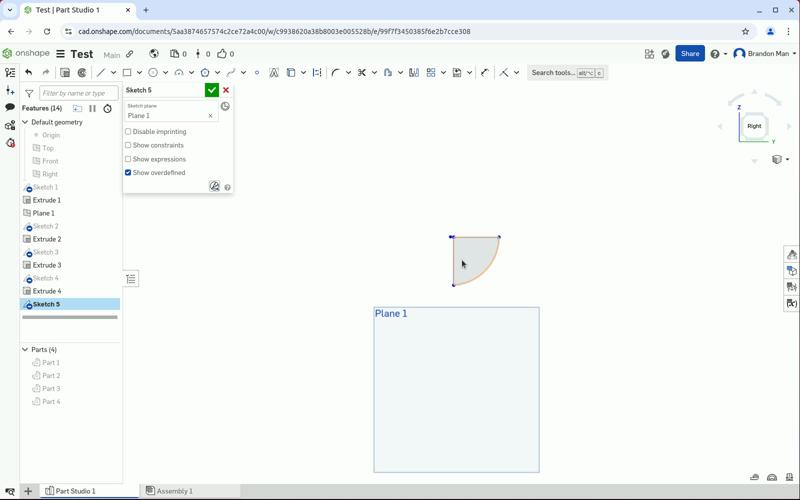
scroll(6)
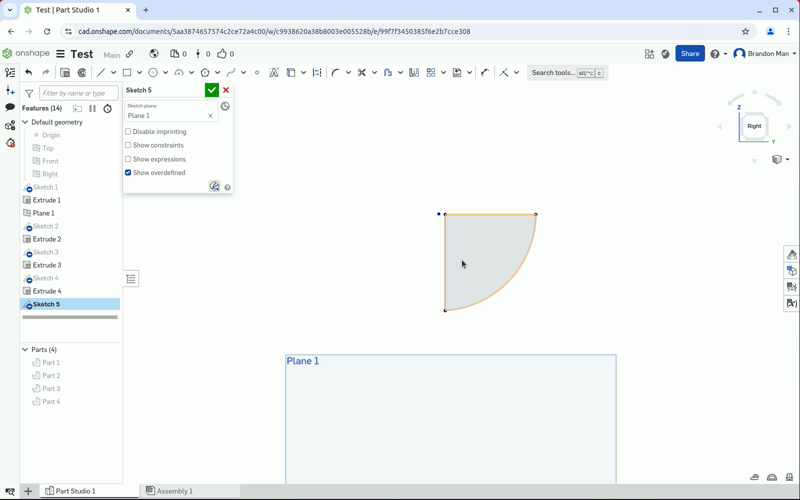
click(462, 259)
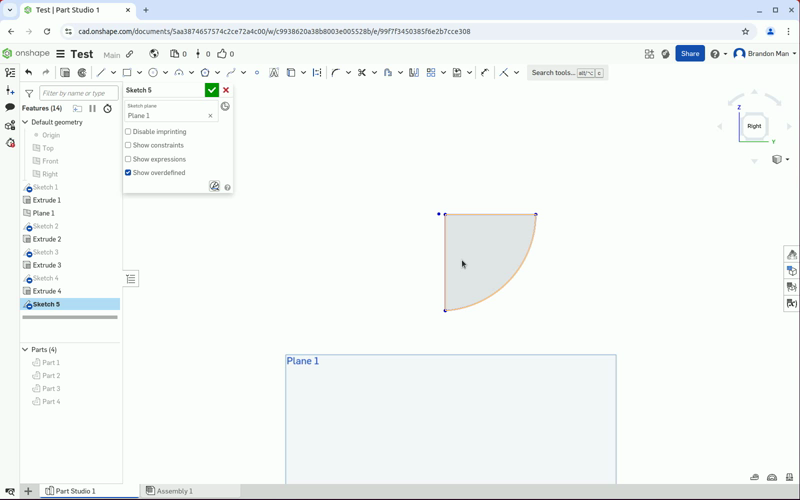
scroll(-6)
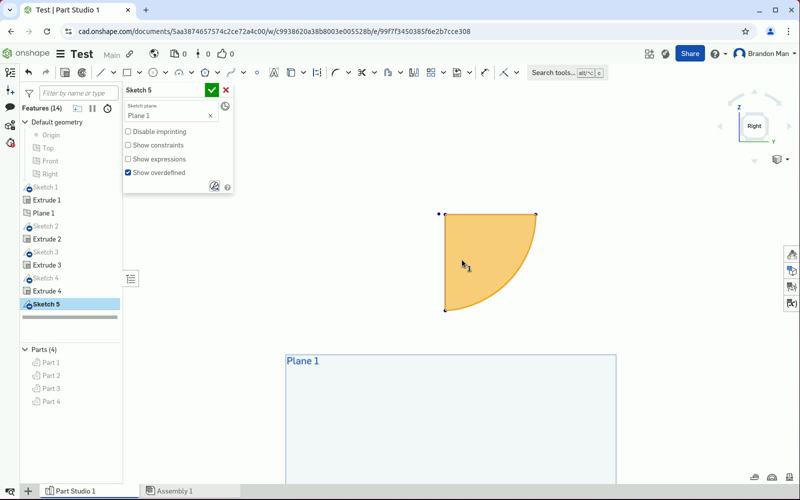
scroll(-6)
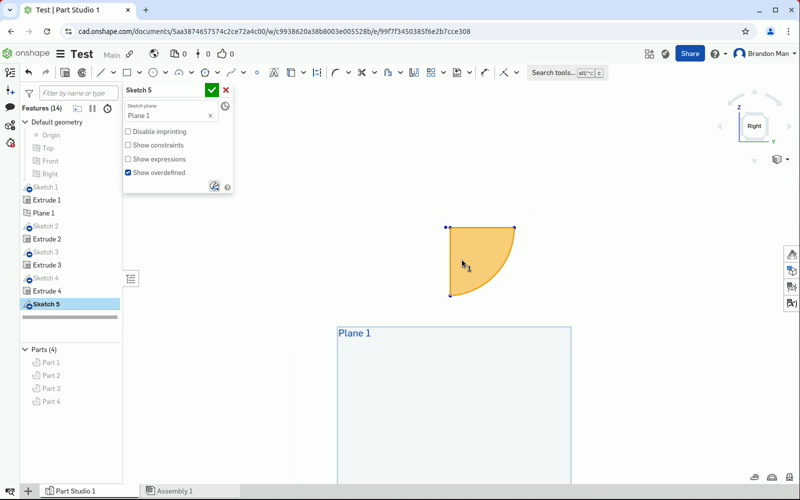
scroll(-6)
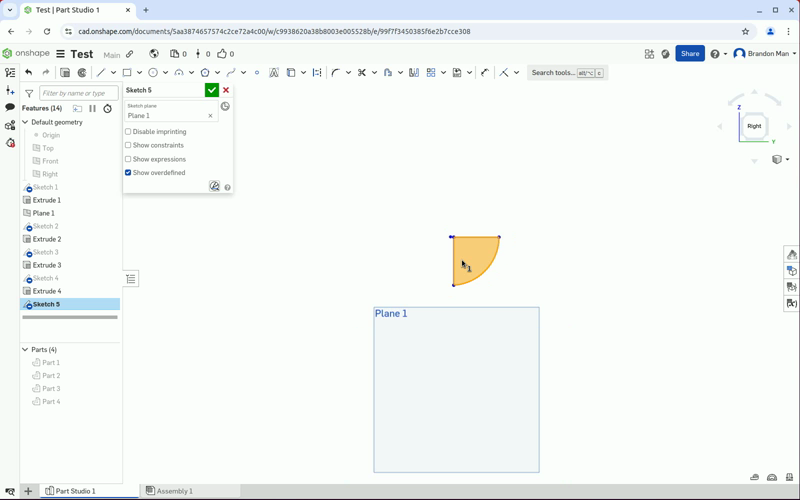
scroll(-6)
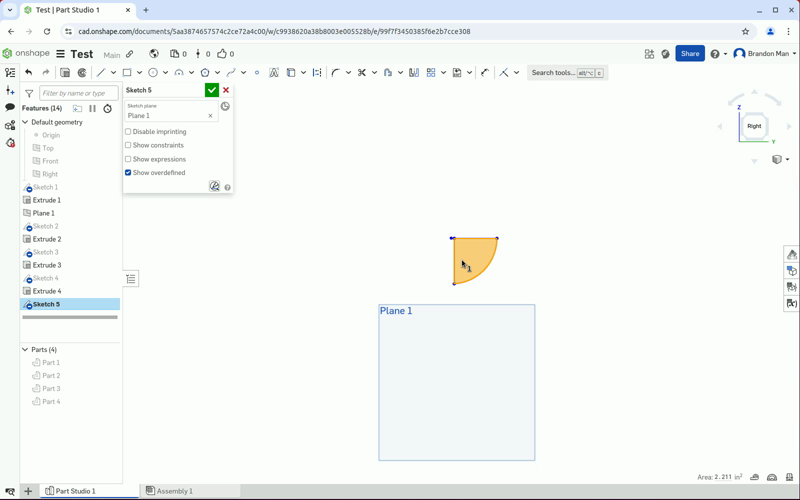
scroll(-6)
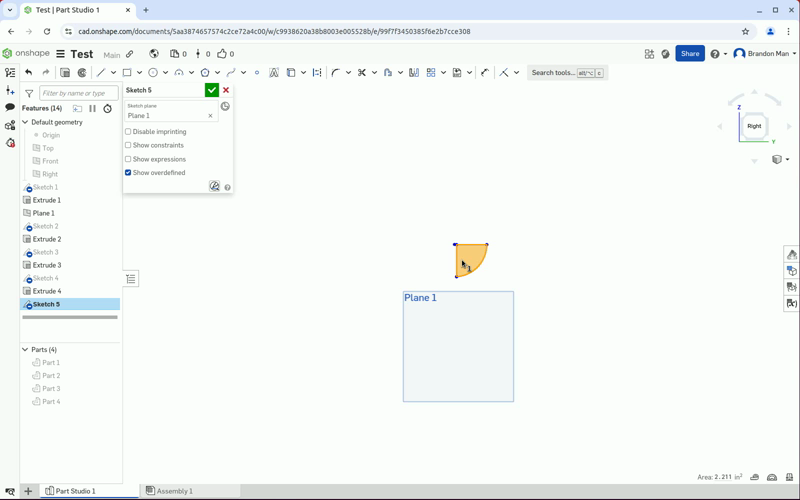
scroll(-6)
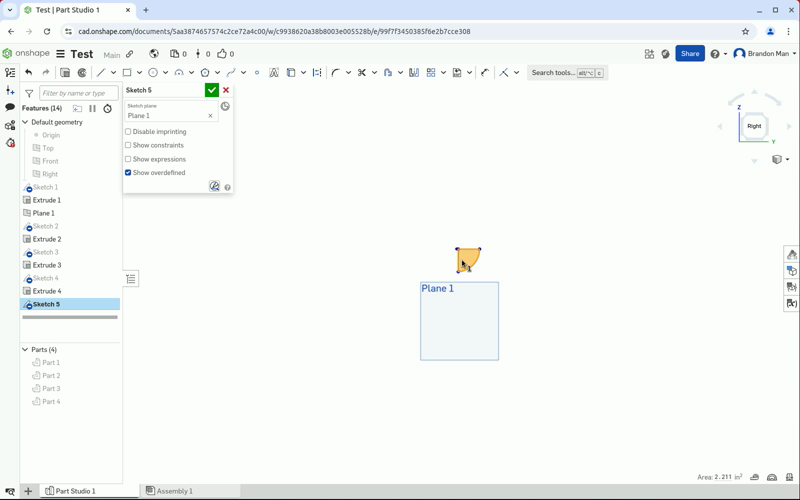
scroll(-6)
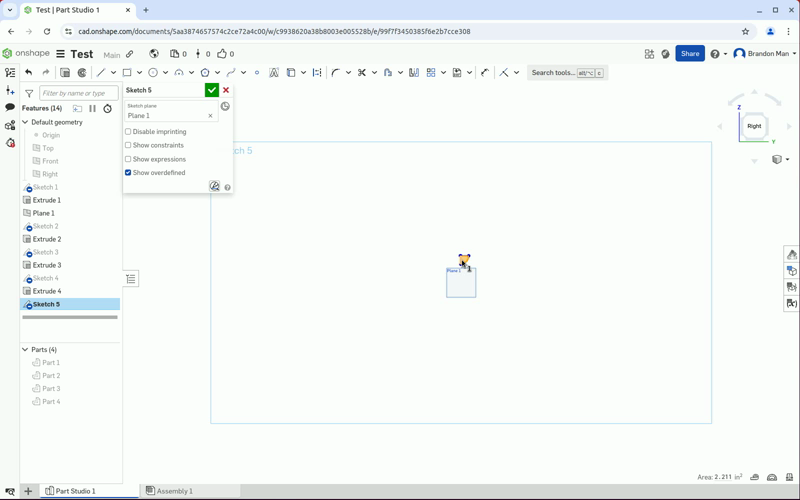
mouse_move(73, 352)
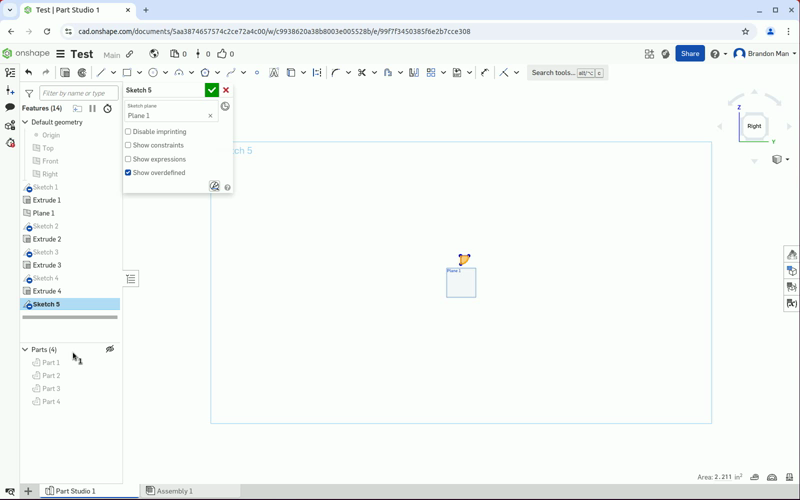
key(shift+y)
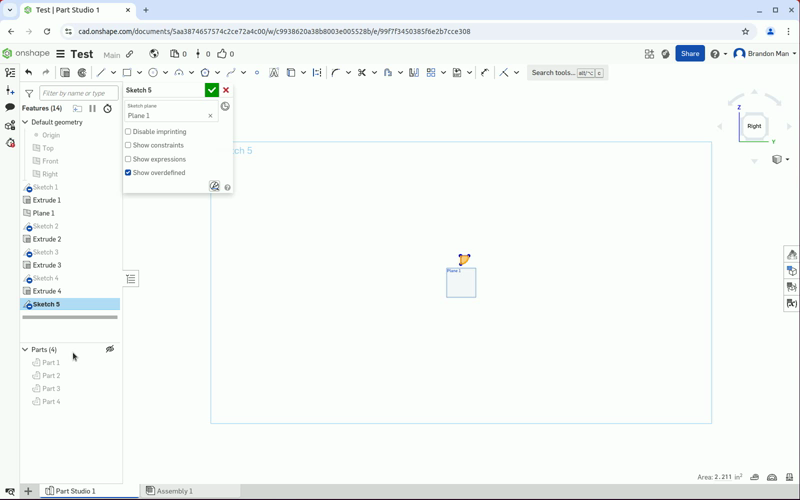
key(shift+e)
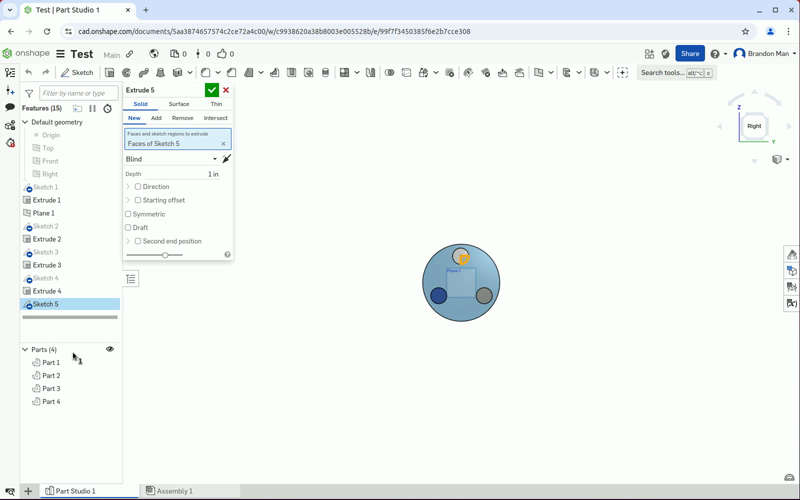
mouse_move(143, 106)
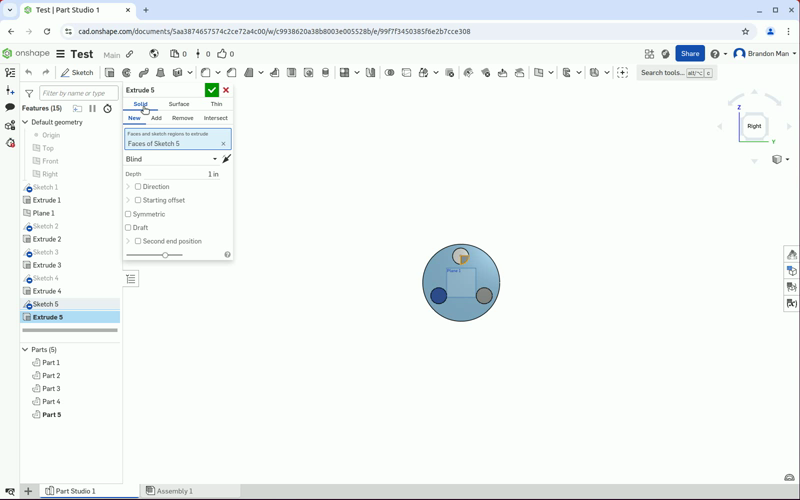
click(143, 106)
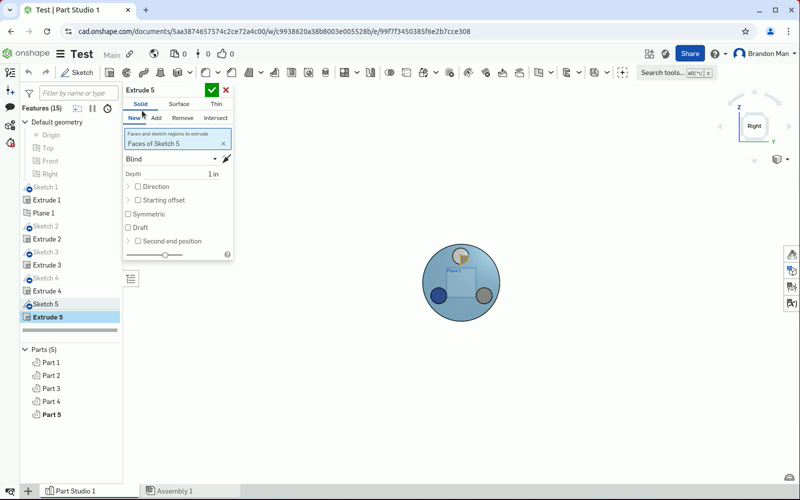
mouse_move(137, 120)
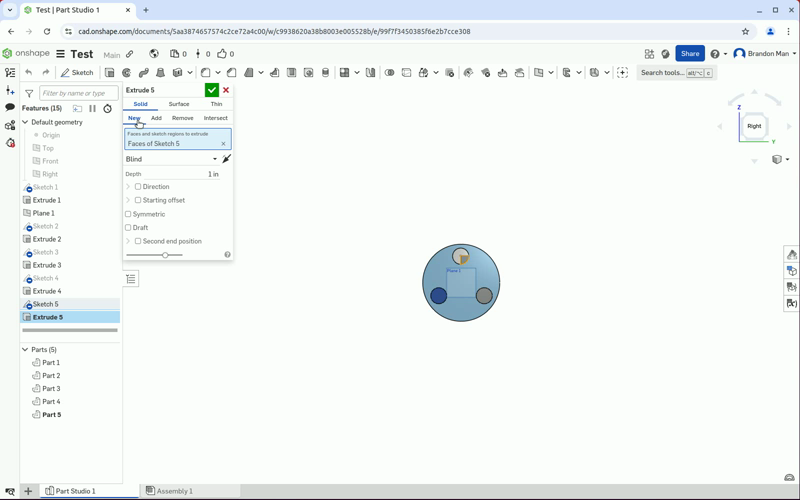
click(137, 120)
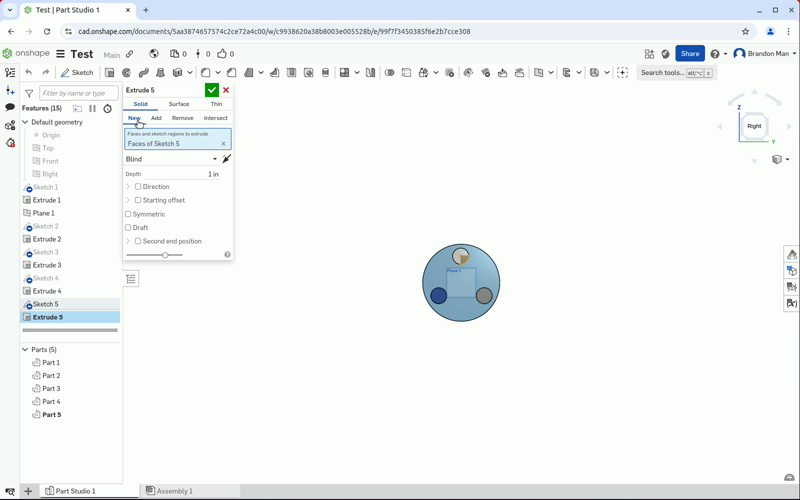
key(tab, 4)
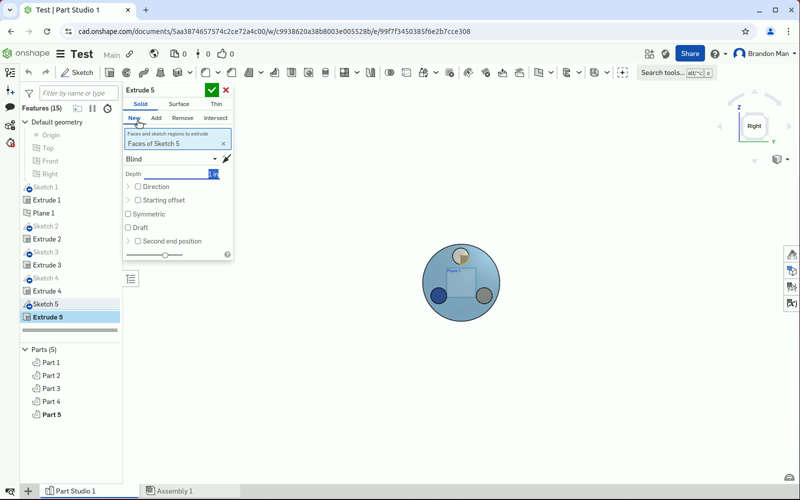
text(11.554)
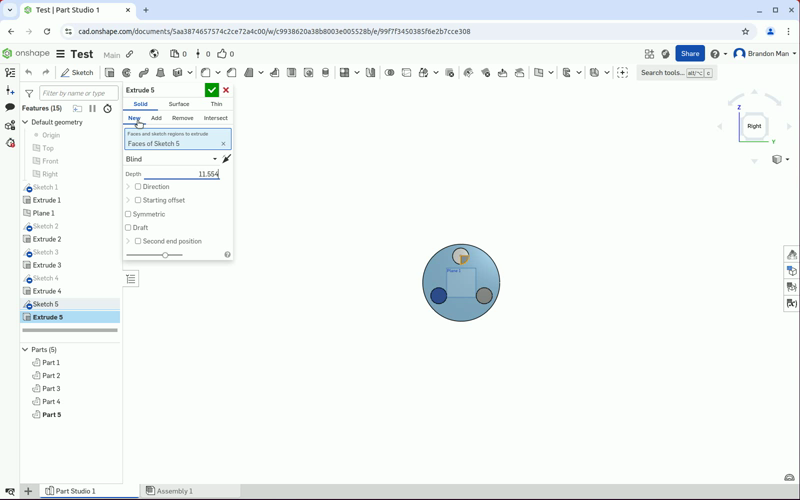
key(enter)
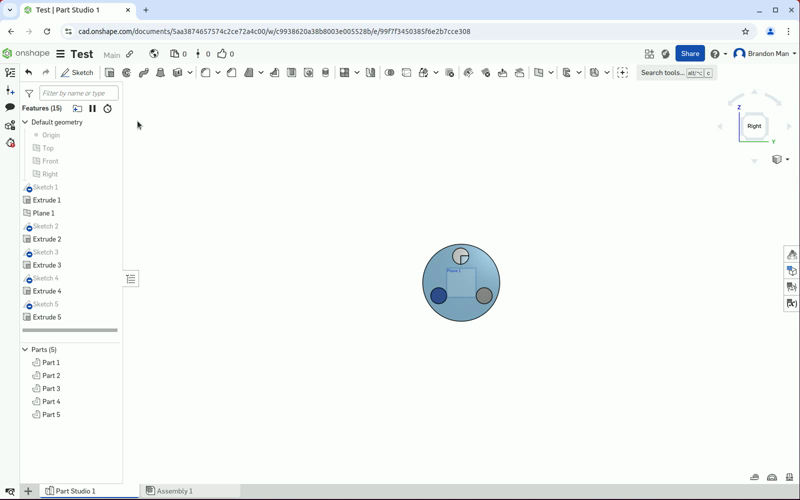
key(shift+h)
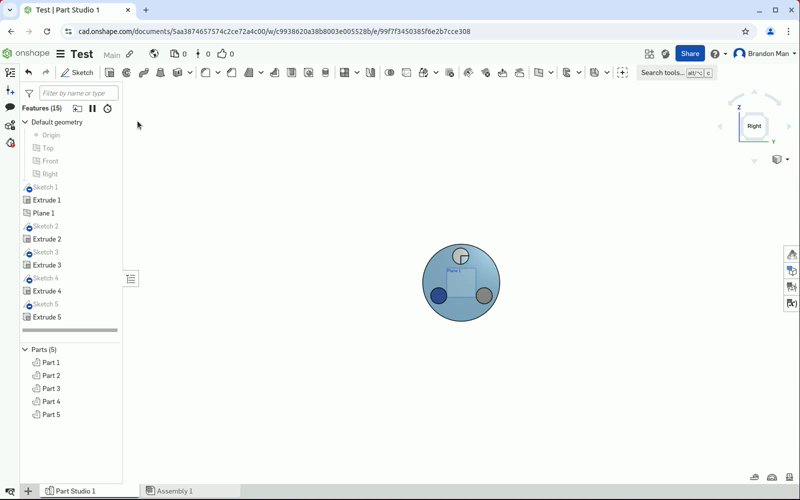
key(shift+h)
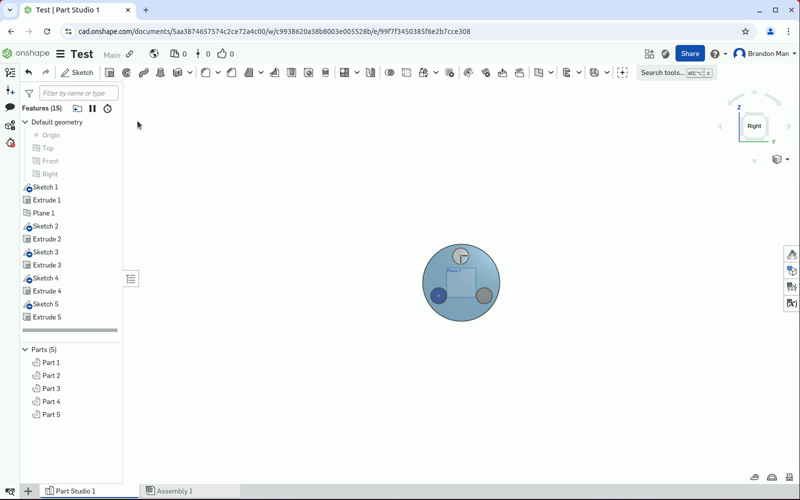
key(shift+7)
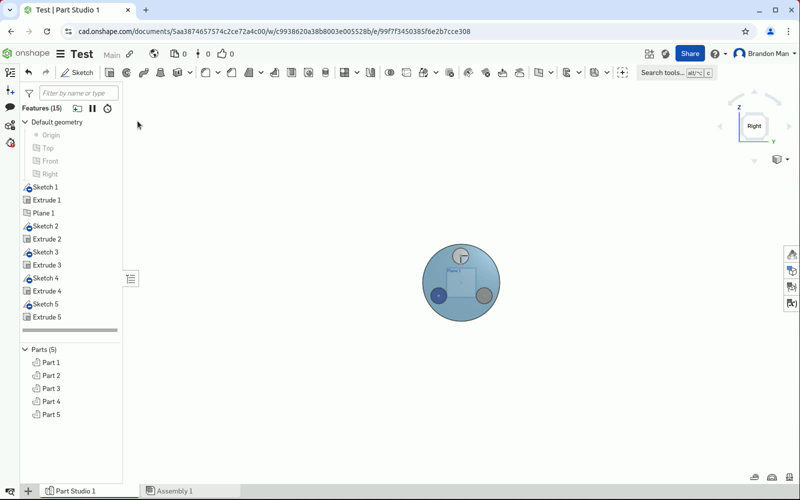
key(right, 2)
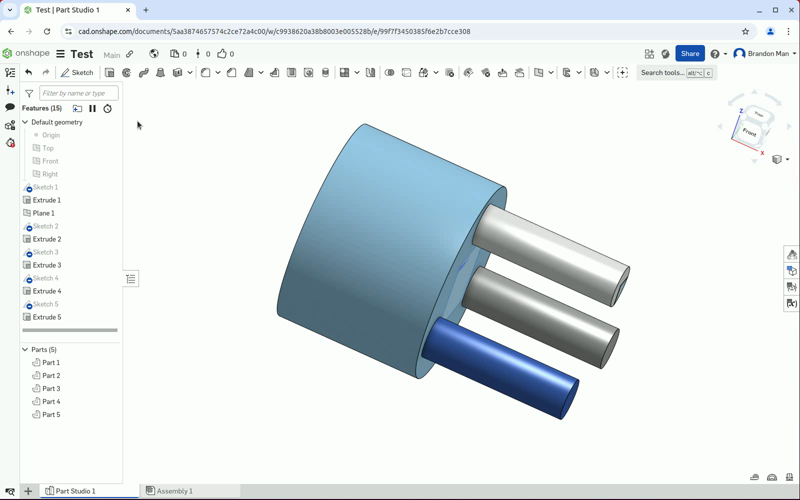
key(down, 2)
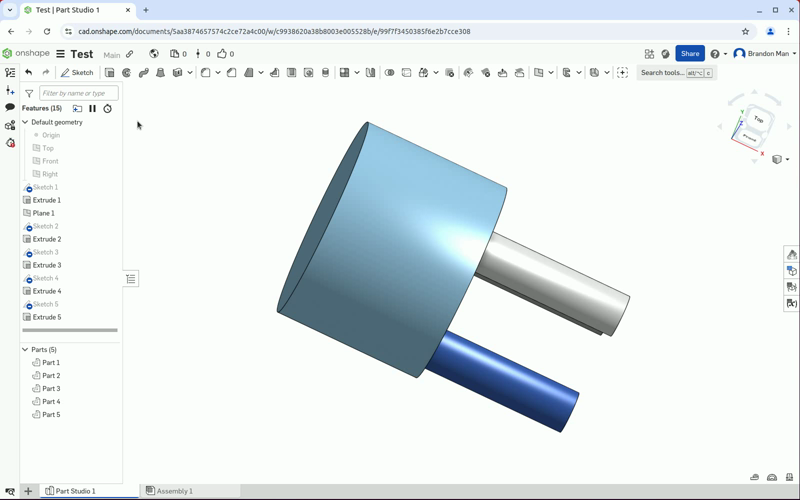
key(up, 2)
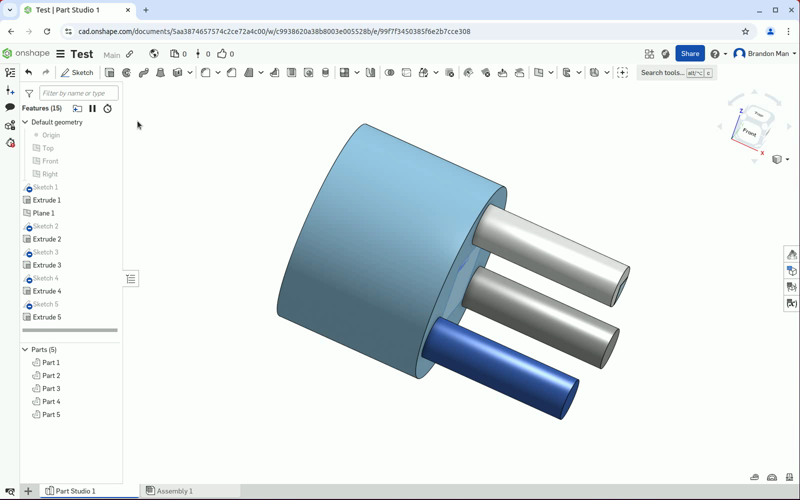
key(left, 2)
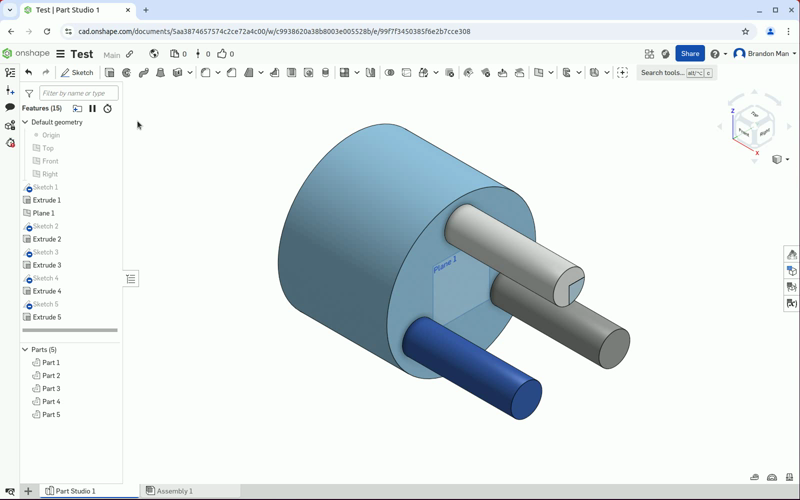
mouse_move(73, 189)
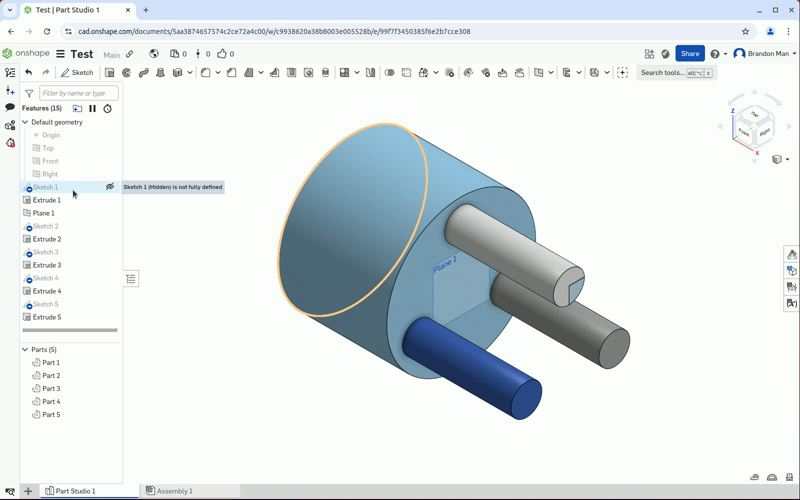
click(73, 189)